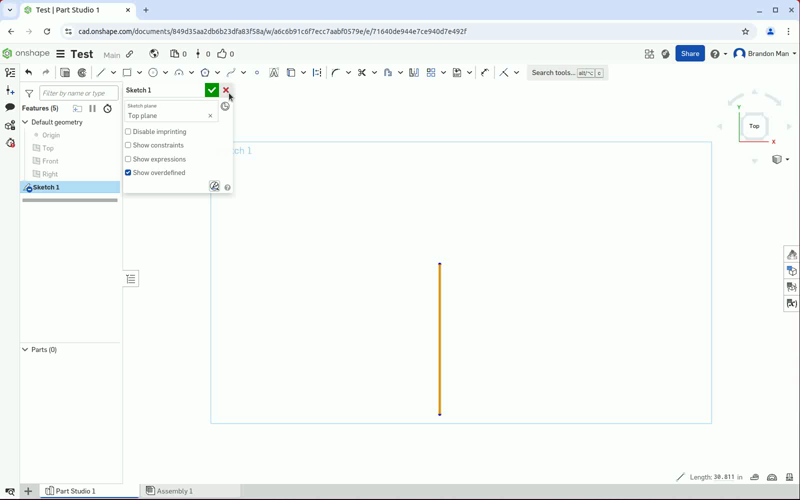
key(shift+h)
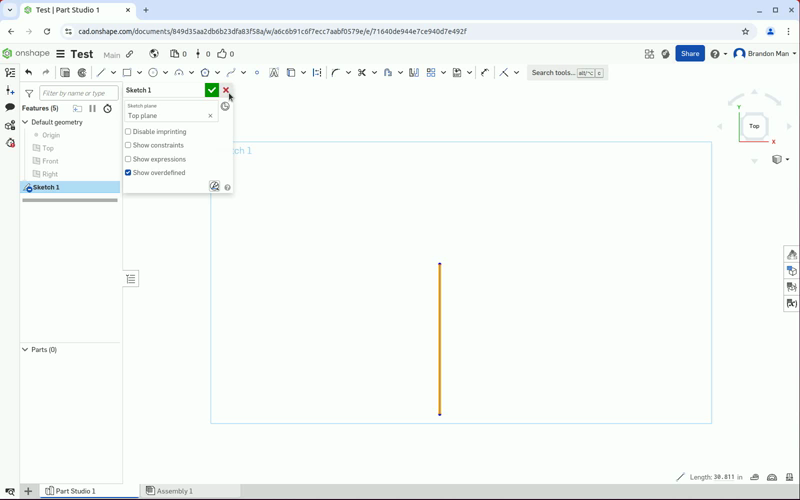
key(shift+s)
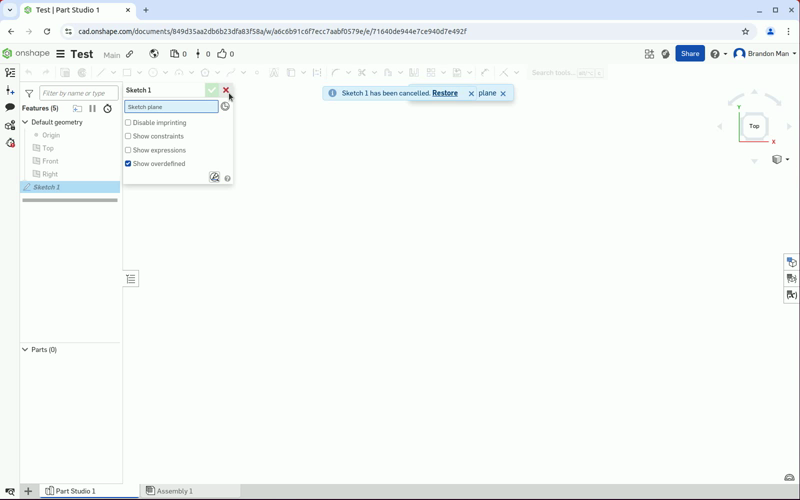
mouse_move(73, 150)
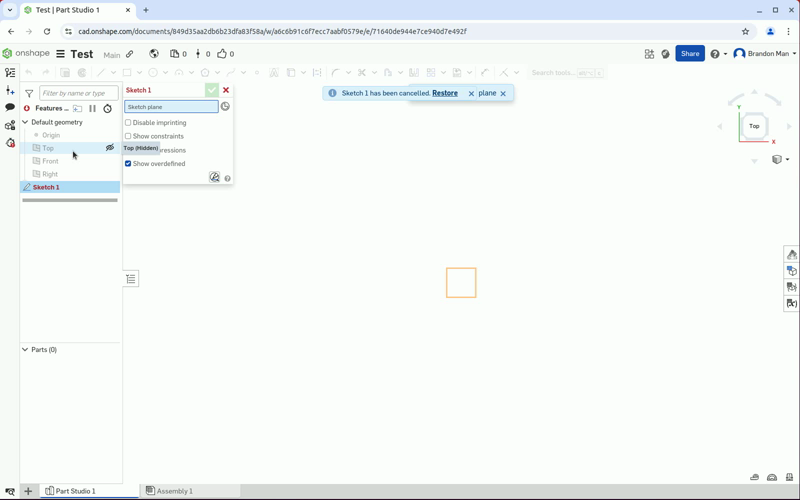
click(73, 150)
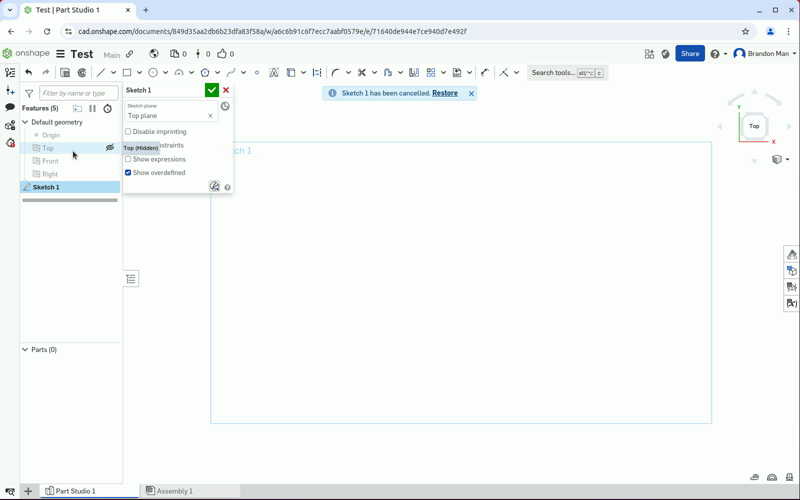
mouse_move(73, 352)
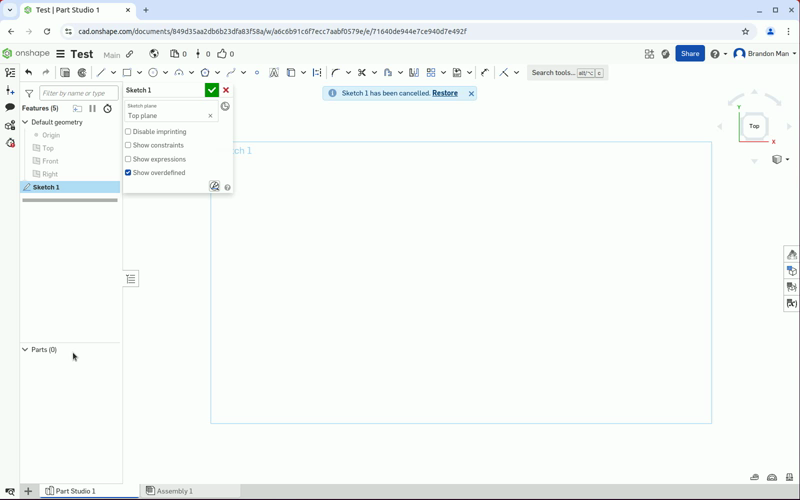
key(y)
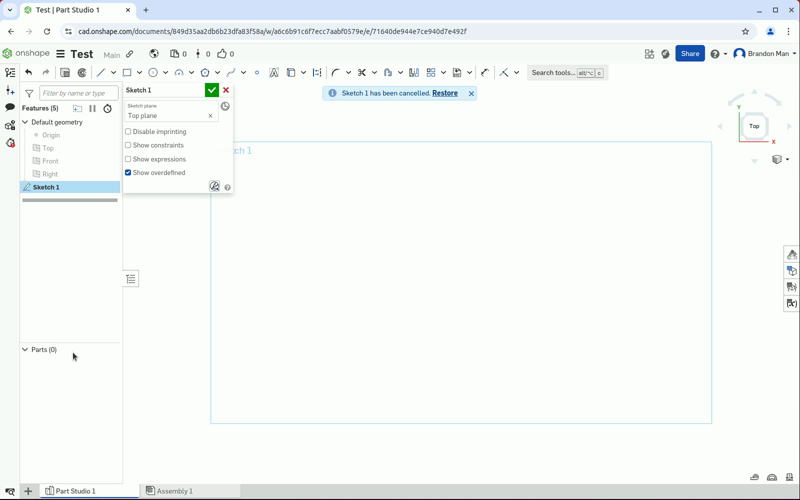
key(l)
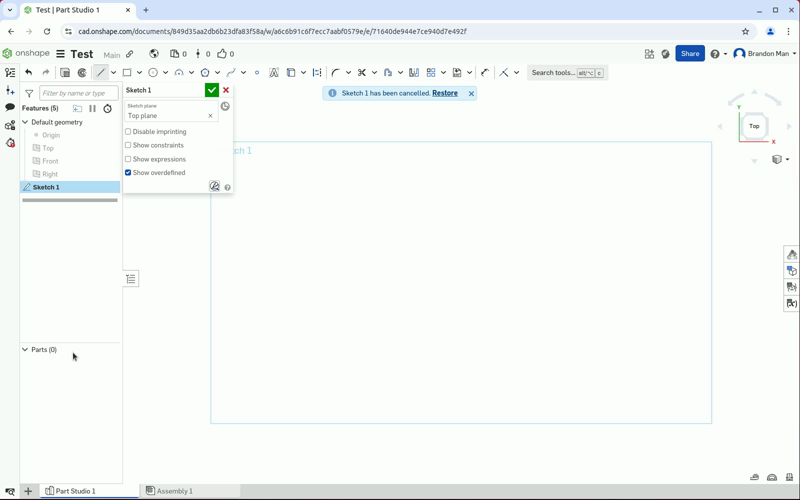
key_down(shift)
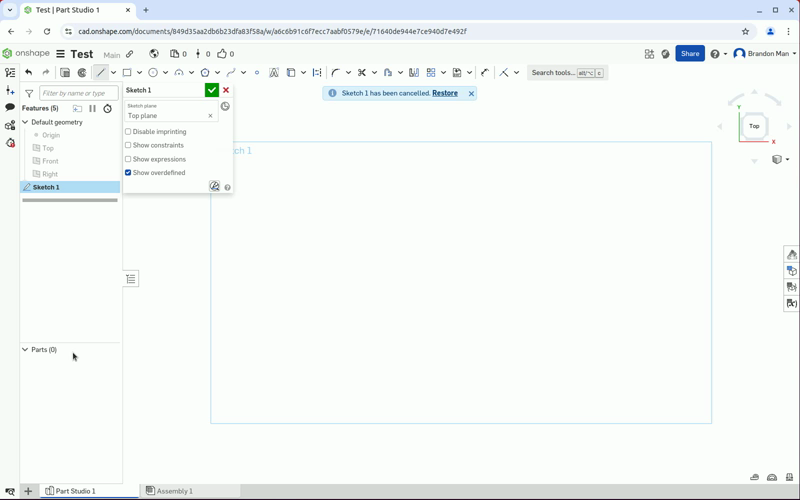
mouse_move(348, 308)
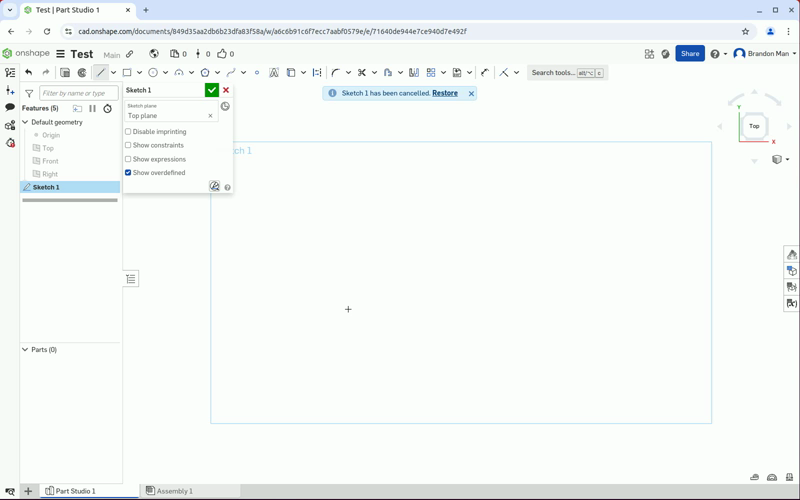
click(348, 308)
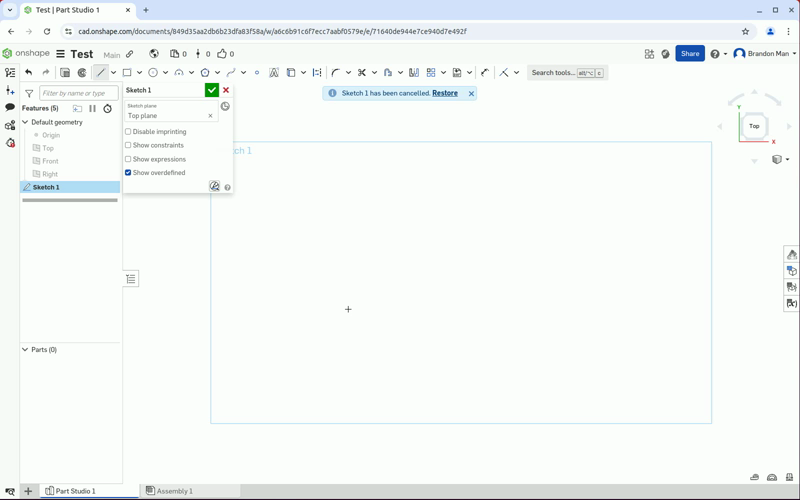
key_up(shift)
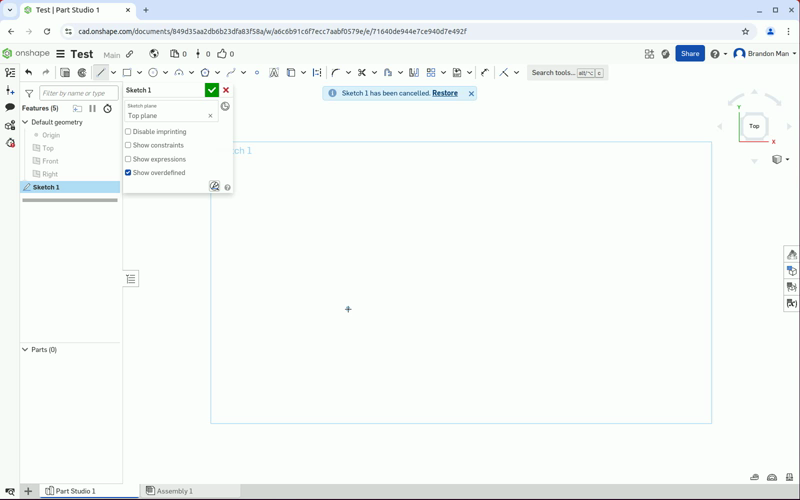
key_down(shift)
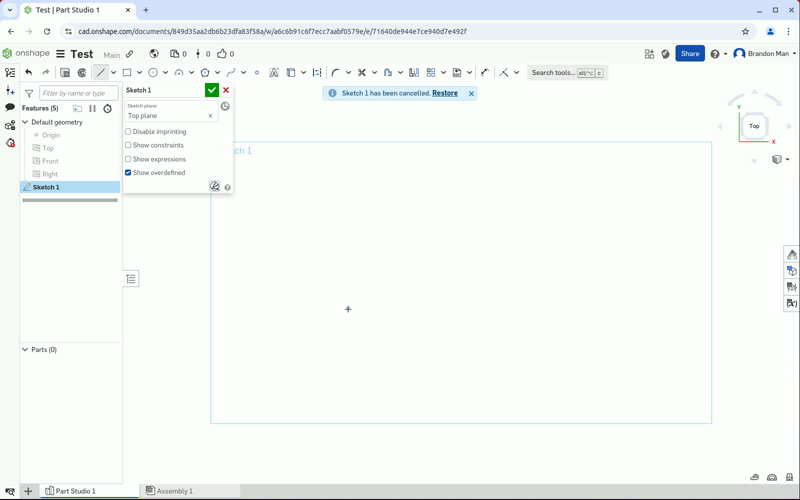
mouse_move(572, 308)
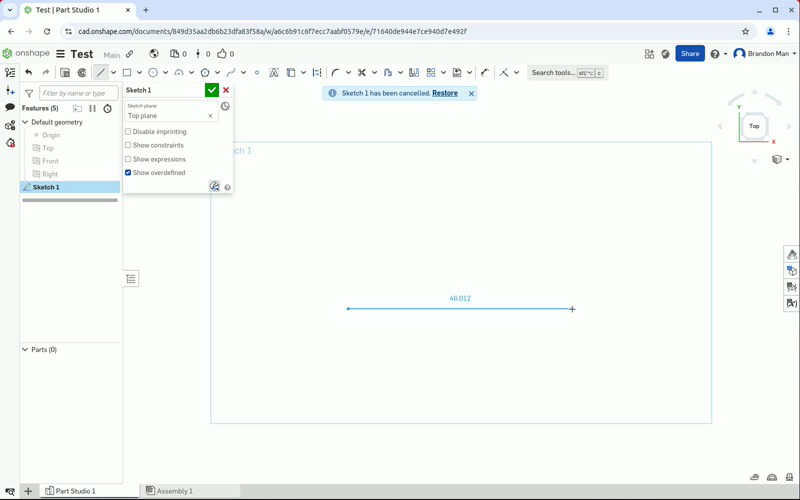
click(572, 308)
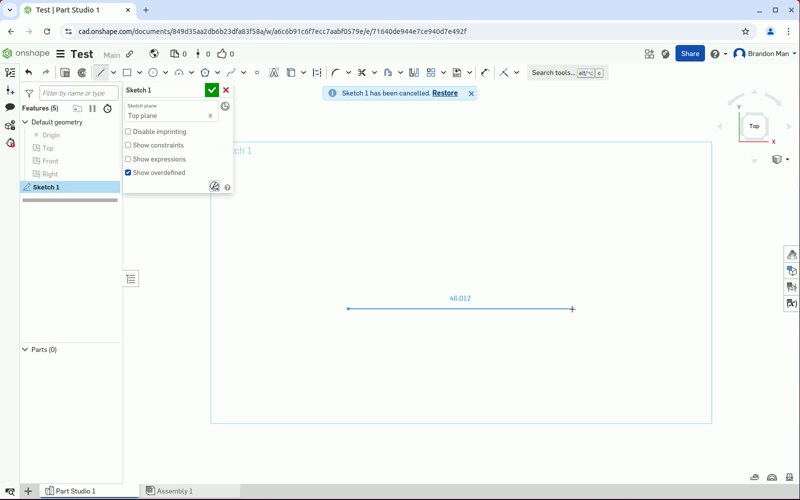
key_up(shift)
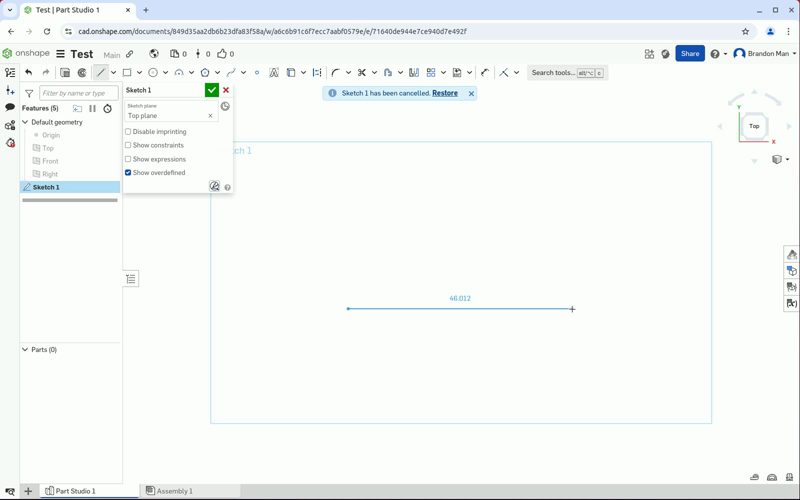
key_down(shift)
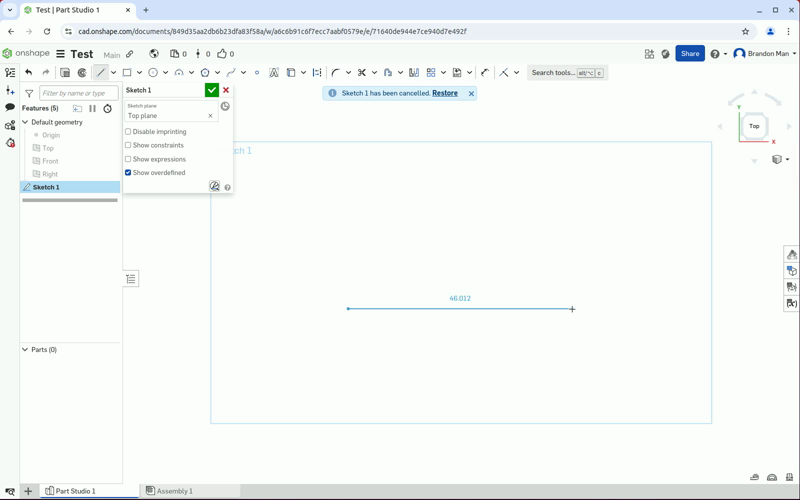
mouse_move(589, 308)
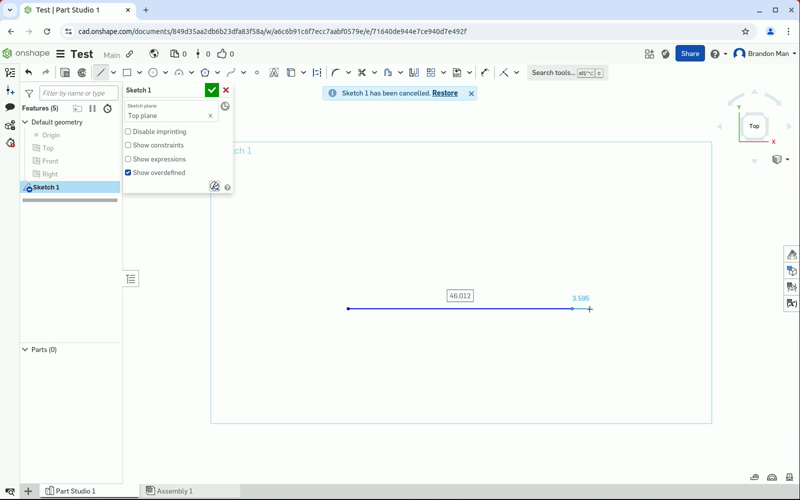
mouse_move(572, 259)
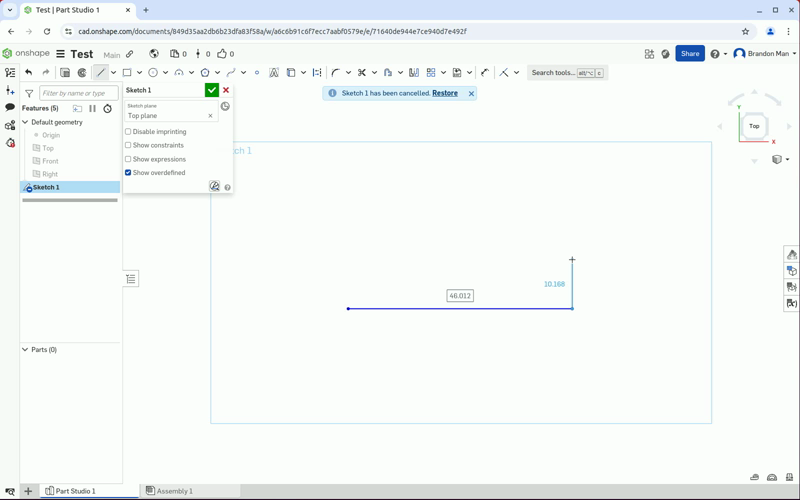
click(572, 259)
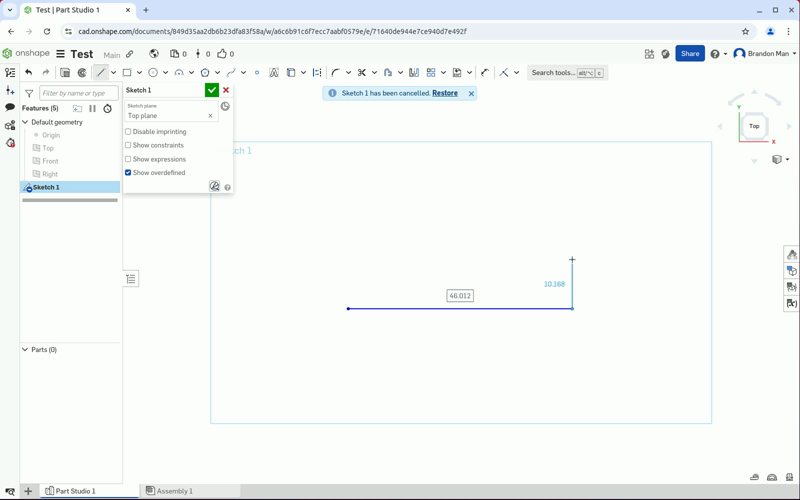
key_up(shift)
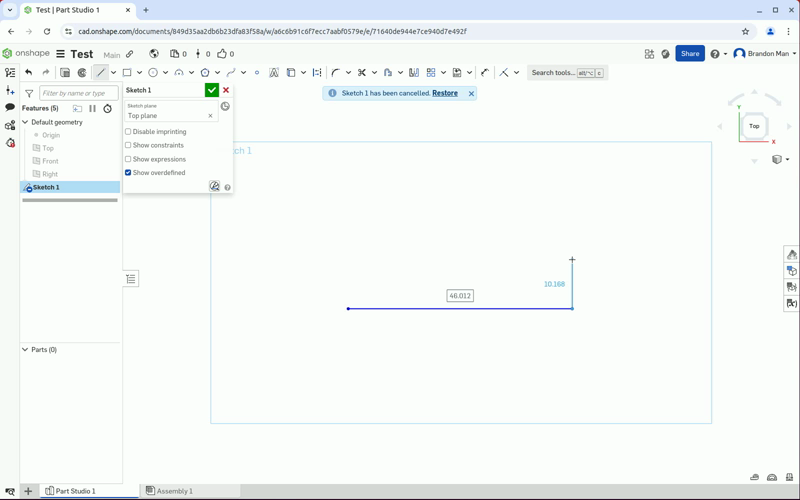
key_down(shift)
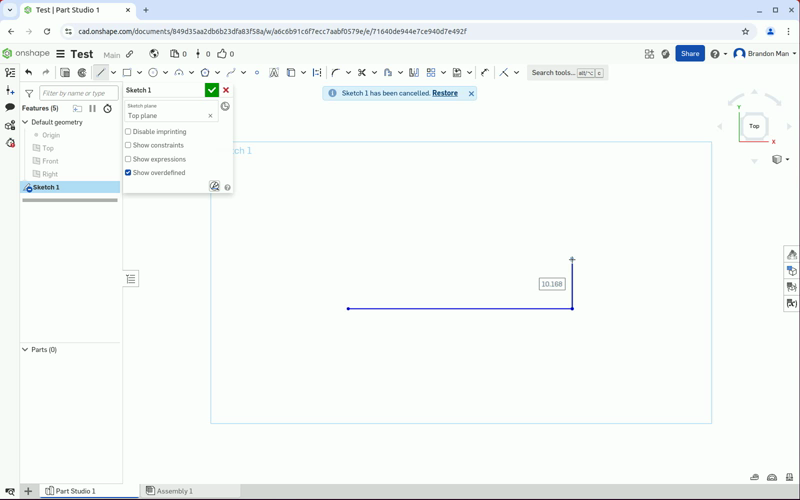
mouse_move(348, 259)
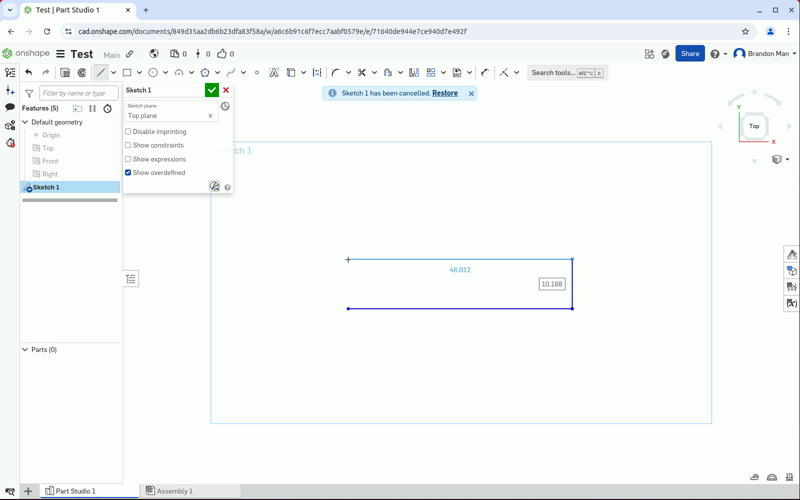
click(348, 259)
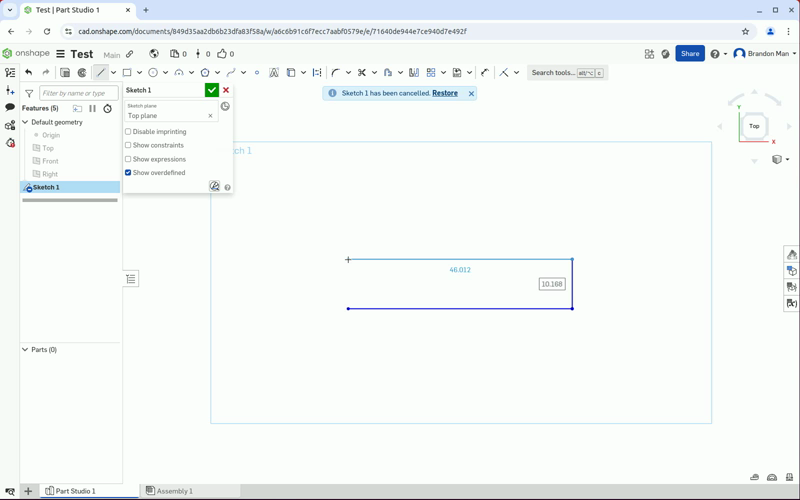
key_up(shift)
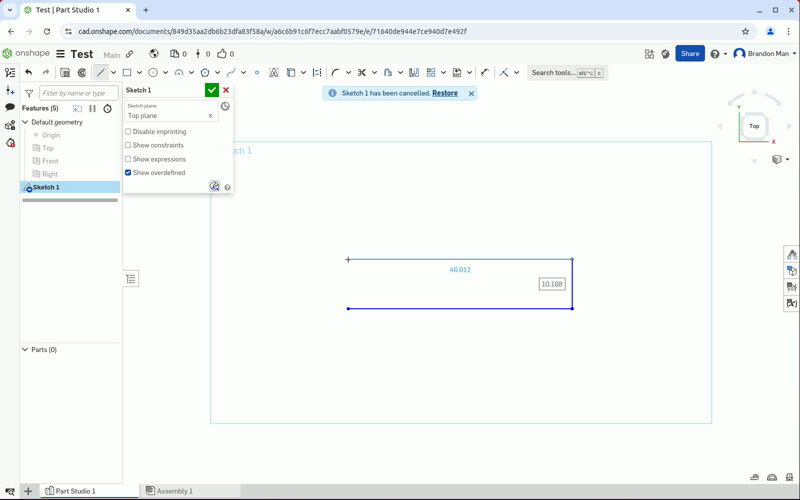
mouse_move(378, 259)
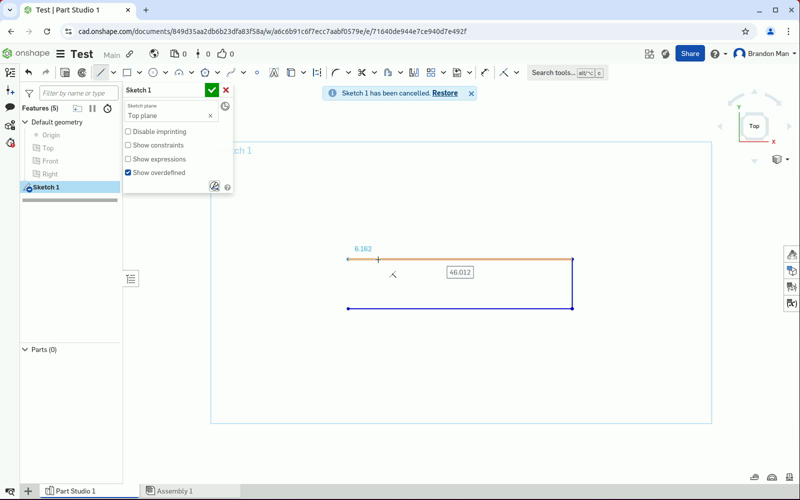
key_down(shift)
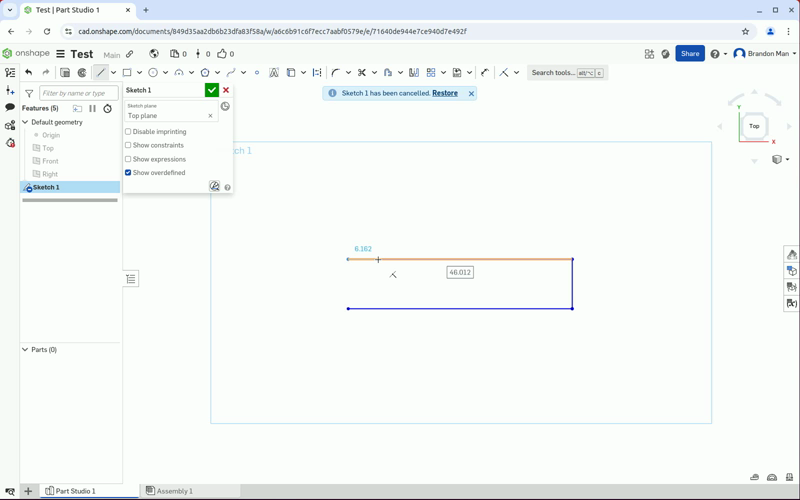
mouse_move(348, 308)
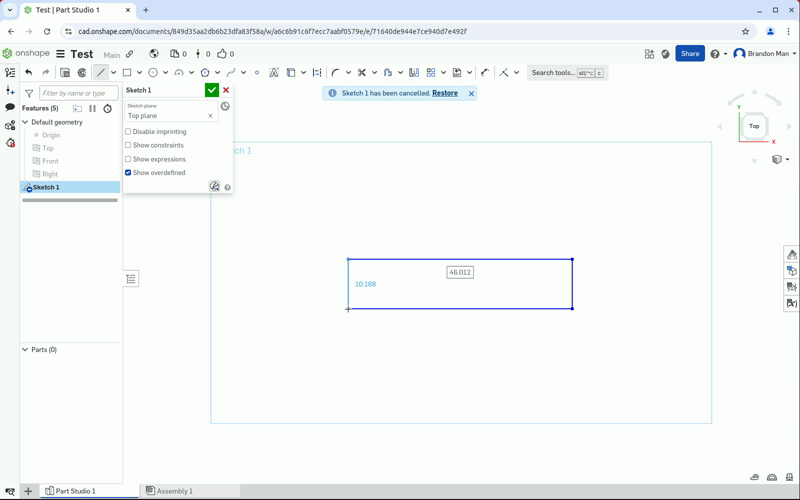
key_up(shift)
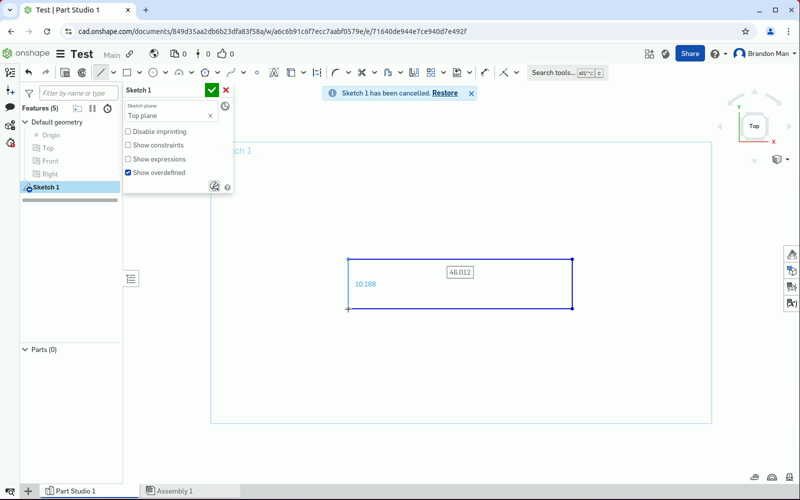
click(348, 308)
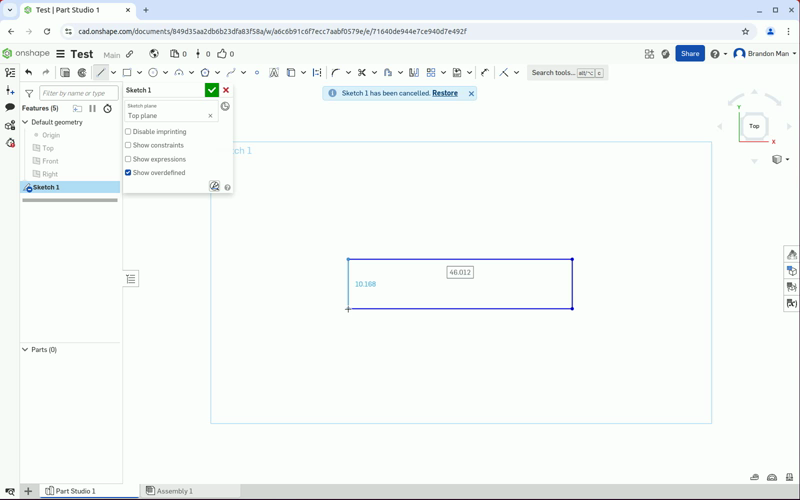
key(esc)
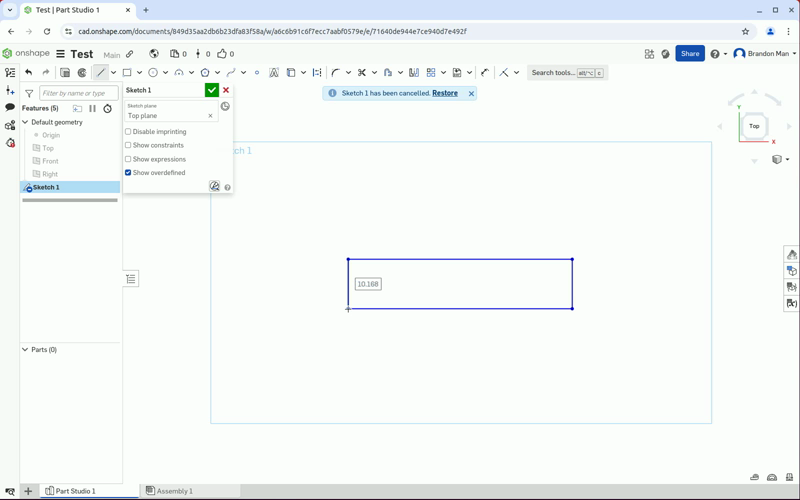
mouse_move(403, 299)
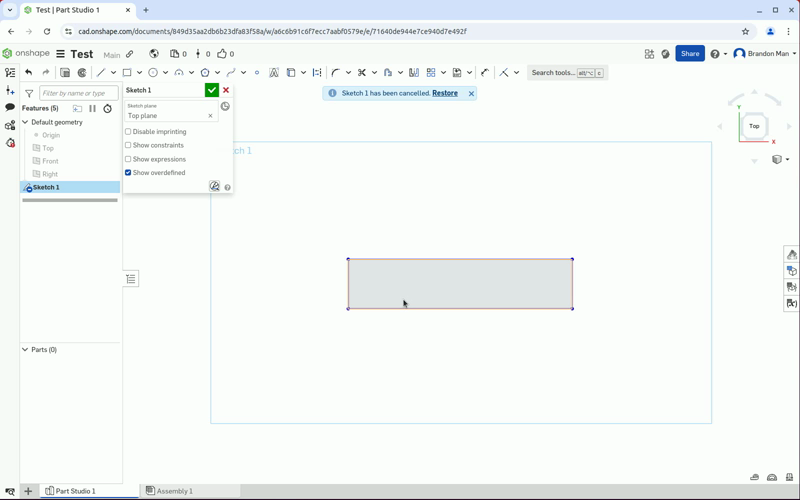
click(403, 299)
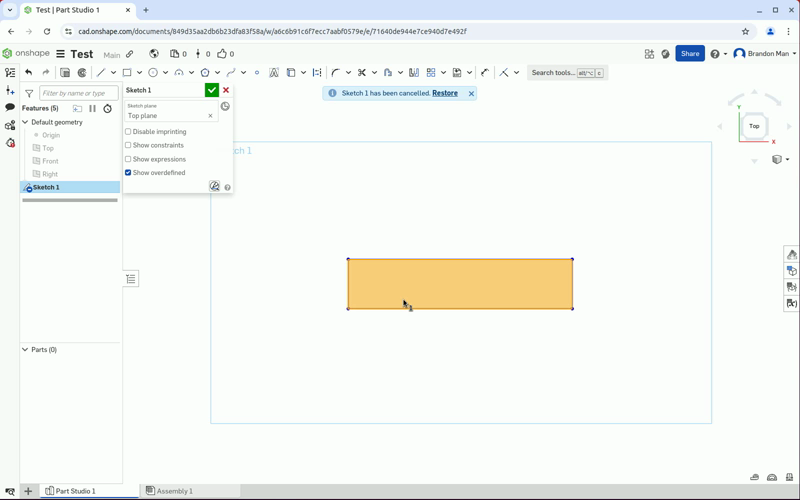
mouse_move(73, 352)
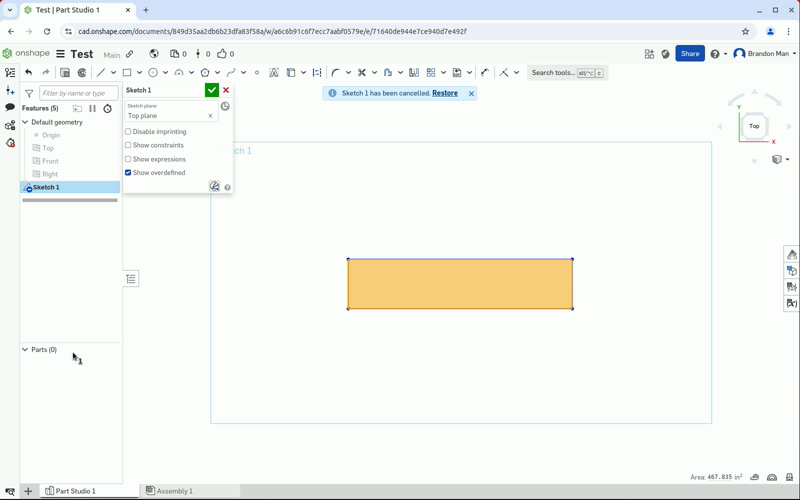
key(shift+y)
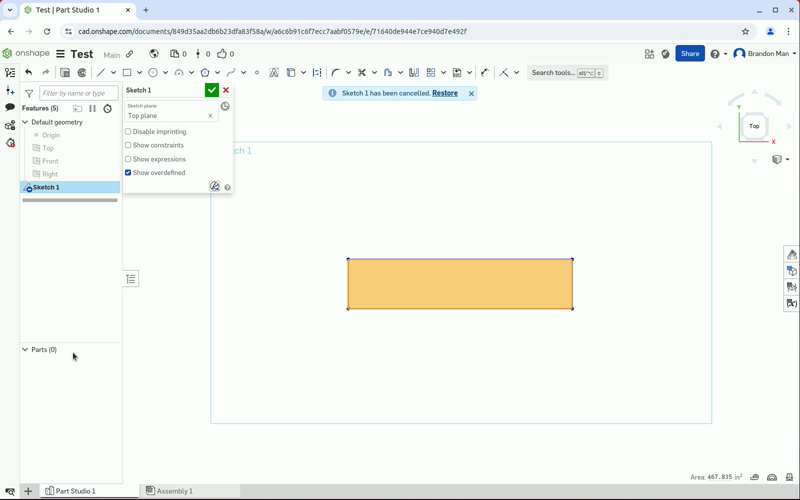
key(shift+e)
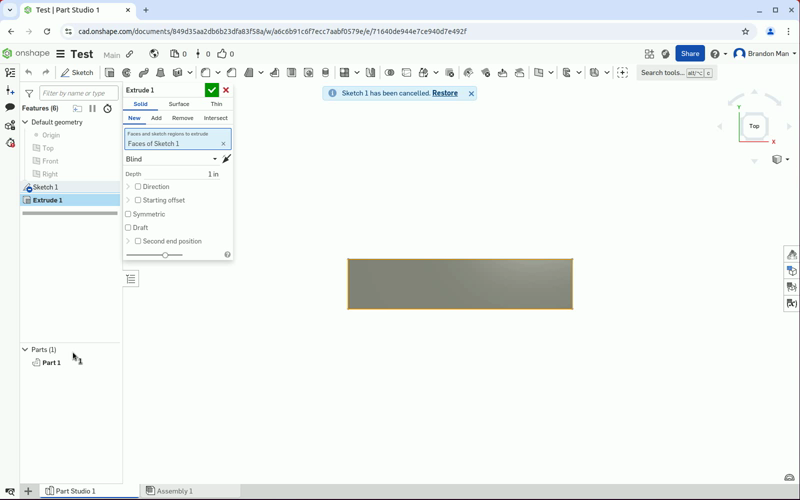
mouse_move(143, 106)
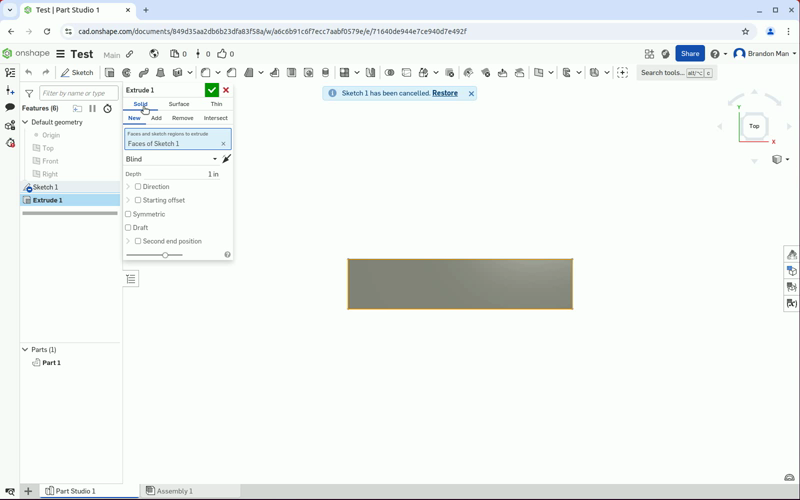
click(143, 106)
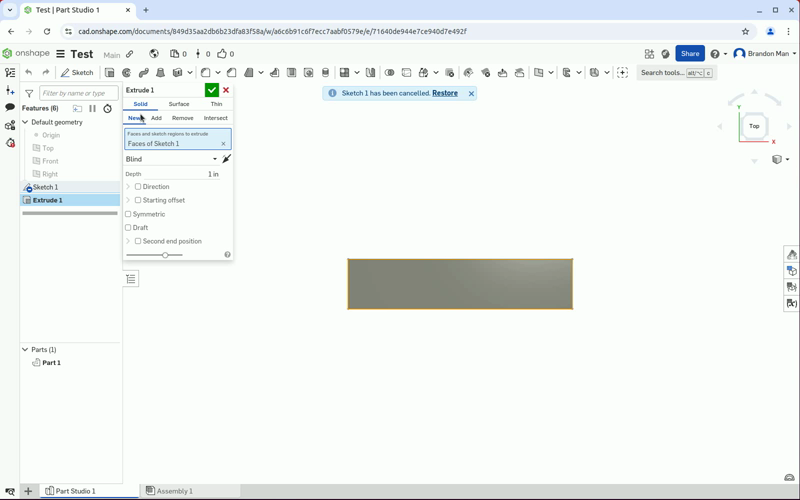
mouse_move(137, 120)
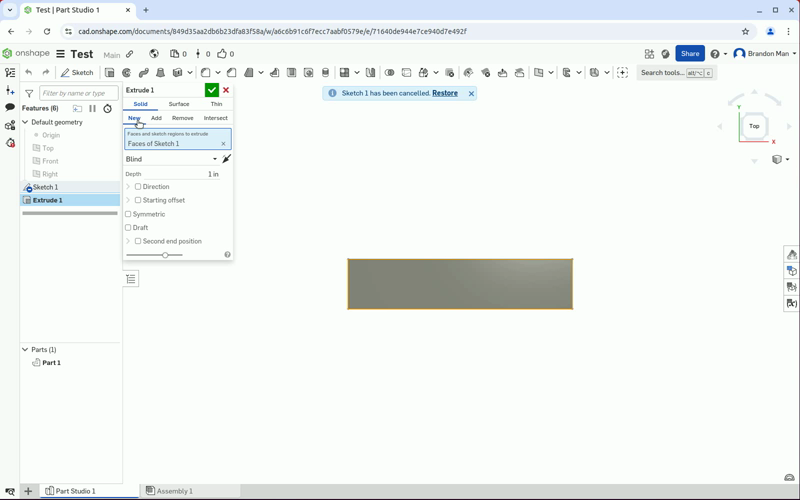
click(137, 120)
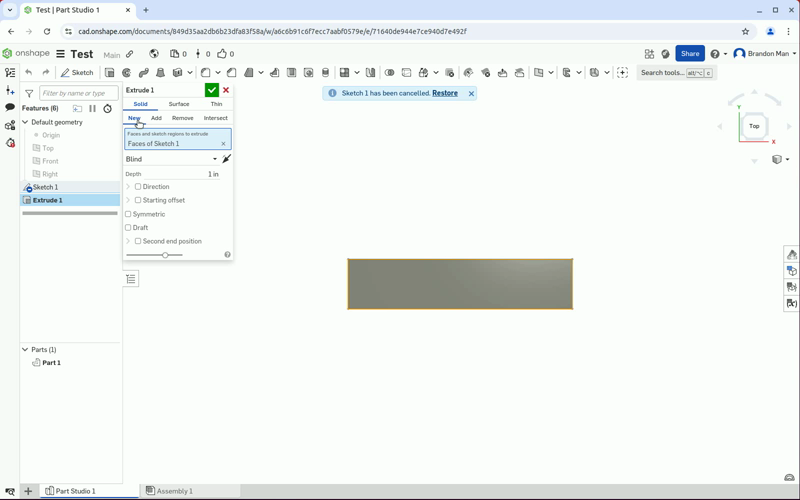
key(tab, 4)
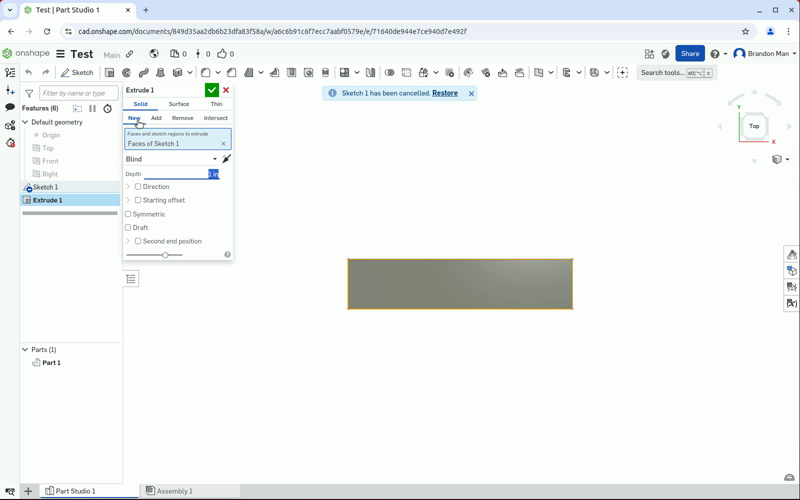
text(0.241)
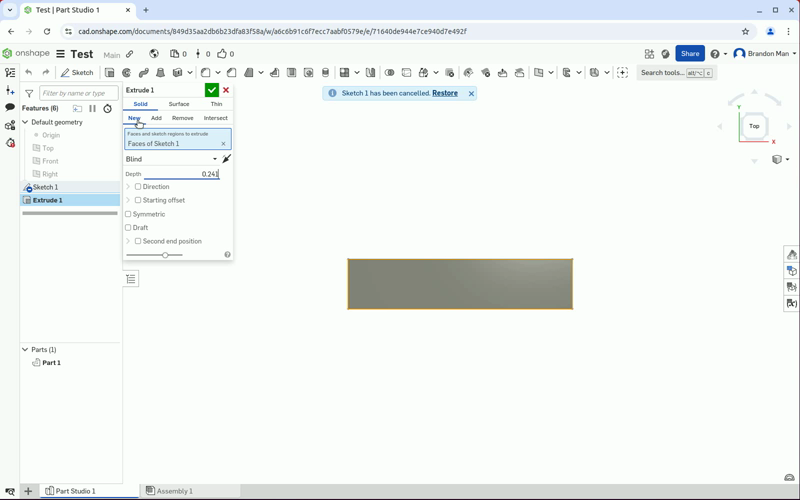
key(enter)
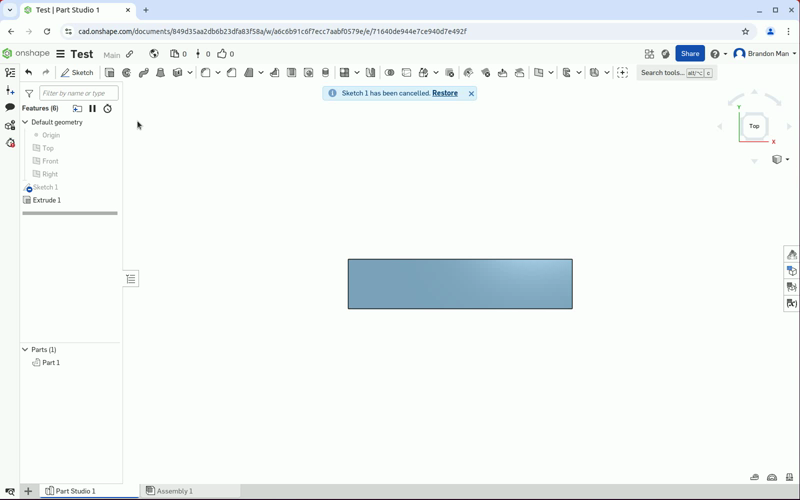
key(shift+h)
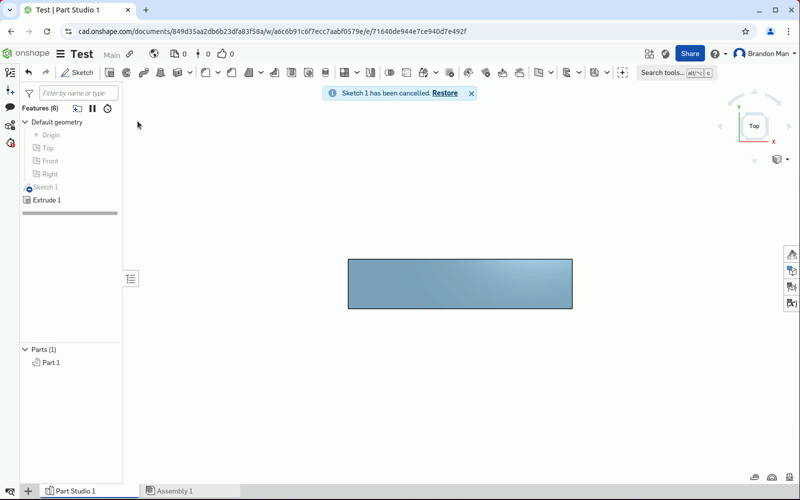
key(shift+h)
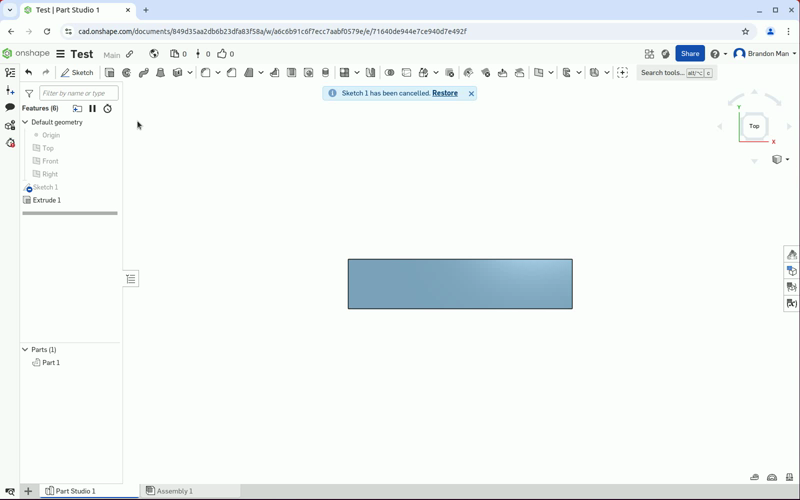
mouse_move(73, 189)
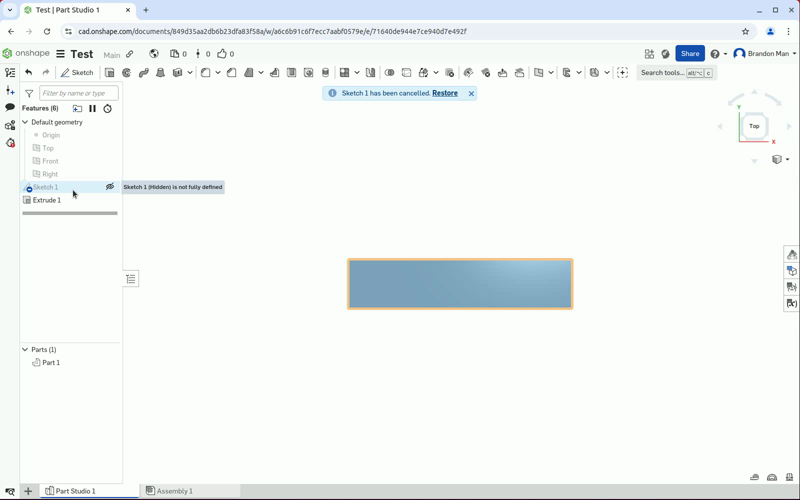
click(73, 189)
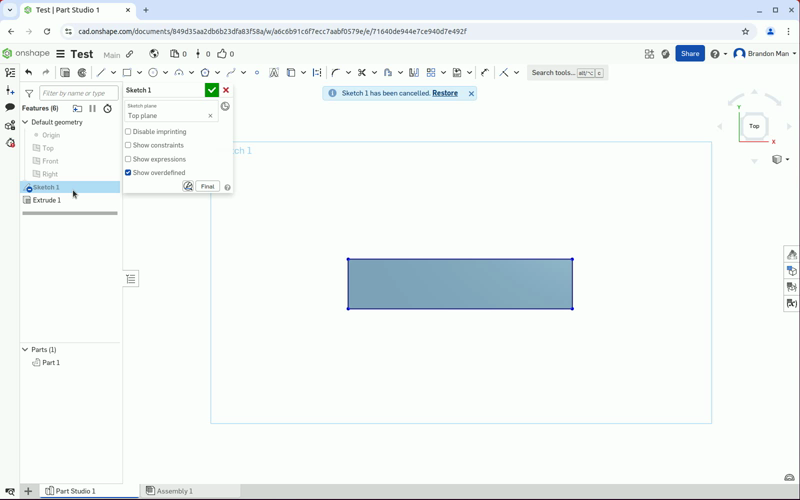
mouse_move(229, 92)
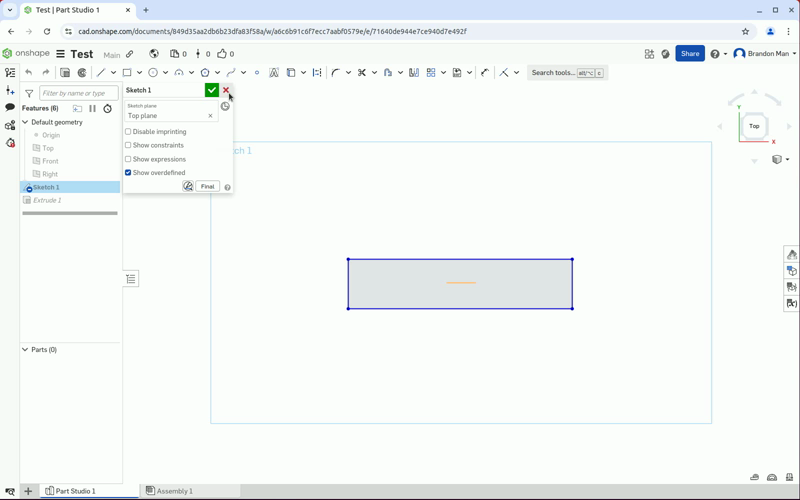
click(229, 92)
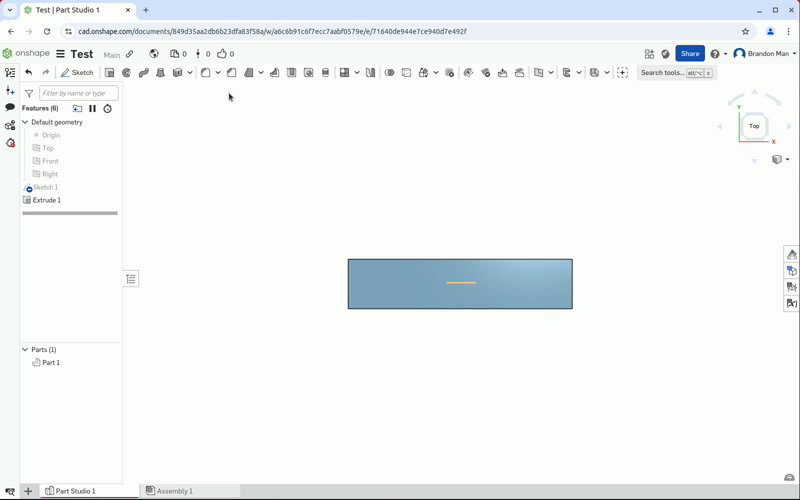
mouse_move(541, 75)
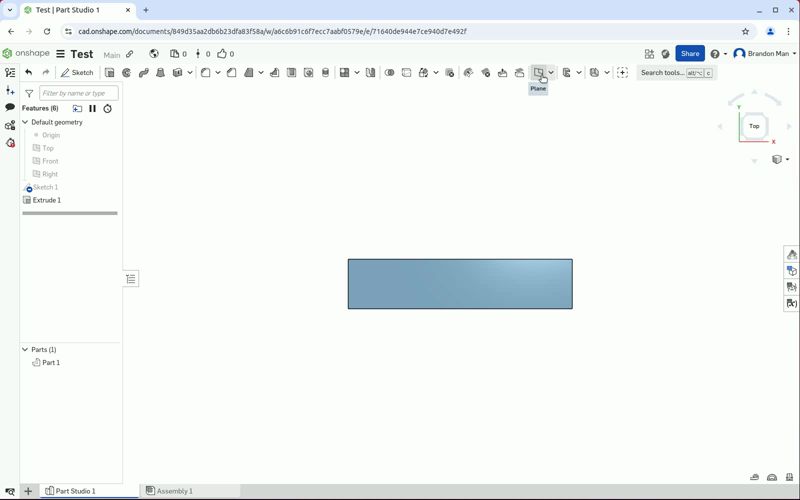
click(541, 75)
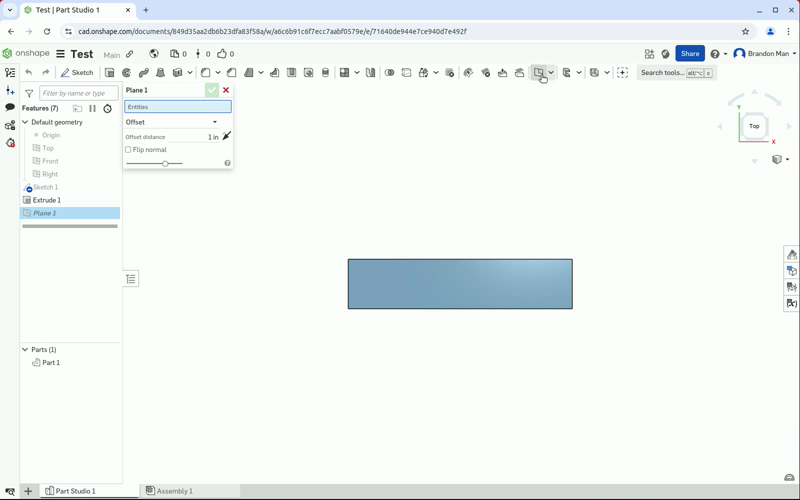
mouse_move(73, 150)
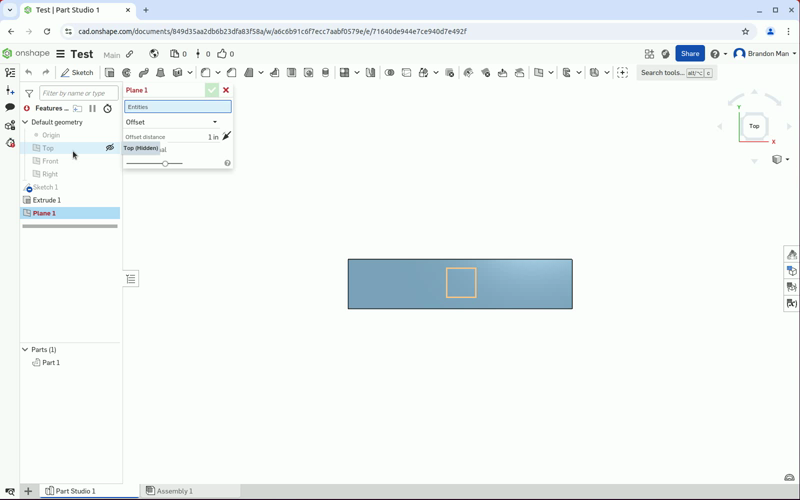
click(73, 150)
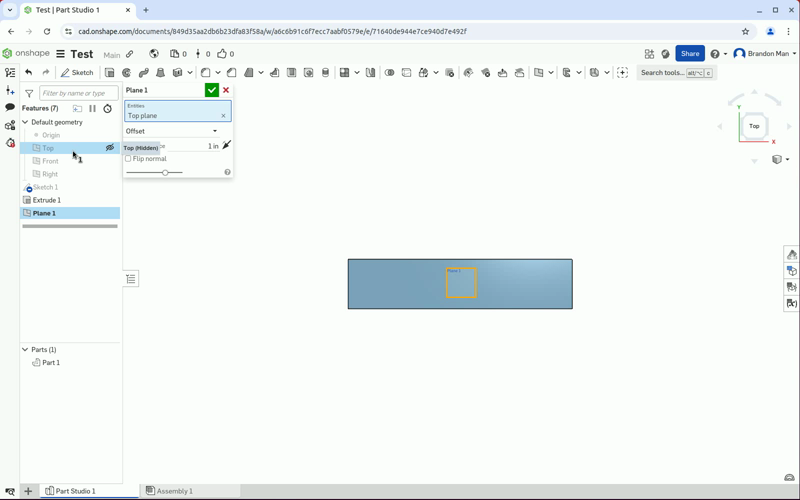
key(tab, 2)
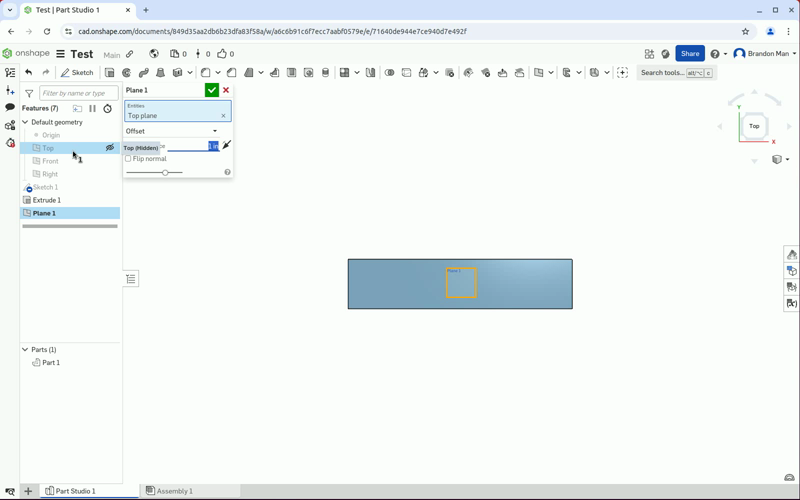
text(0.246)
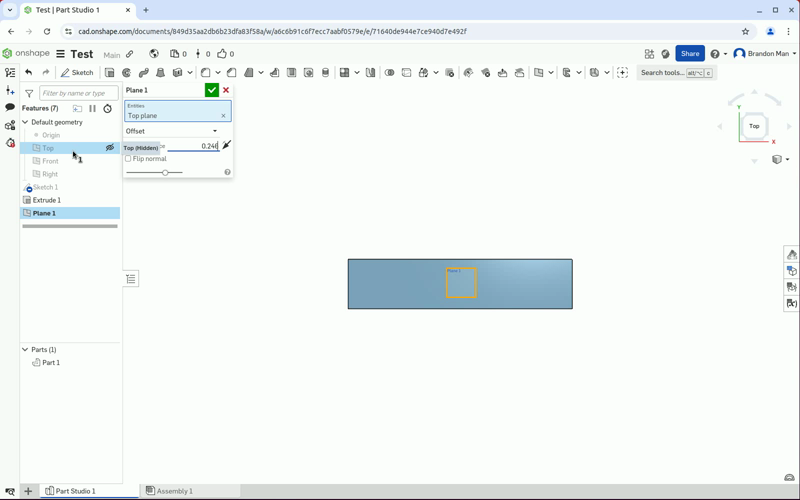
key(enter, 2)
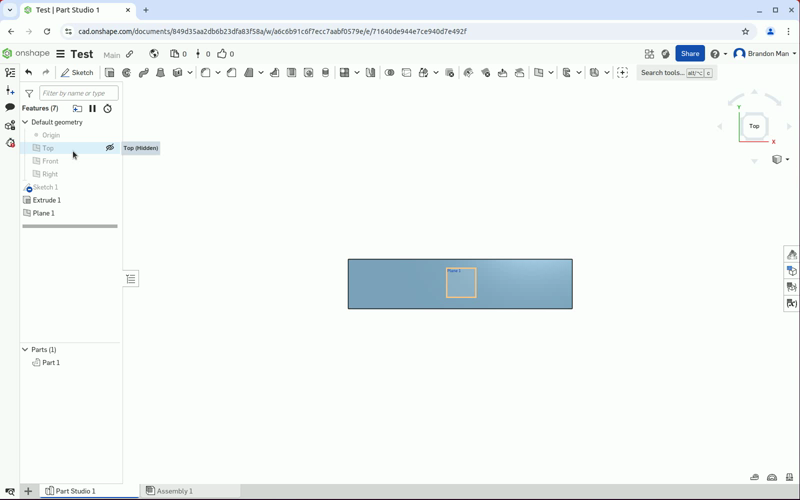
key(shift+s)
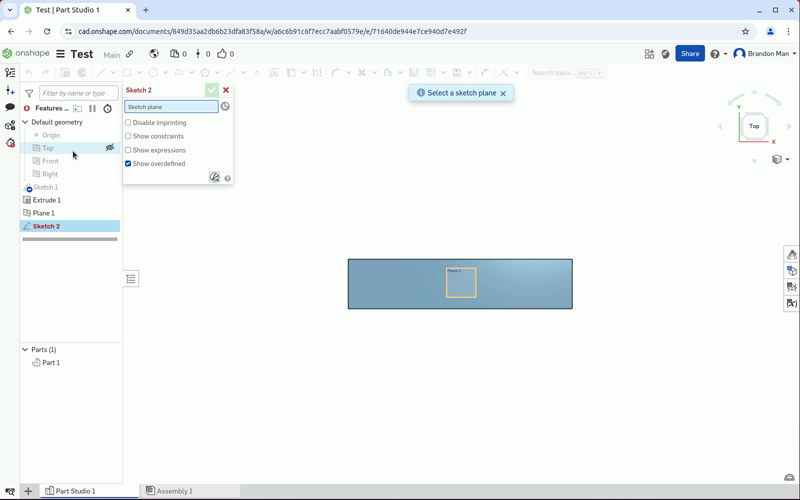
mouse_move(73, 215)
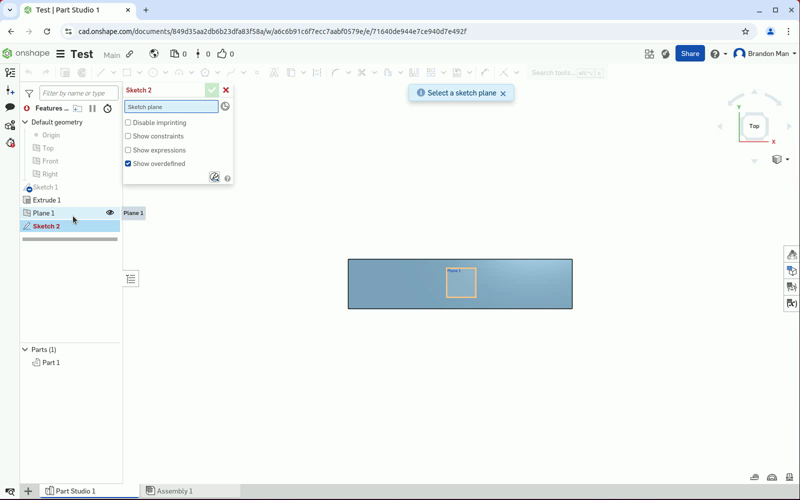
click(73, 215)
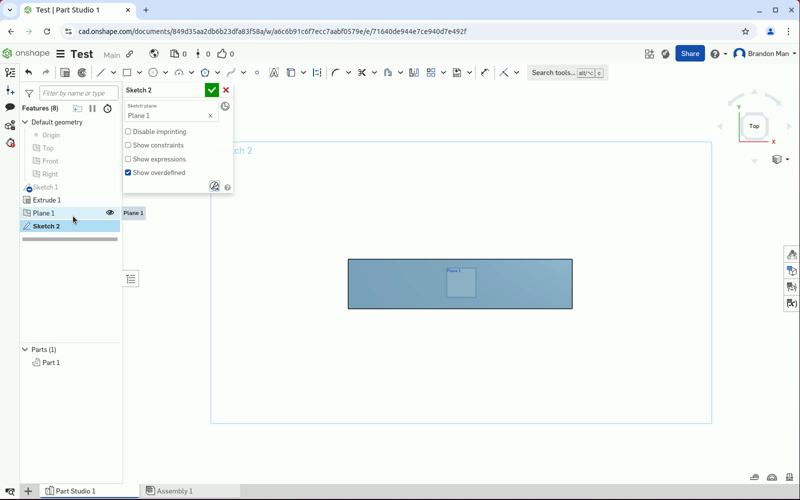
mouse_move(73, 352)
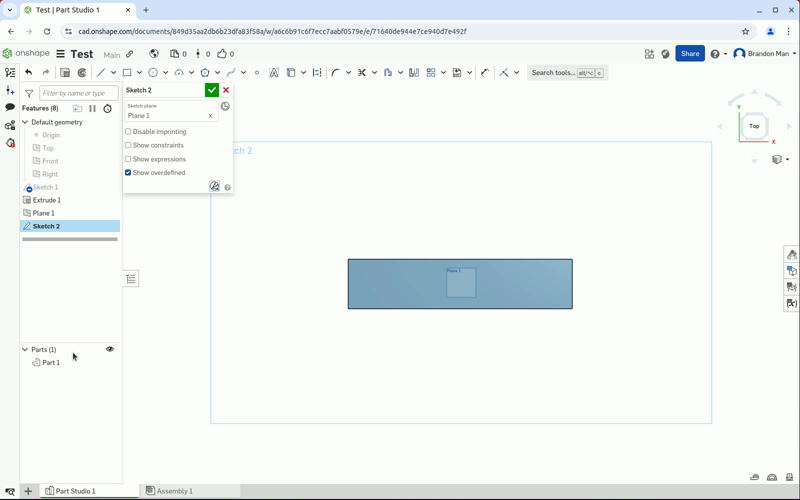
key(y)
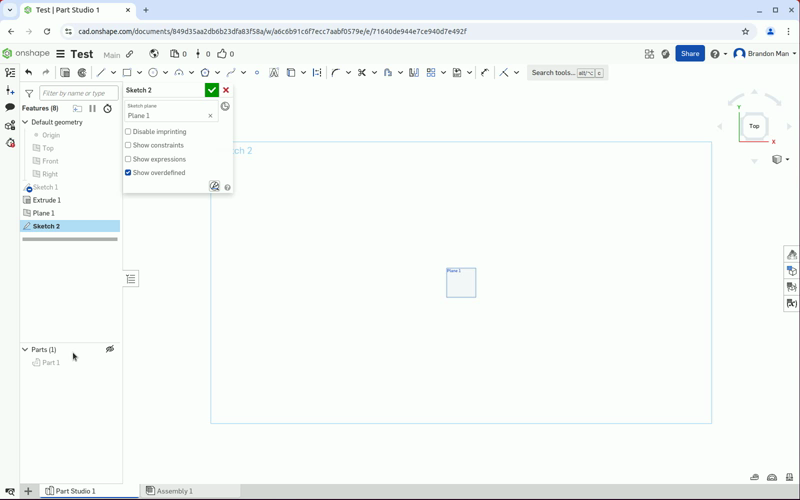
key(l)
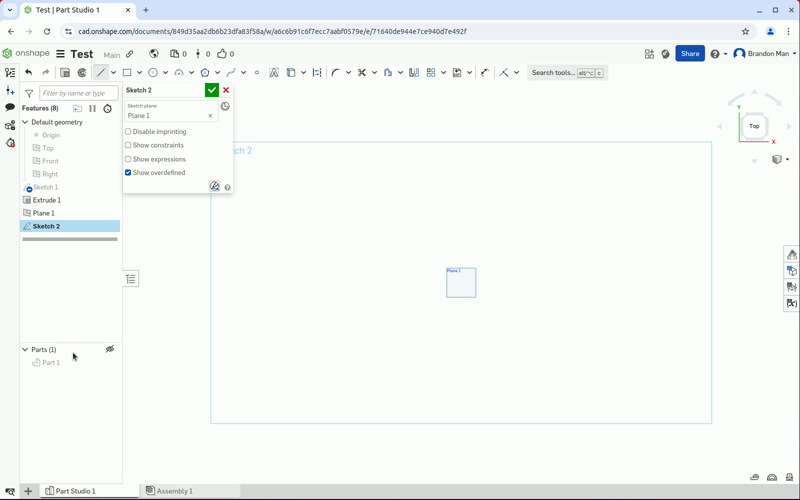
key_down(shift)
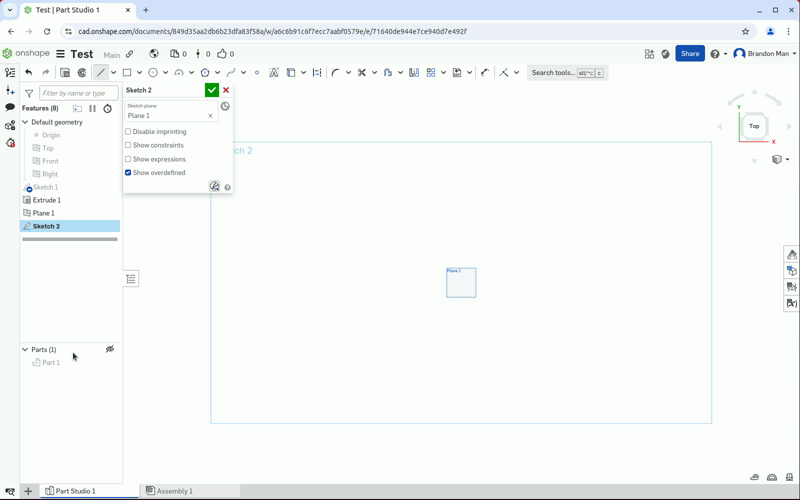
mouse_move(348, 307)
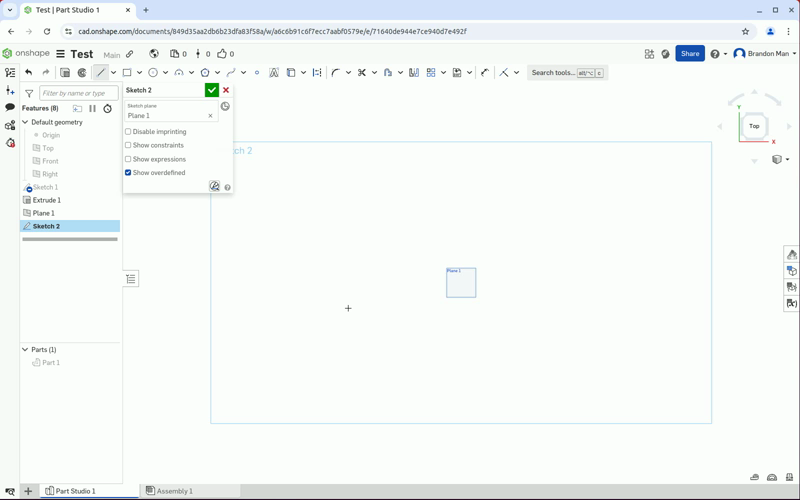
click(348, 307)
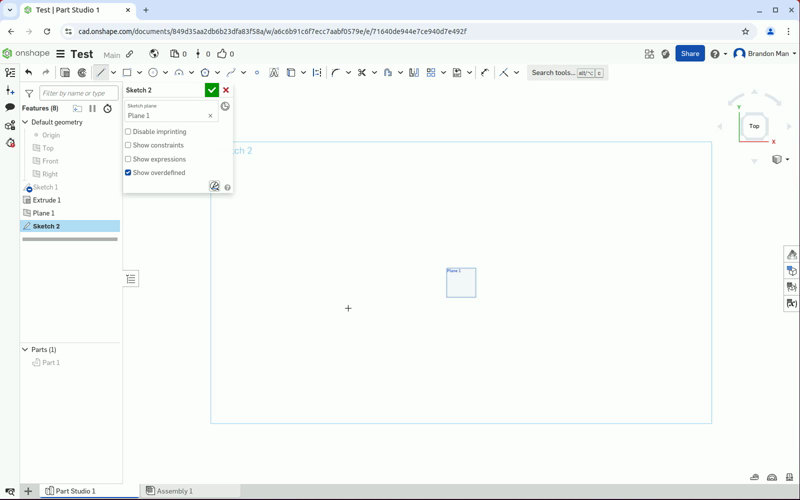
key_up(shift)
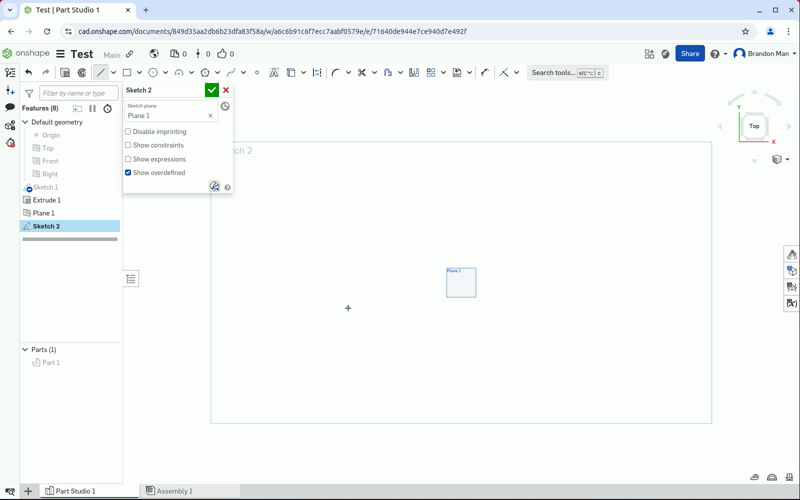
key_down(shift)
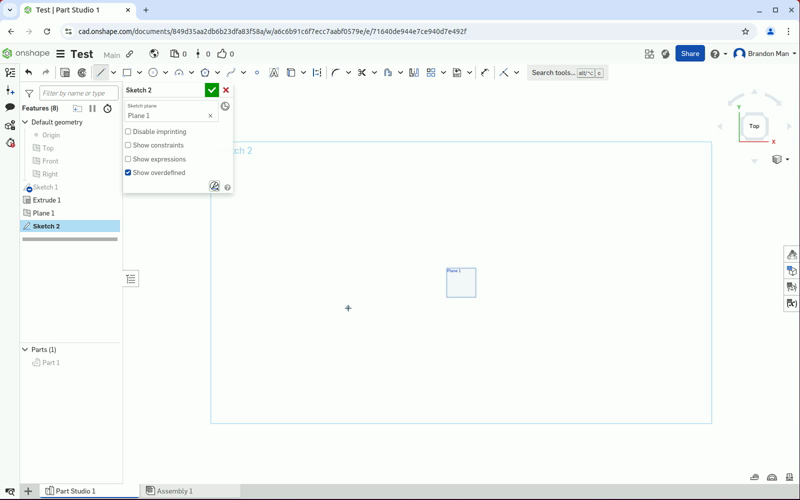
mouse_move(378, 307)
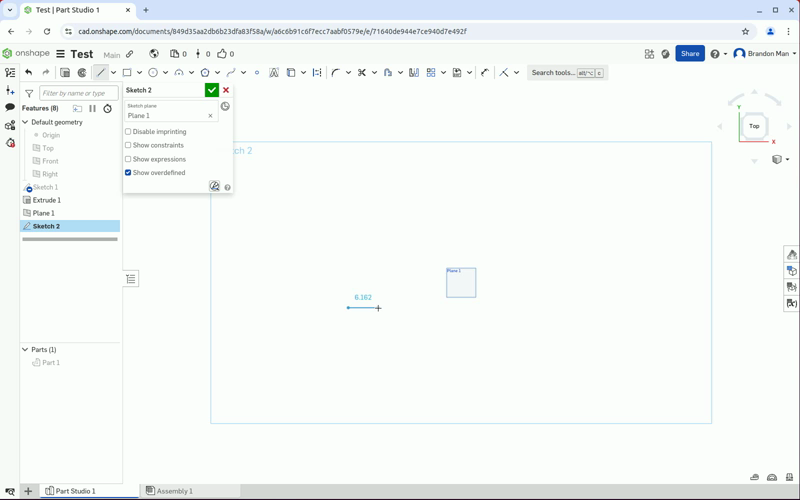
mouse_move(389, 307)
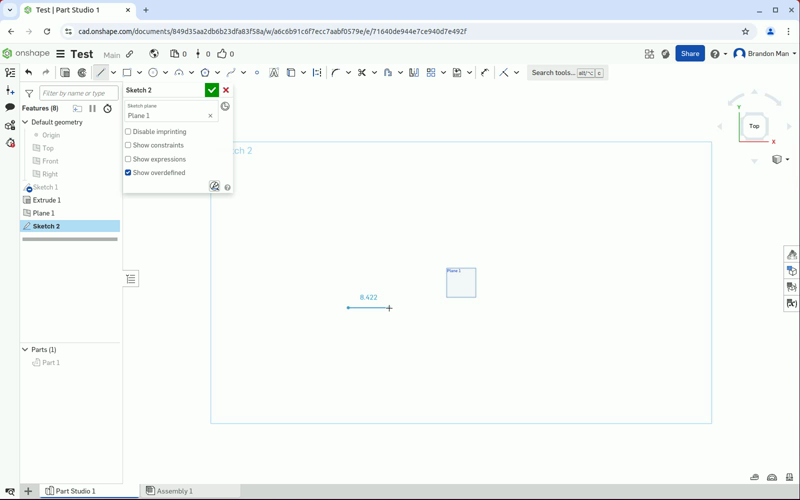
click(389, 307)
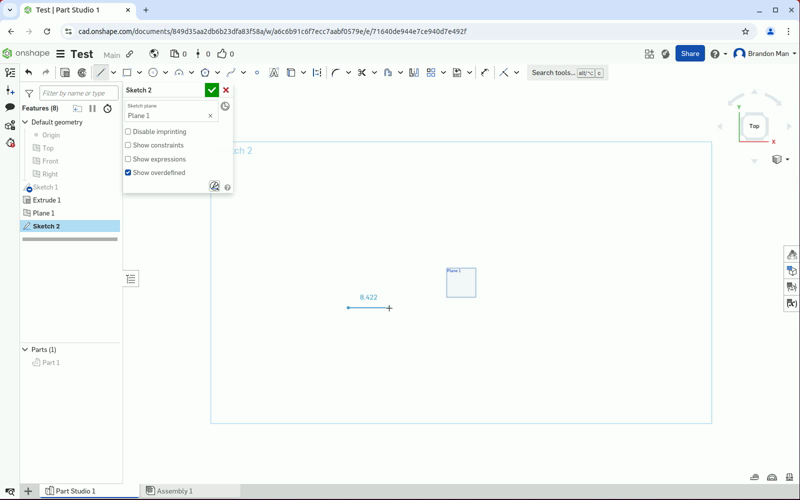
key_up(shift)
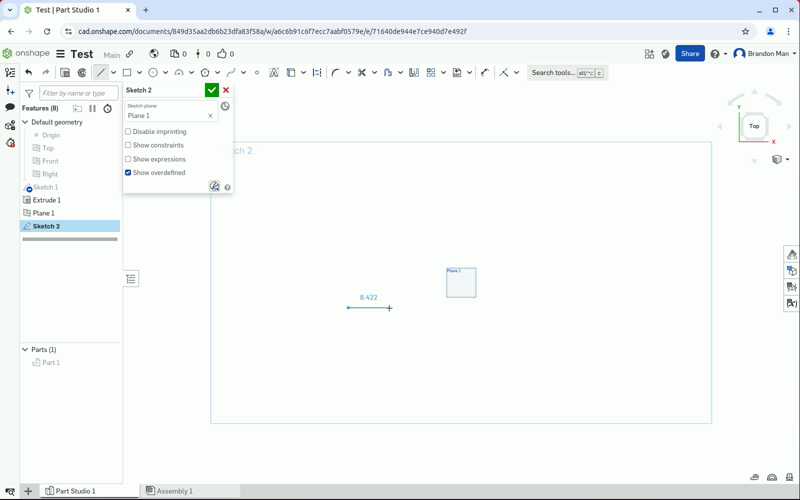
key_down(shift)
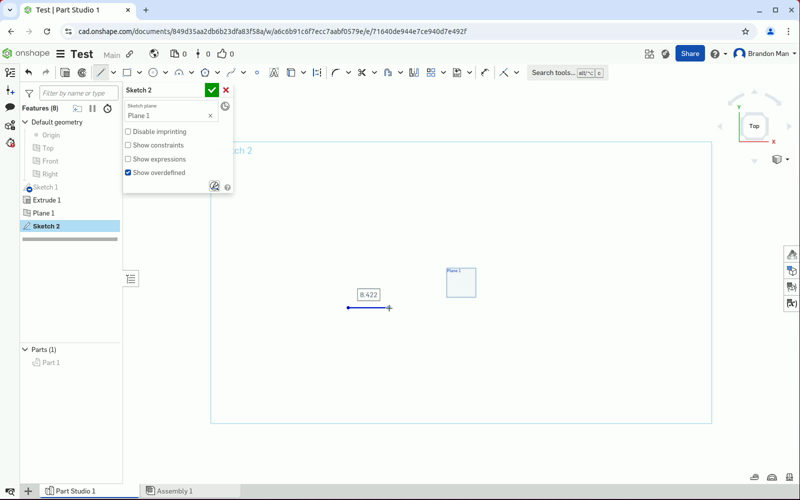
mouse_move(419, 307)
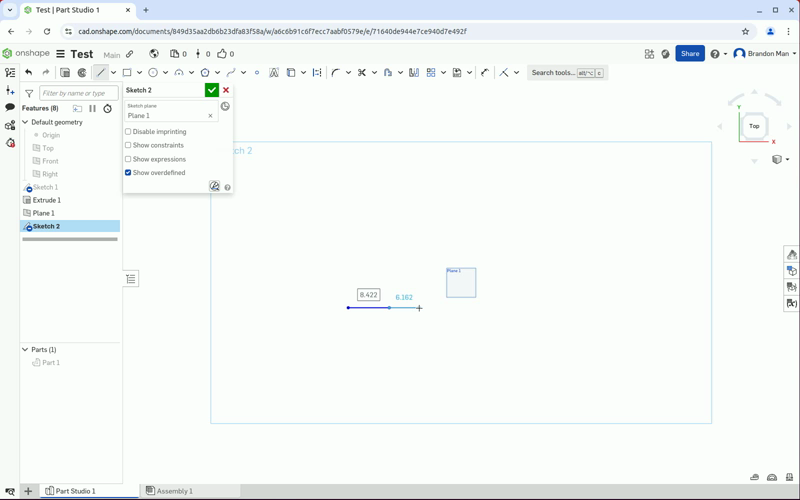
mouse_move(389, 257)
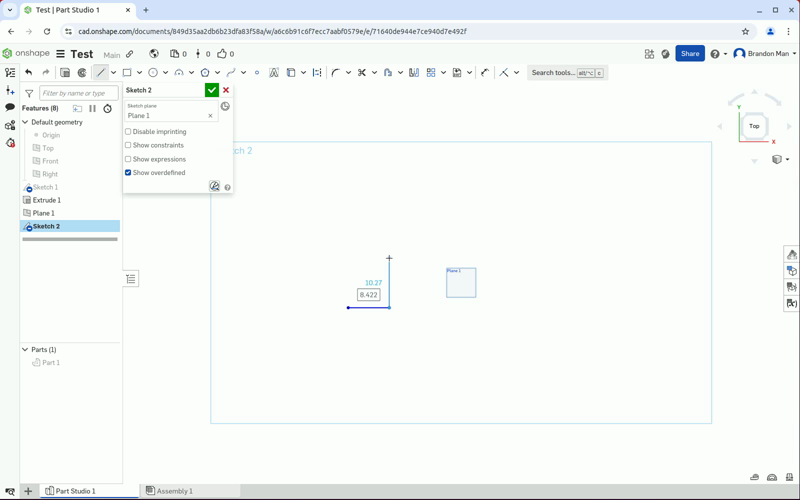
click(389, 257)
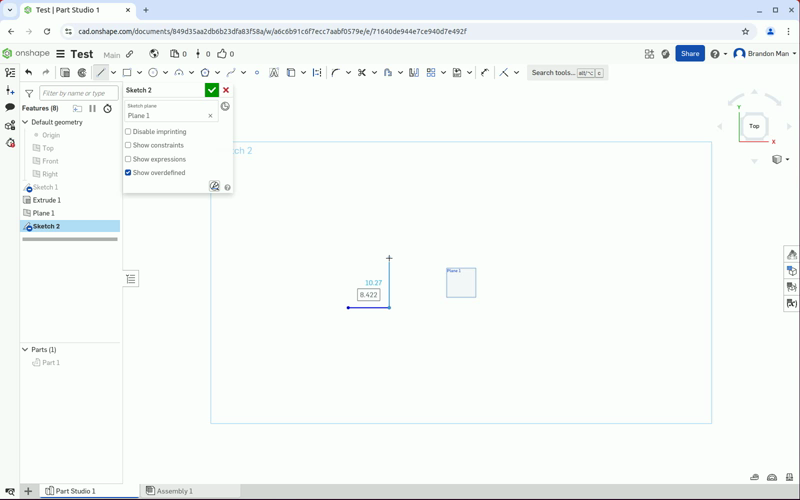
key_up(shift)
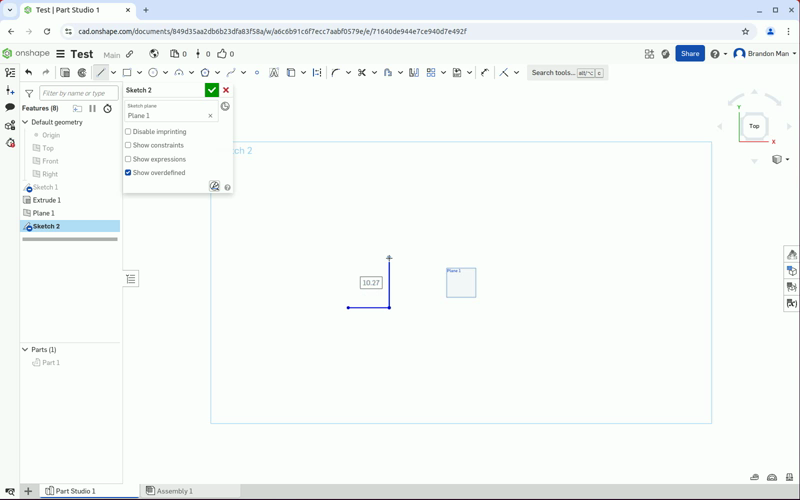
key_down(shift)
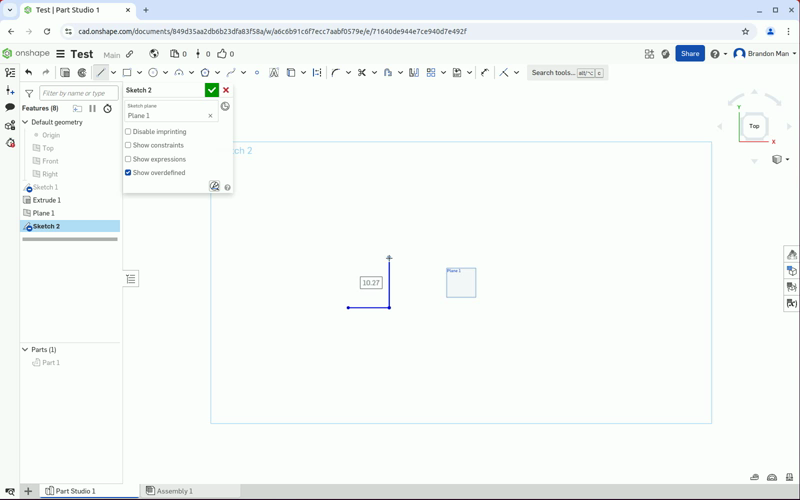
mouse_move(419, 257)
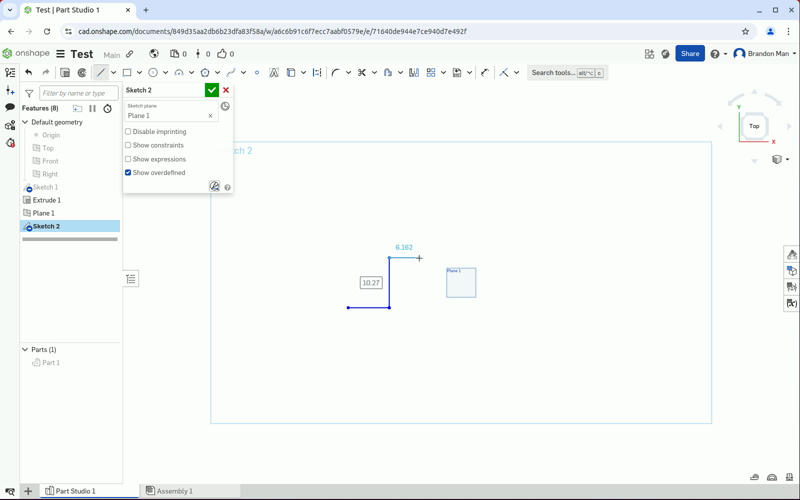
mouse_move(348, 257)
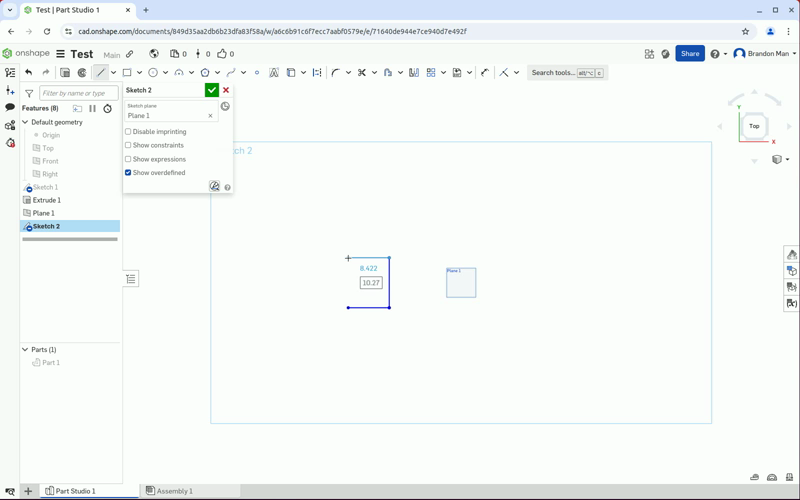
click(348, 257)
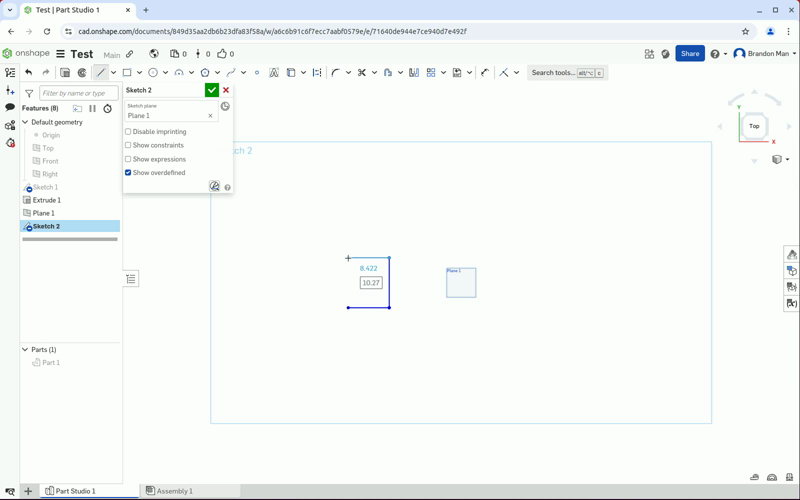
key_up(shift)
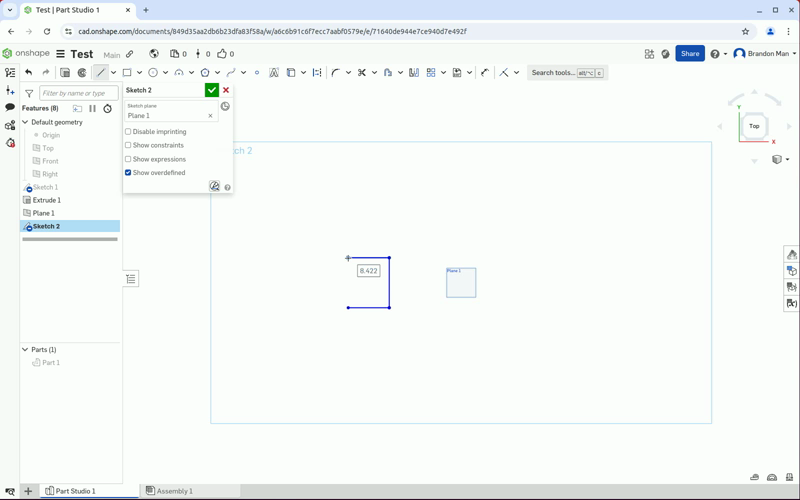
mouse_move(378, 257)
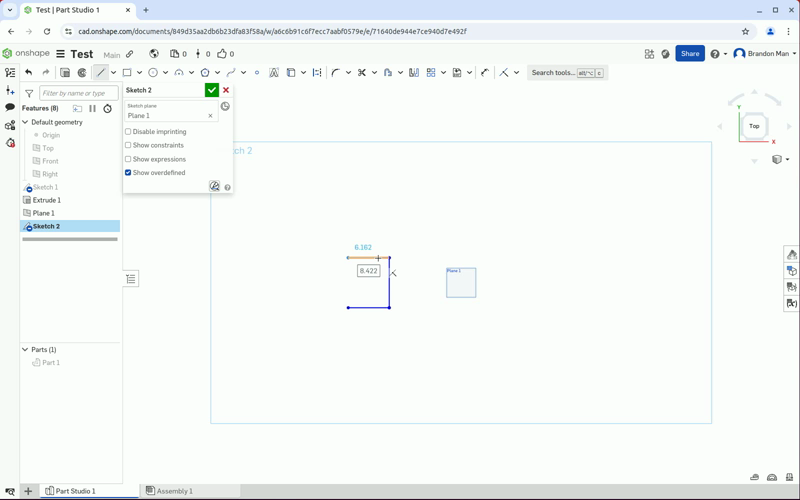
key_down(shift)
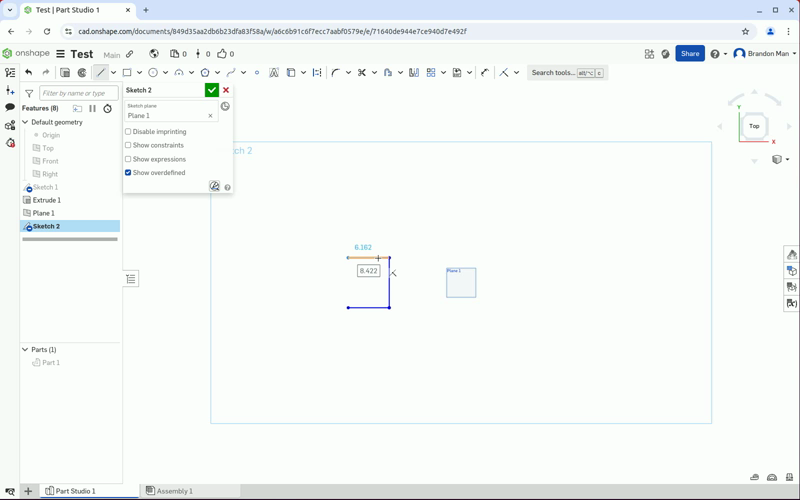
mouse_move(348, 307)
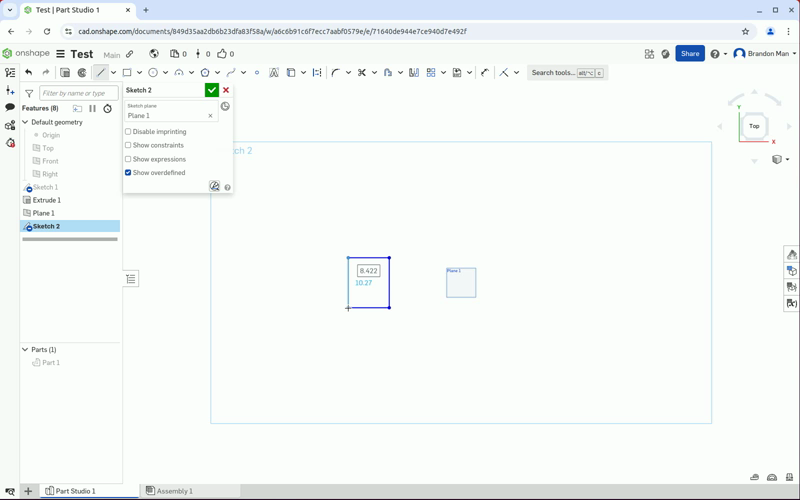
key_up(shift)
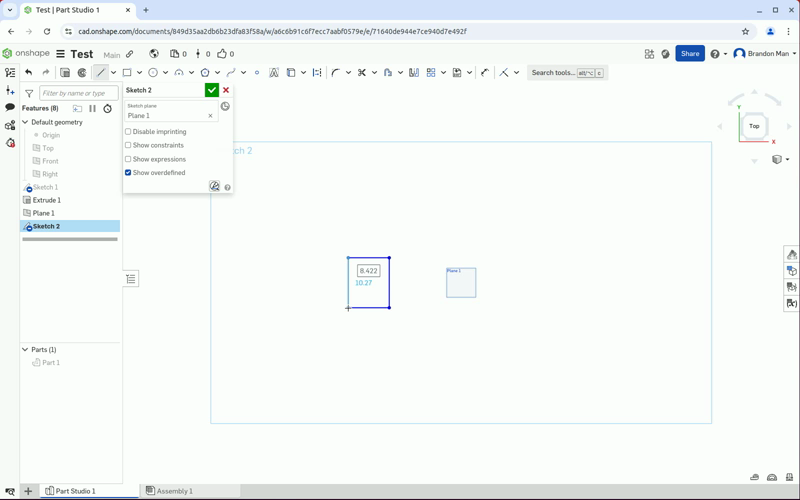
click(348, 307)
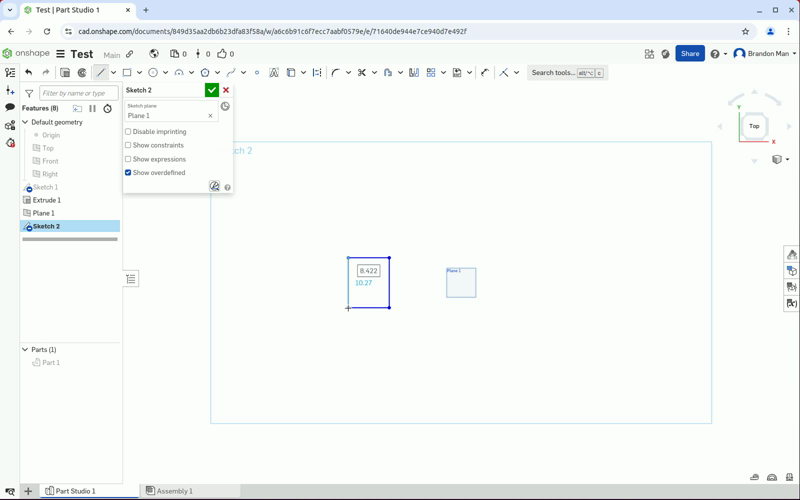
key(esc)
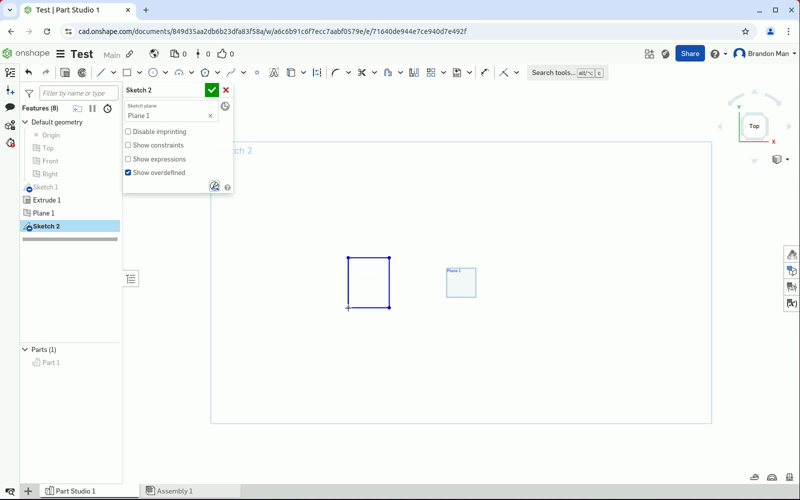
mouse_move(355, 292)
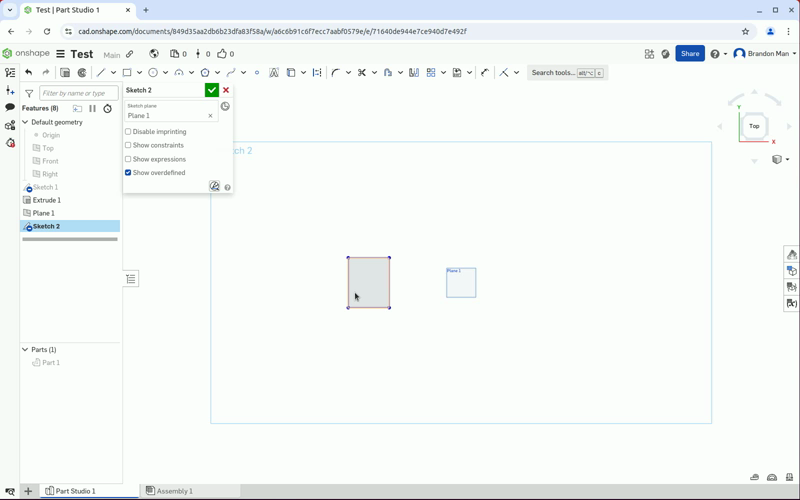
click(355, 292)
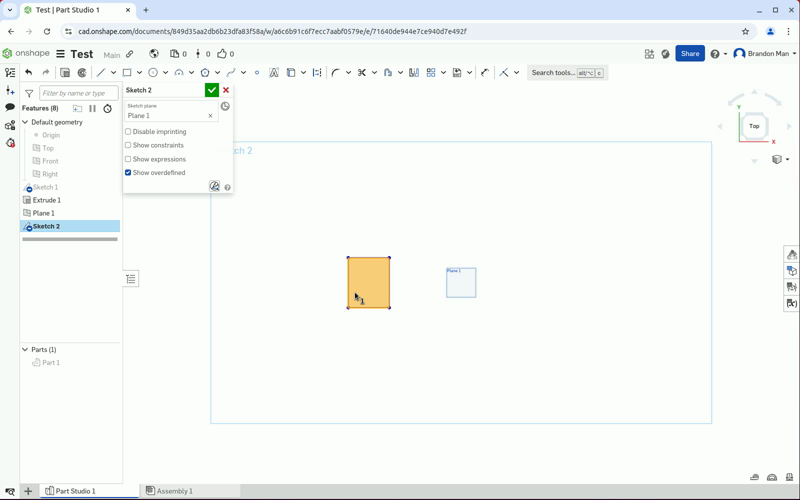
mouse_move(73, 352)
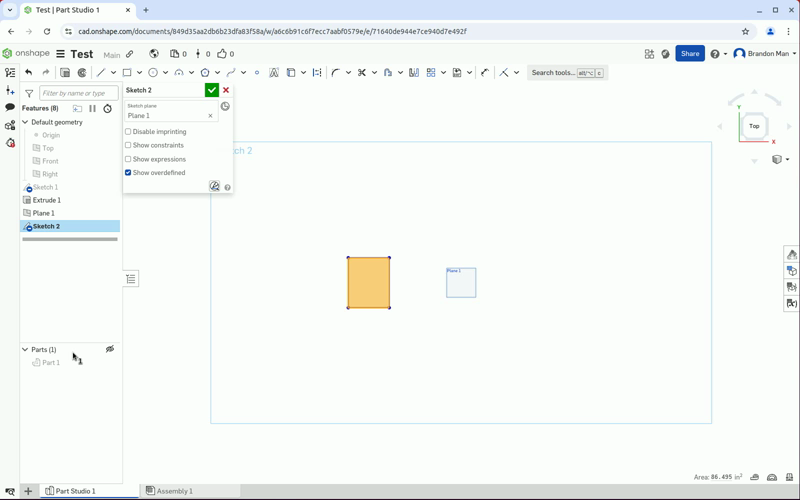
key(shift+y)
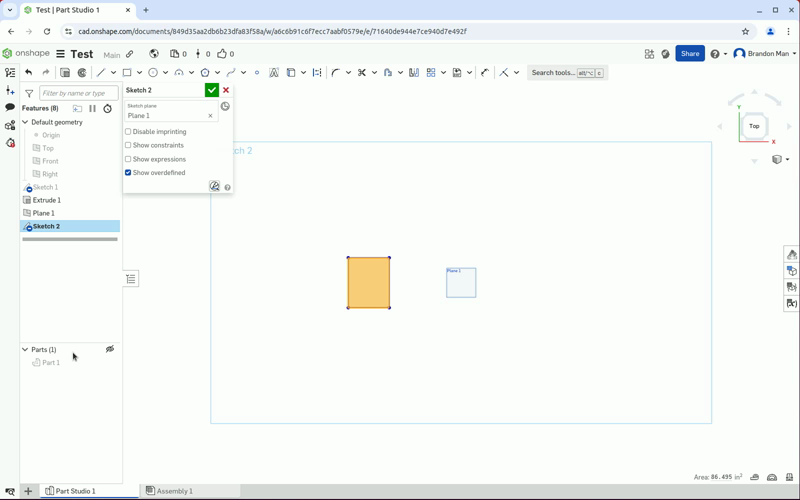
key(shift+e)
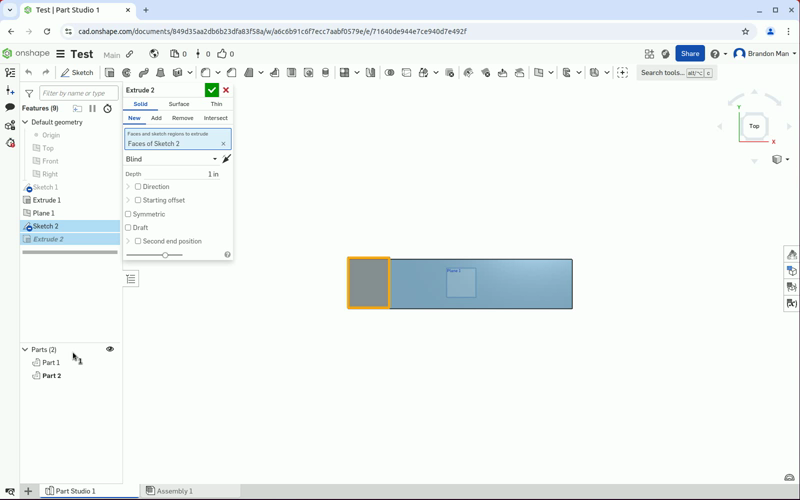
mouse_move(143, 106)
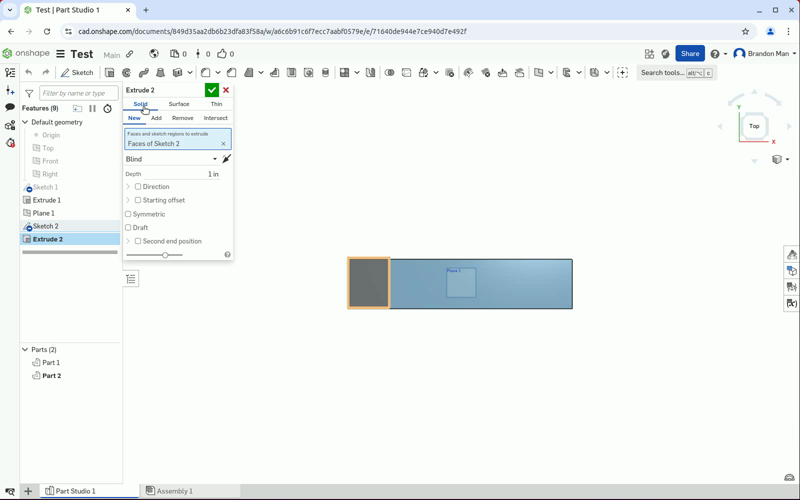
click(143, 106)
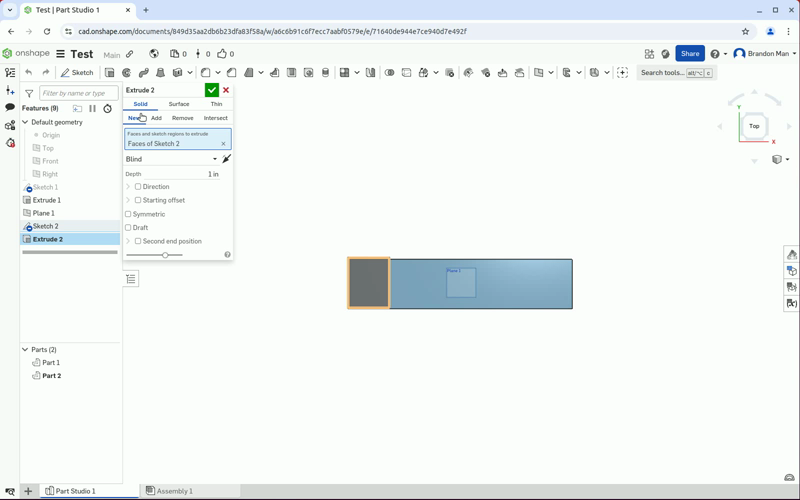
mouse_move(137, 120)
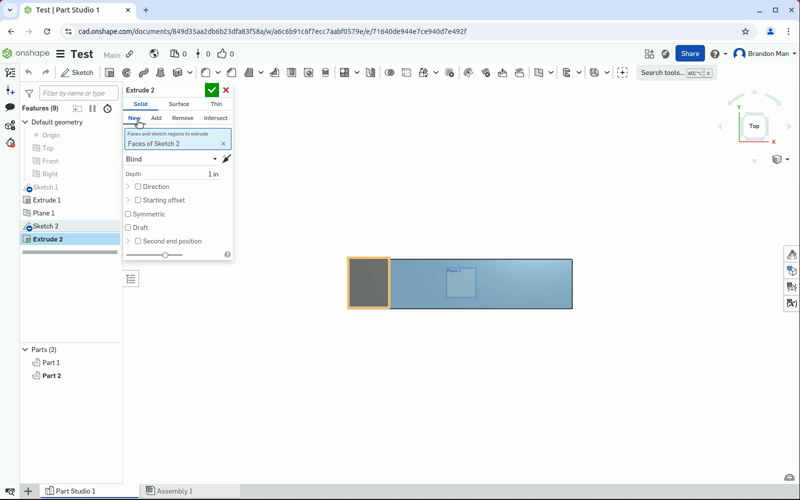
click(137, 120)
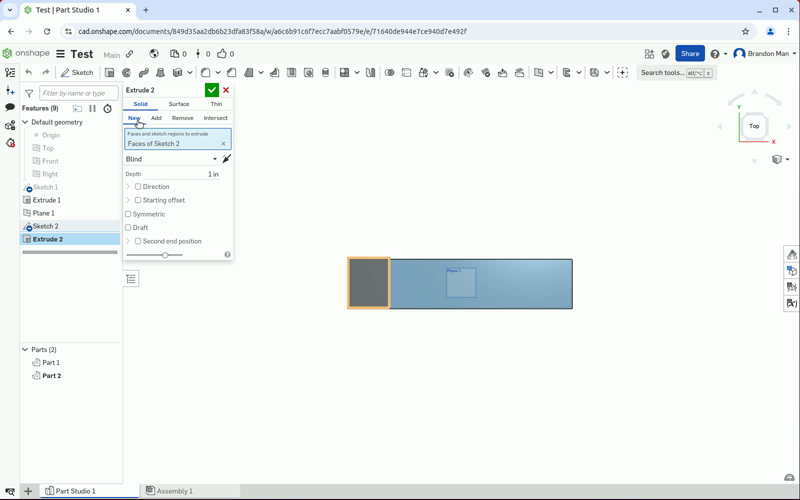
key(tab, 4)
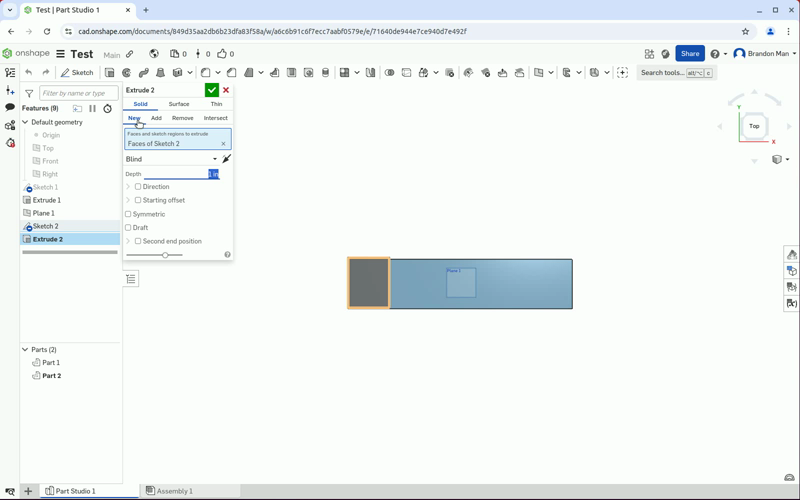
text(-0.241)
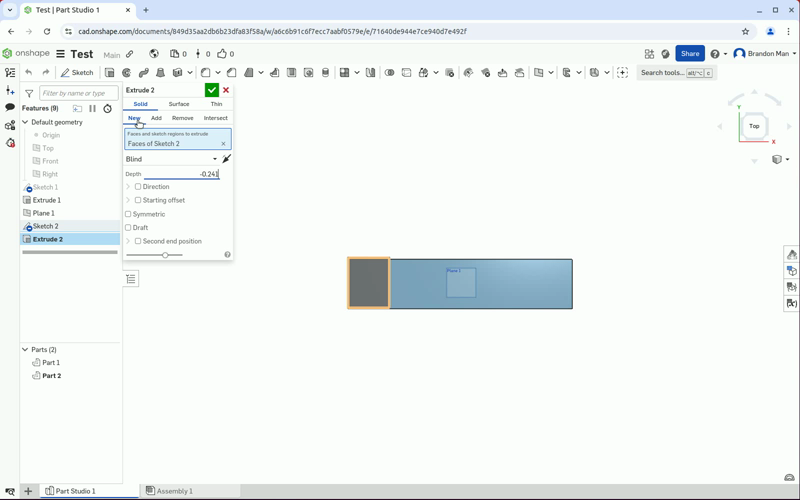
key(enter)
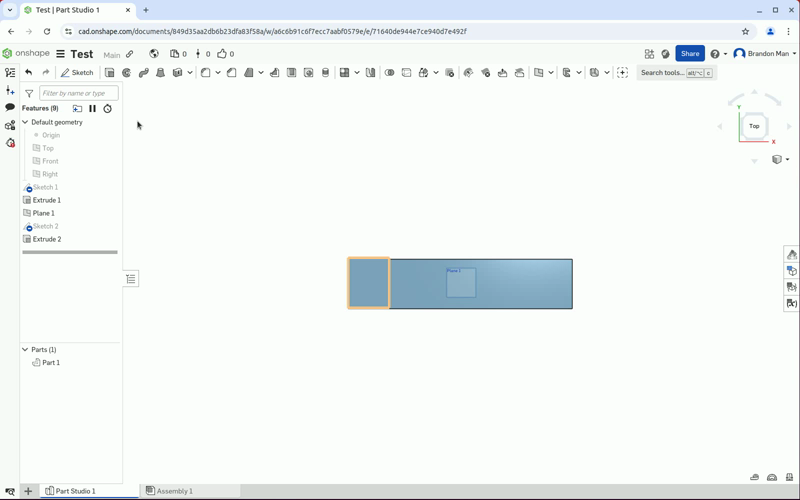
key(shift+h)
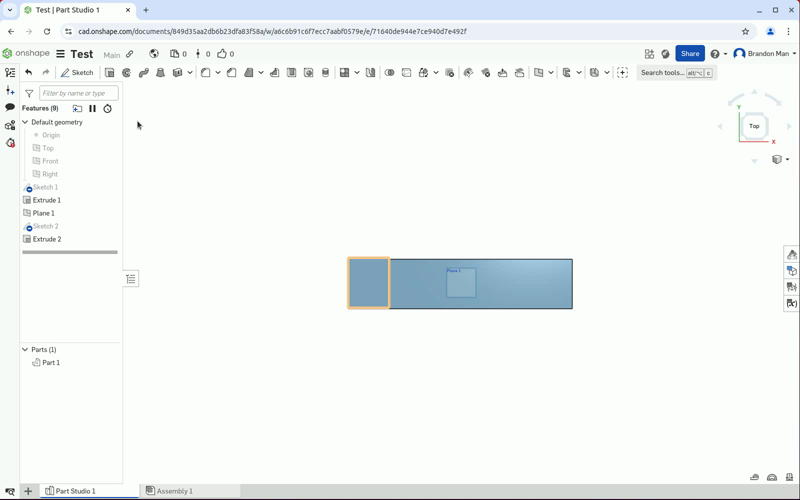
key(shift+h)
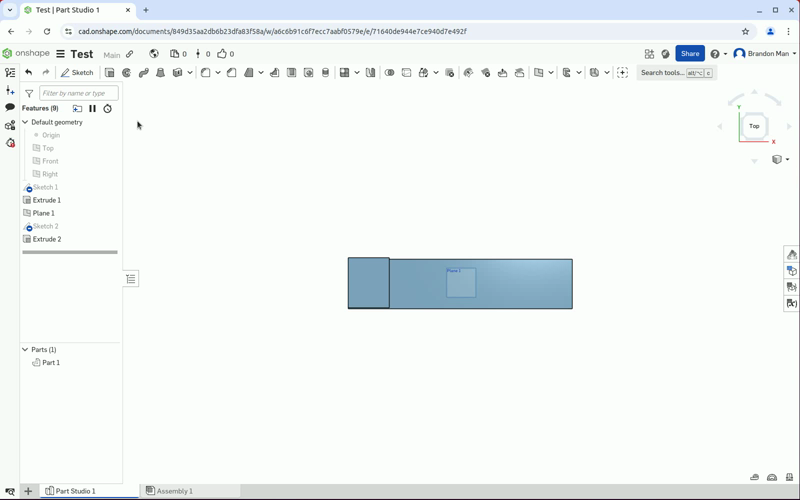
mouse_move(73, 189)
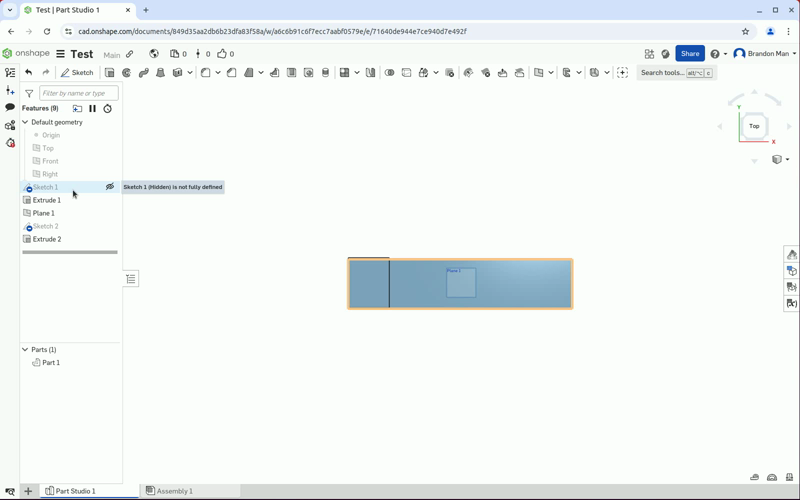
click(73, 189)
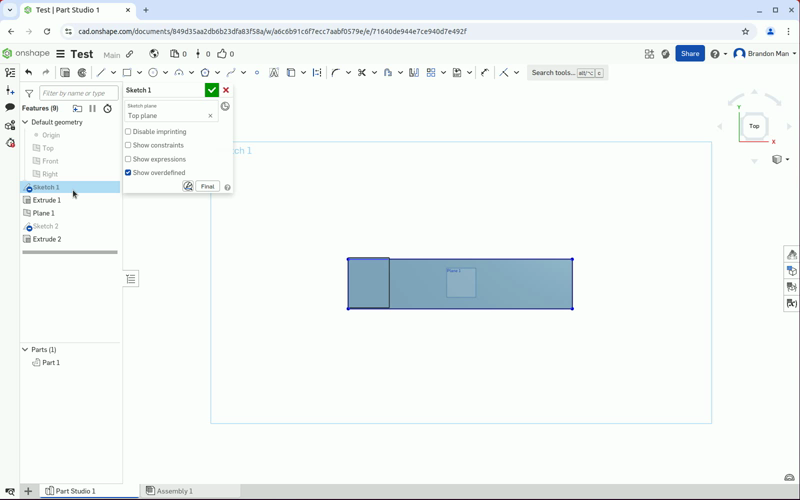
mouse_move(229, 92)
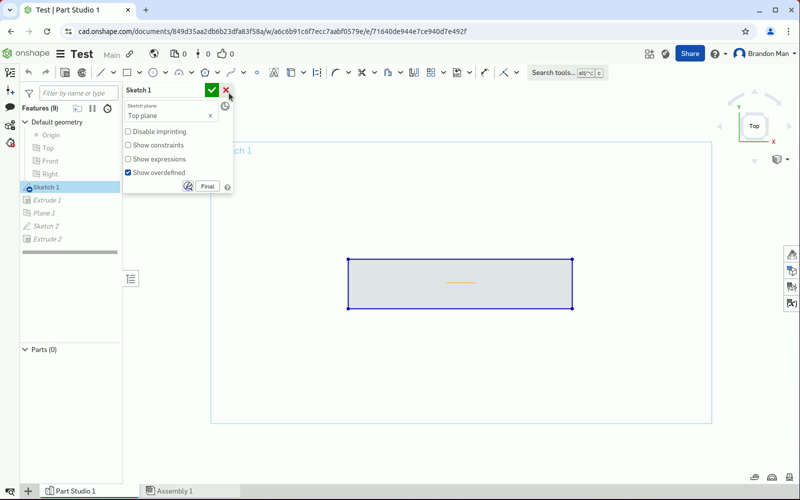
click(229, 92)
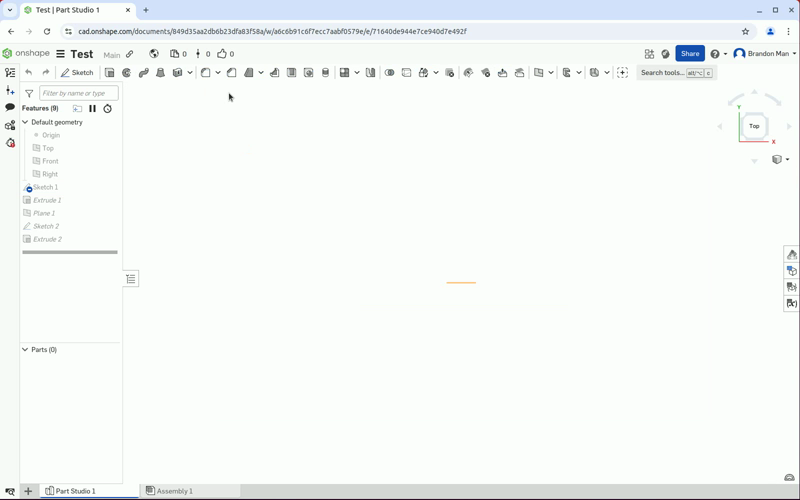
key(shift+s)
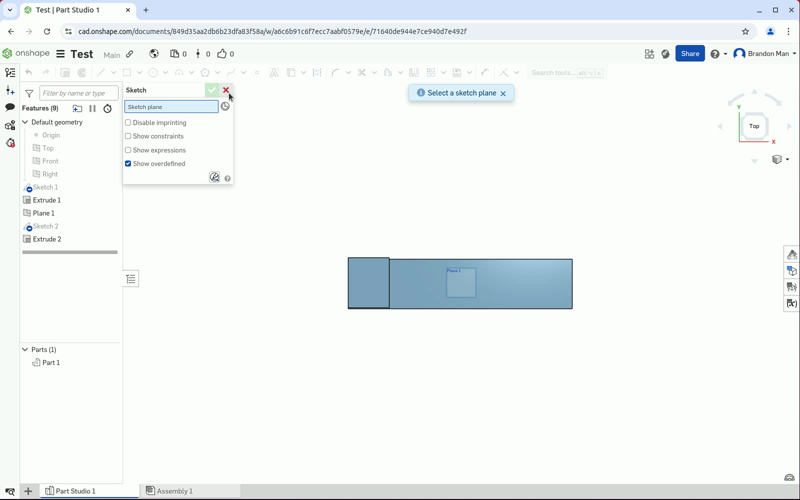
mouse_move(73, 215)
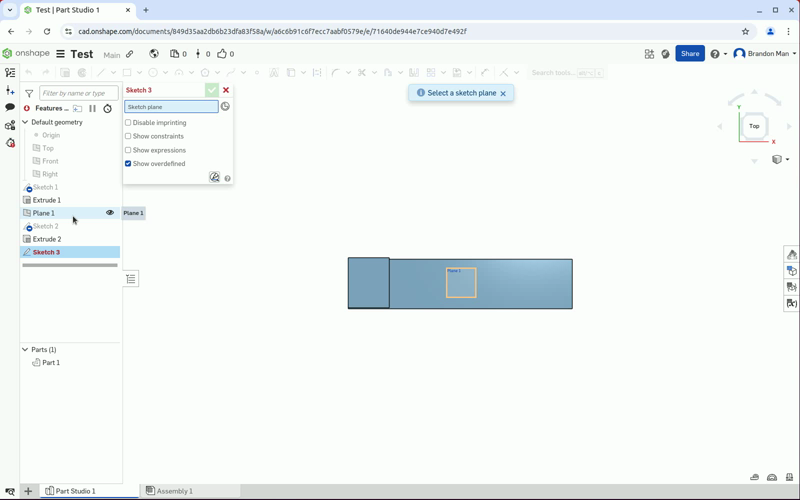
click(73, 215)
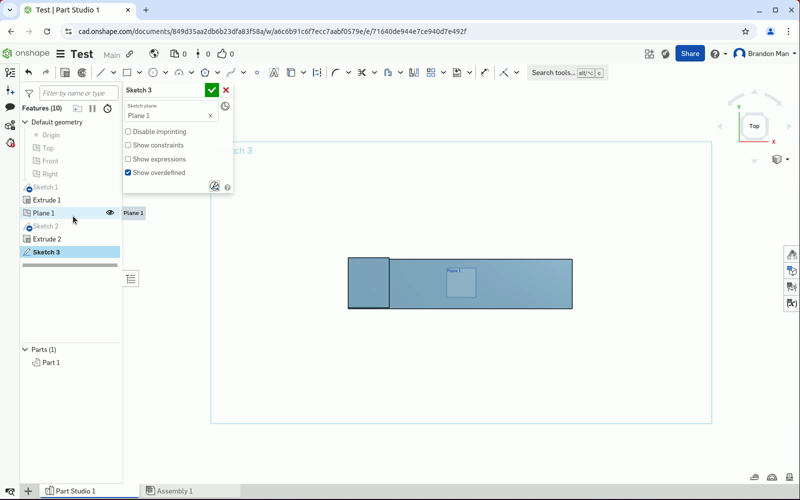
mouse_move(73, 352)
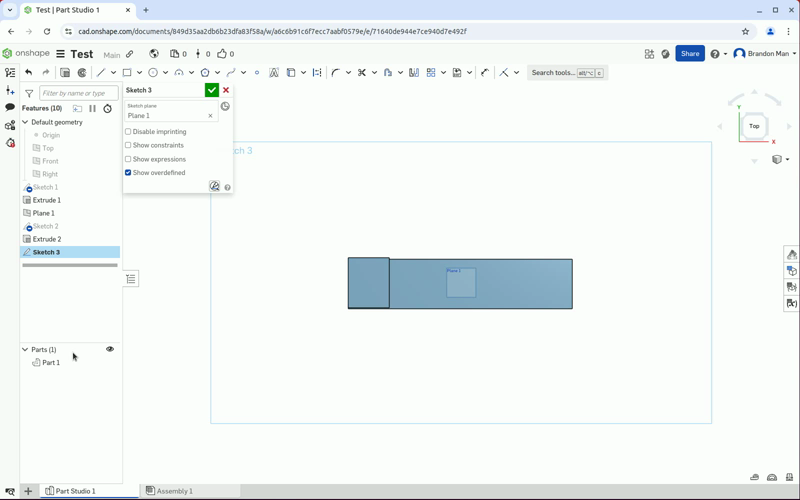
key(y)
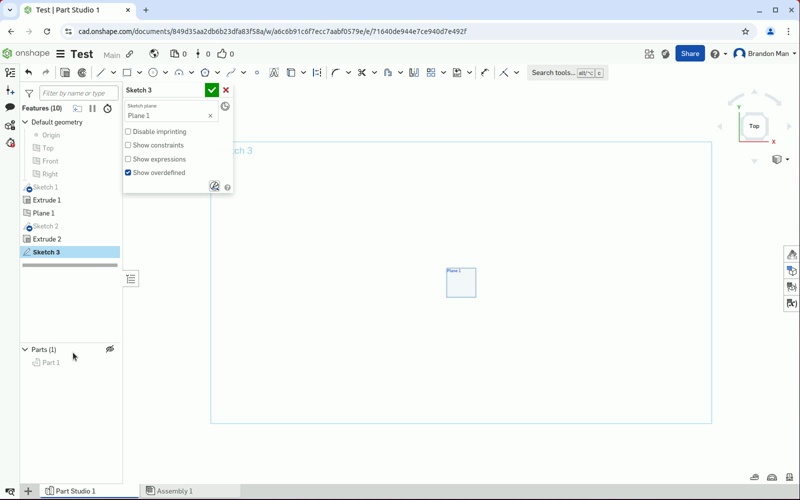
key(l)
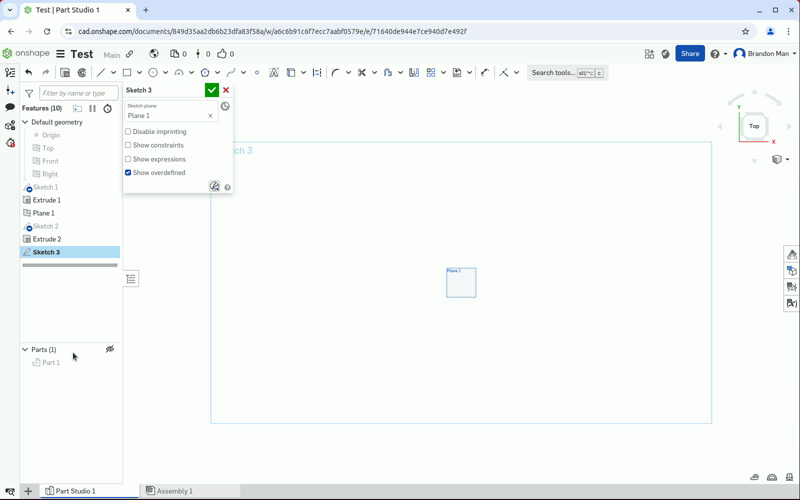
key_down(shift)
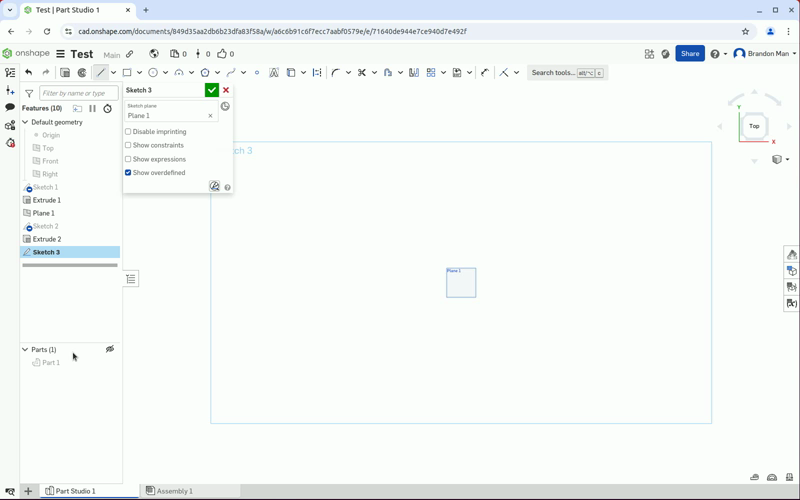
mouse_move(389, 307)
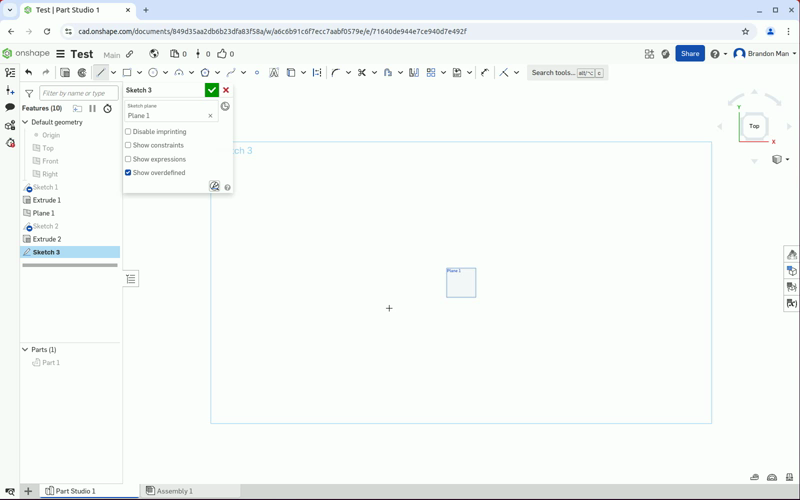
click(389, 307)
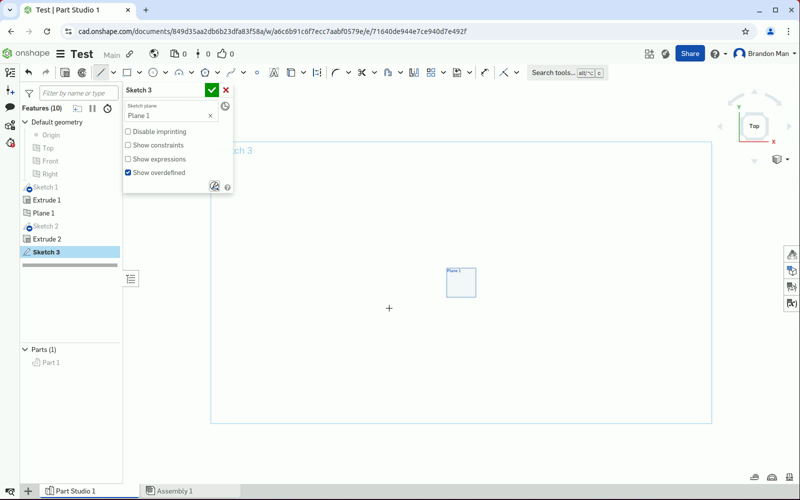
key_up(shift)
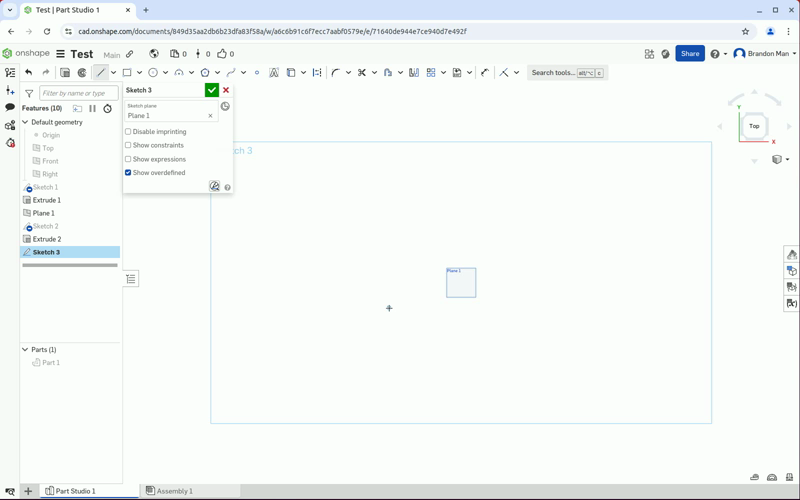
key_down(shift)
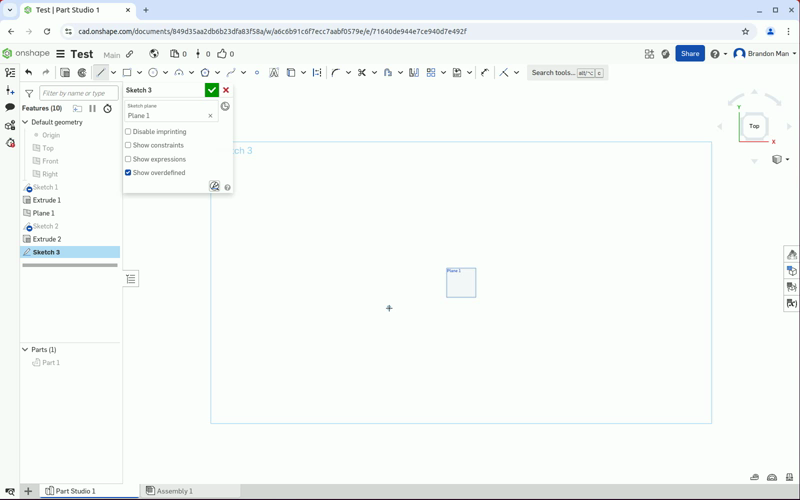
mouse_move(419, 307)
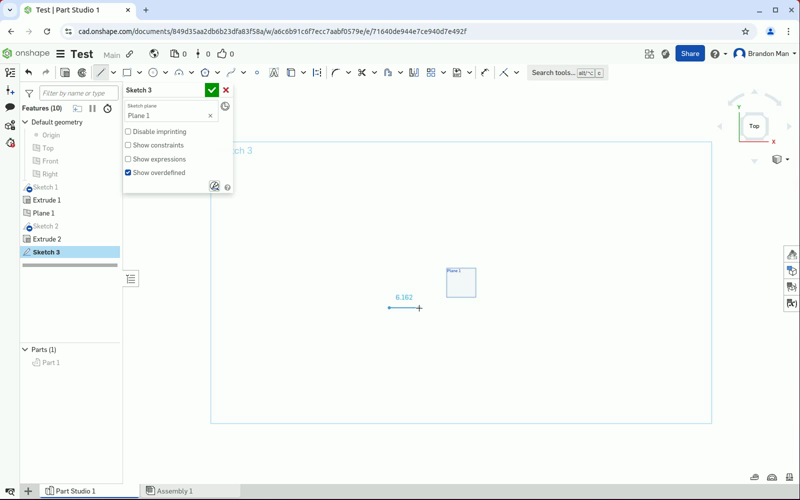
mouse_move(430, 307)
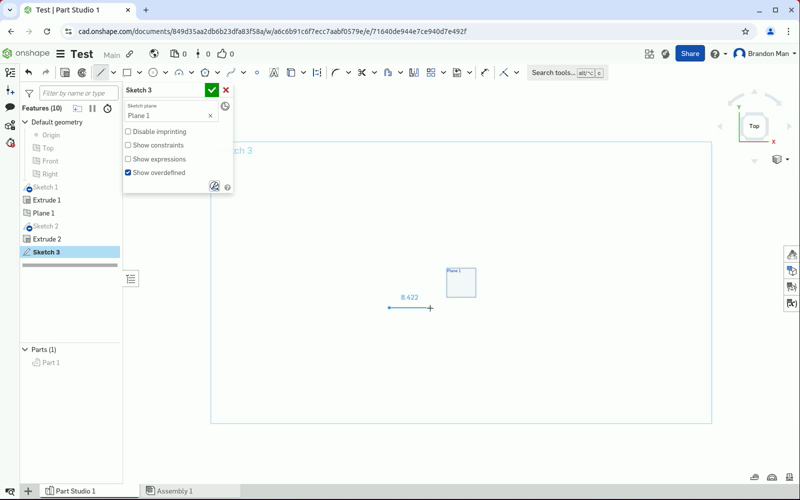
click(430, 307)
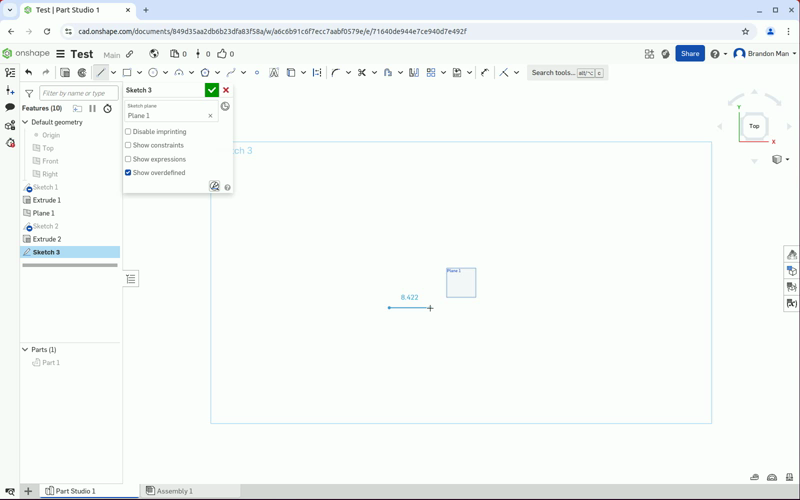
key_up(shift)
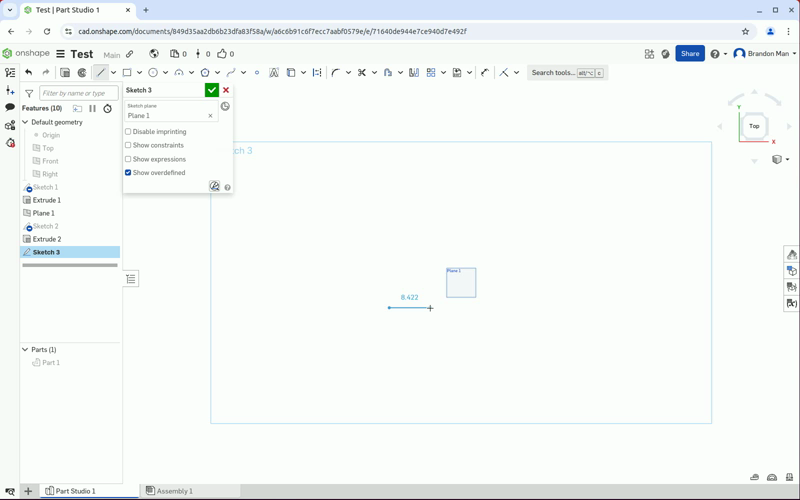
key_down(shift)
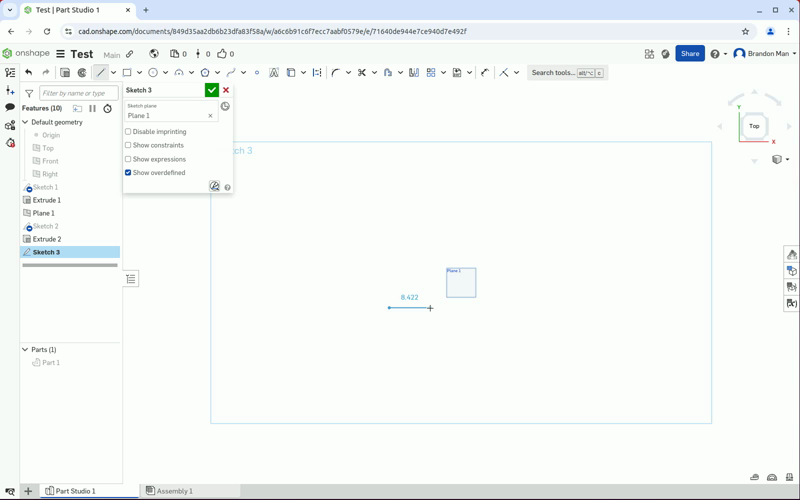
mouse_move(460, 307)
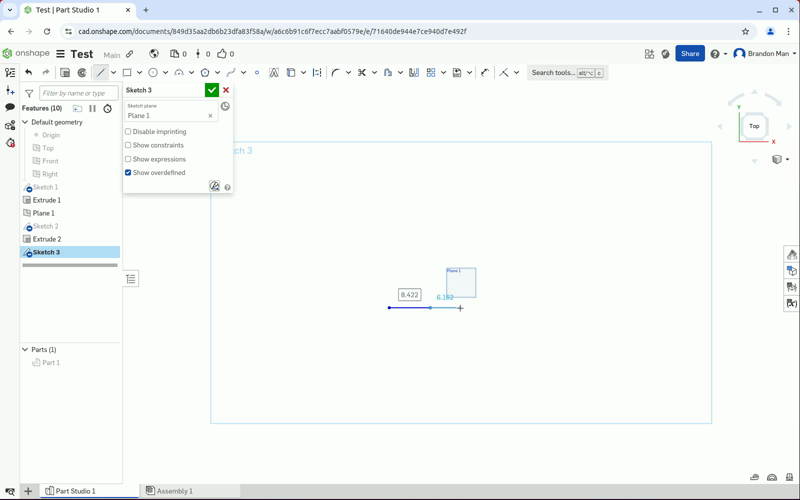
mouse_move(430, 257)
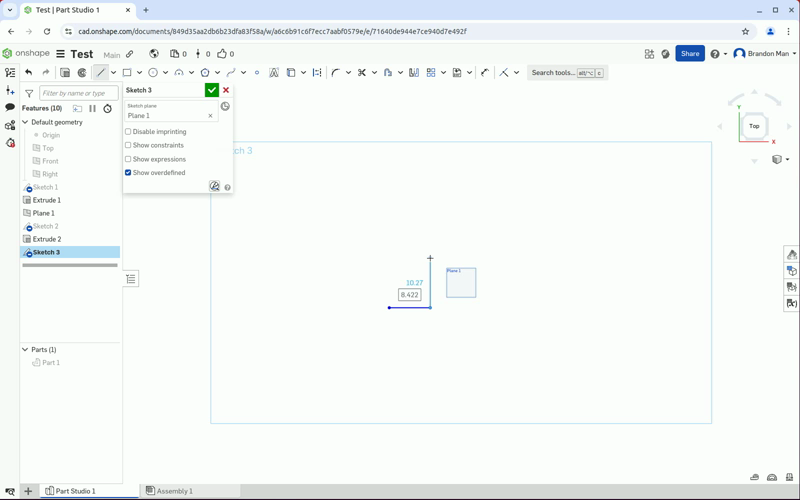
click(430, 257)
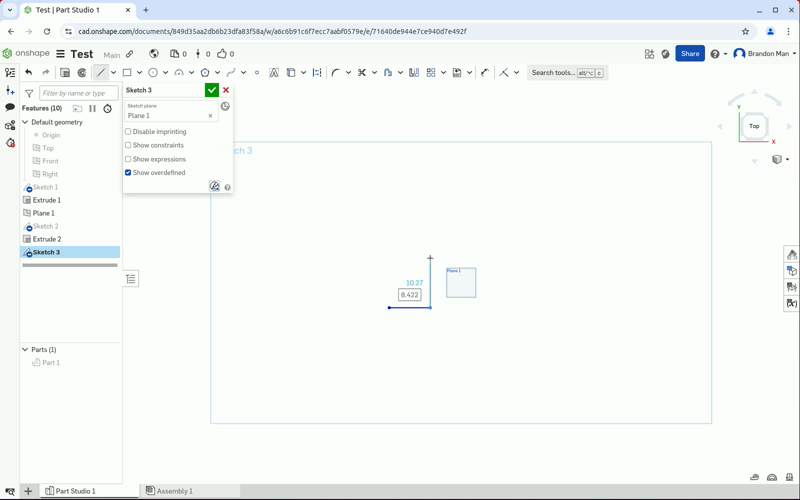
key_up(shift)
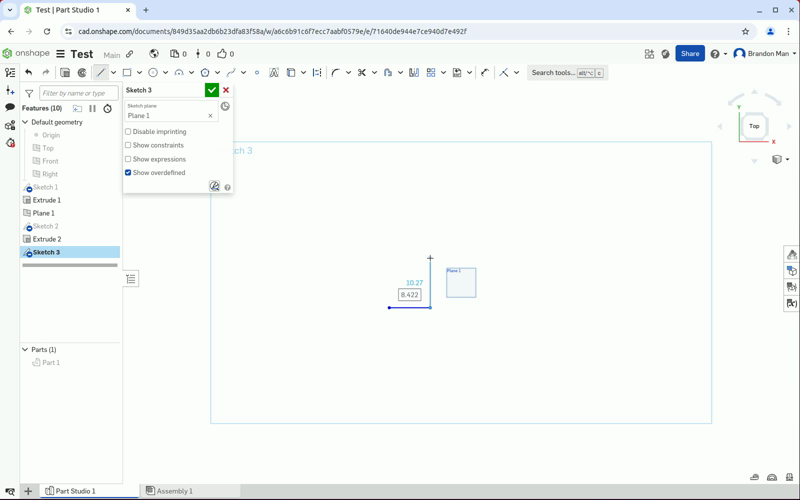
key_down(shift)
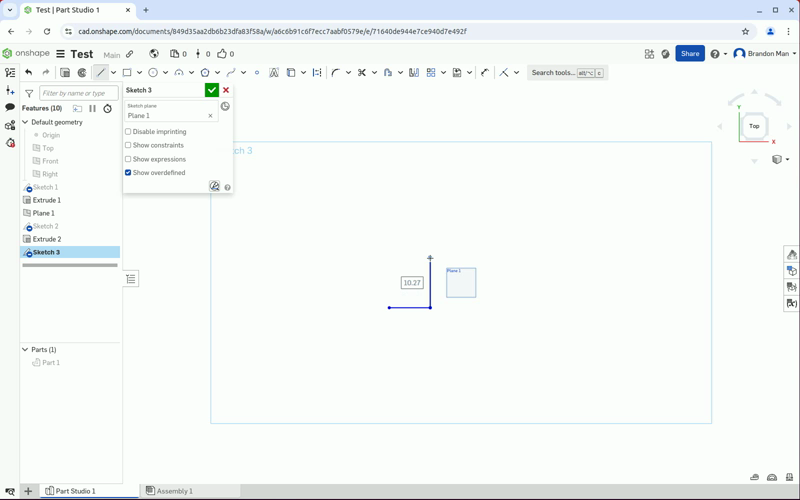
mouse_move(460, 257)
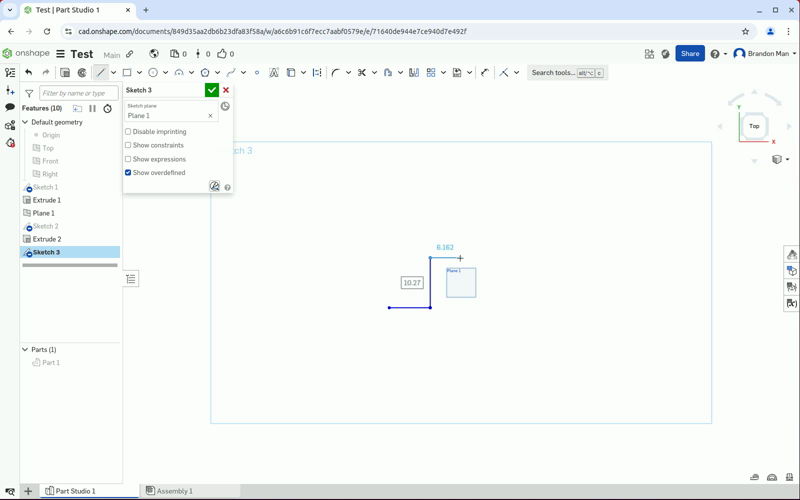
mouse_move(389, 257)
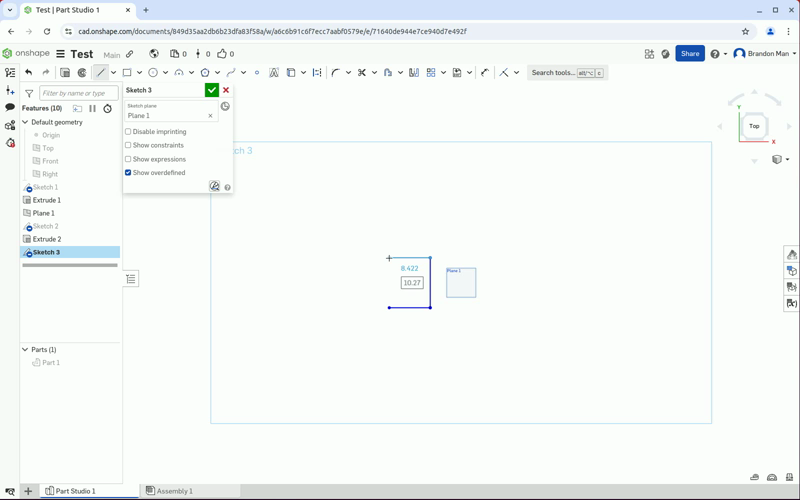
click(389, 257)
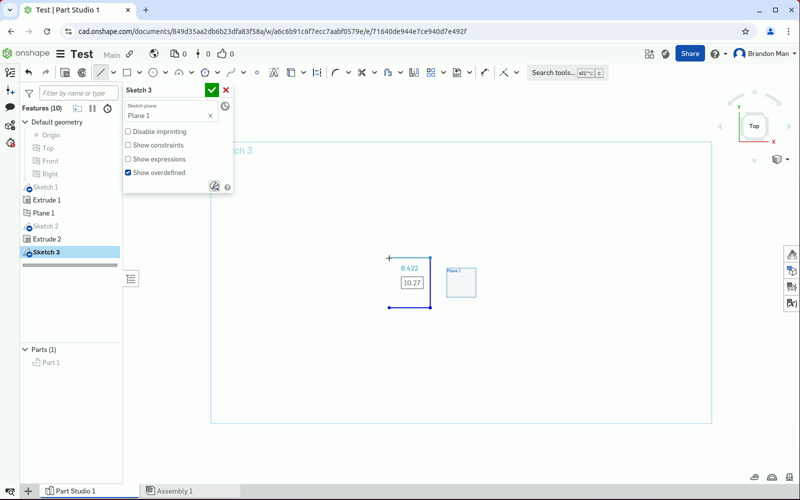
key_up(shift)
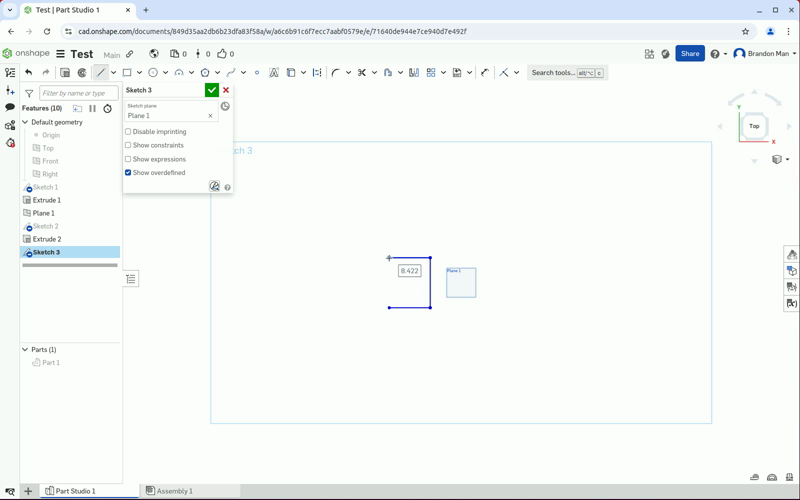
mouse_move(419, 257)
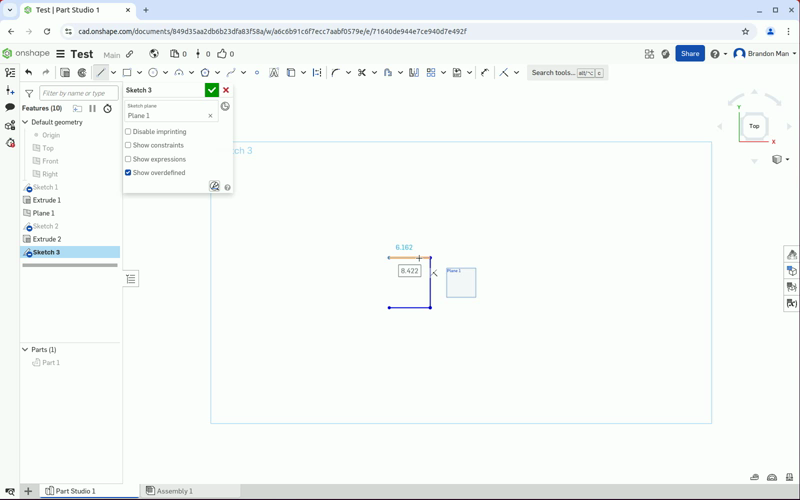
key_down(shift)
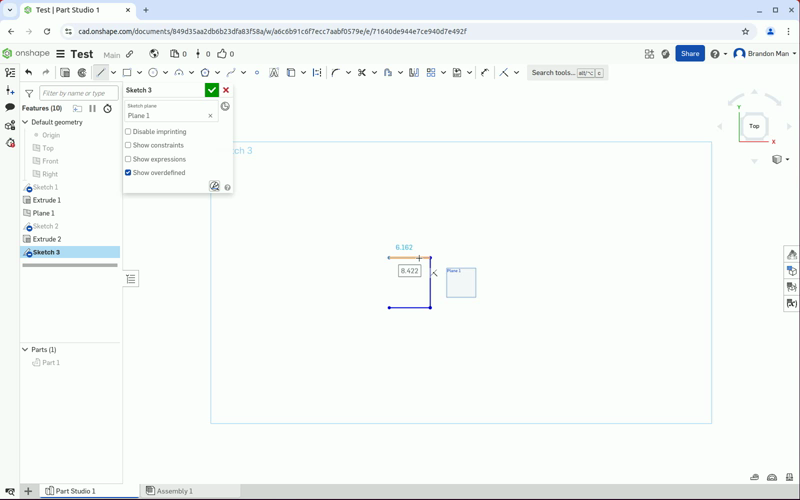
mouse_move(389, 307)
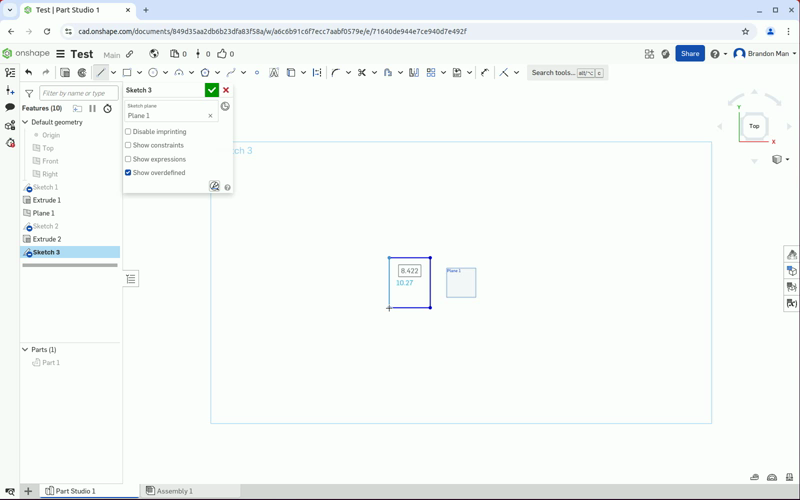
key_up(shift)
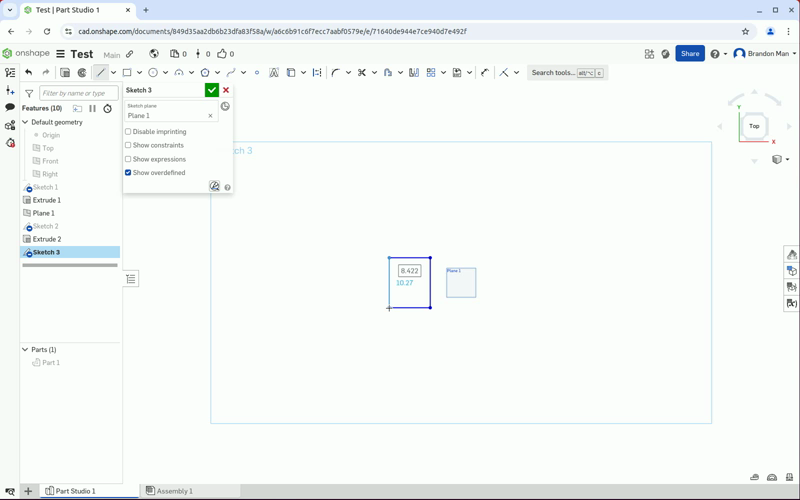
click(389, 307)
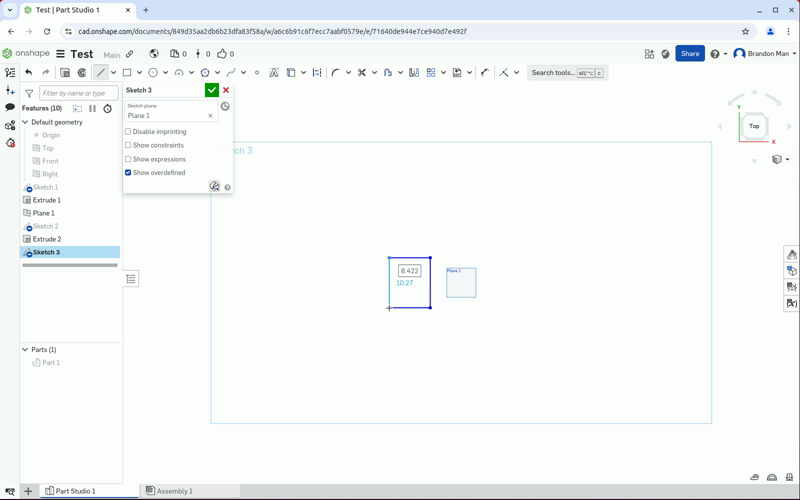
key(esc)
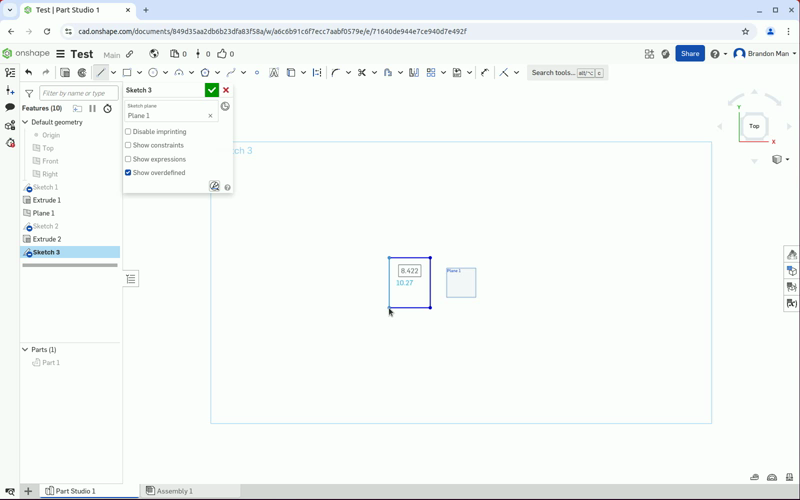
mouse_move(409, 262)
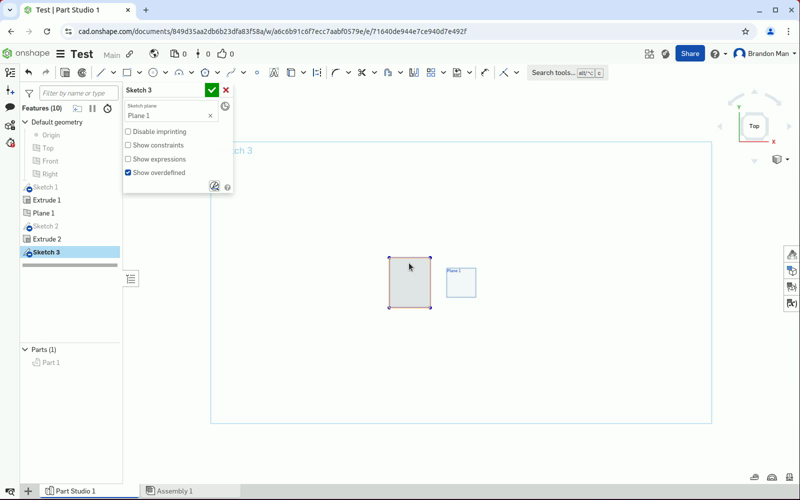
click(409, 262)
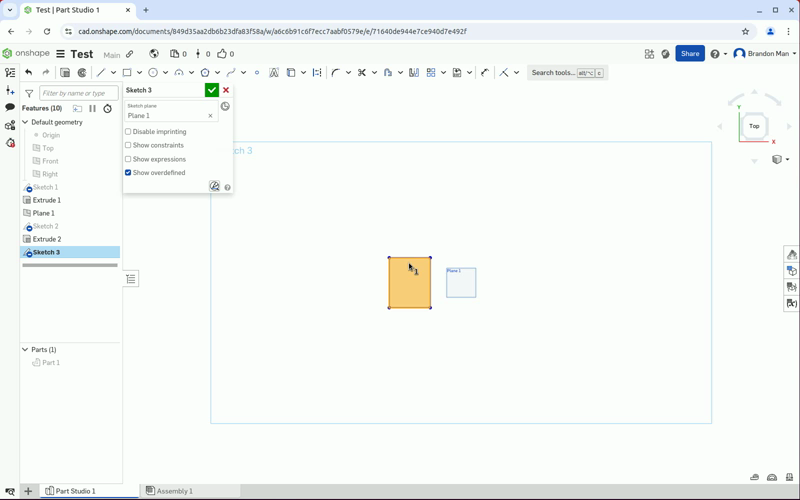
mouse_move(73, 352)
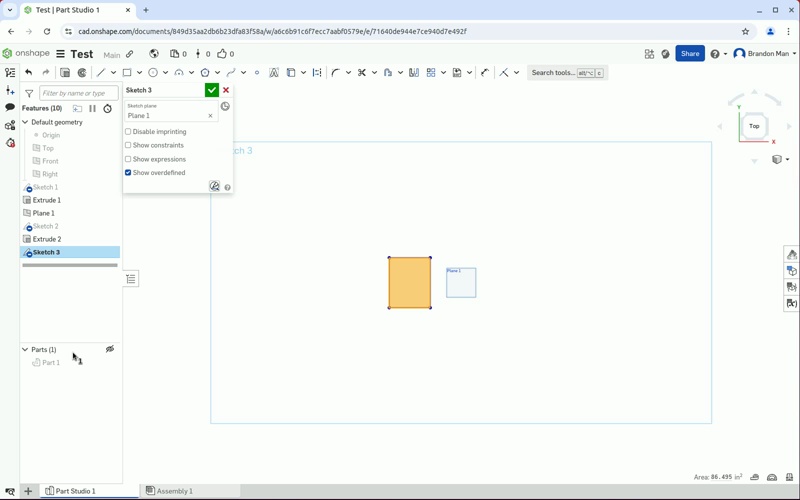
key(shift+y)
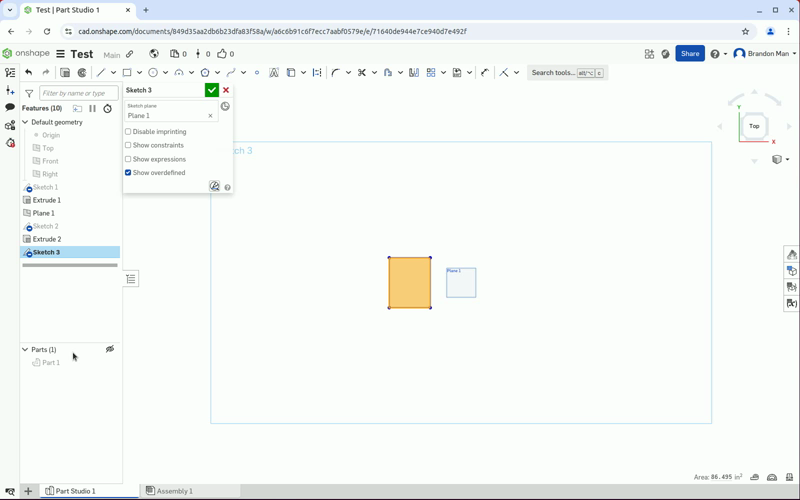
key(shift+e)
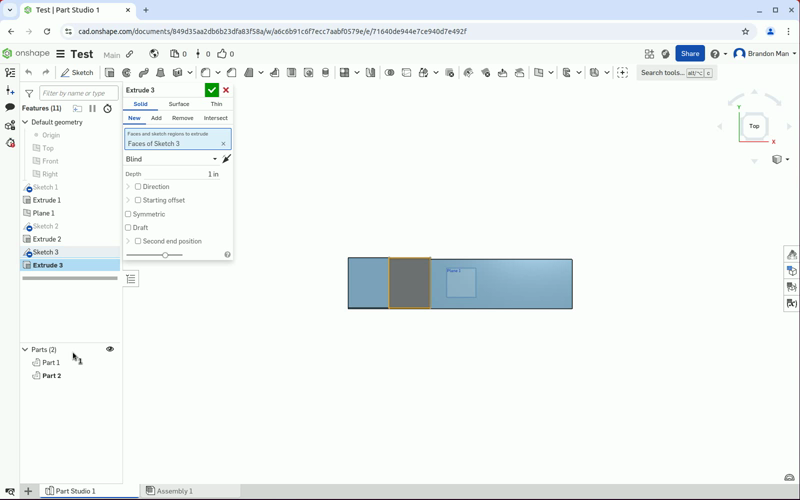
mouse_move(143, 106)
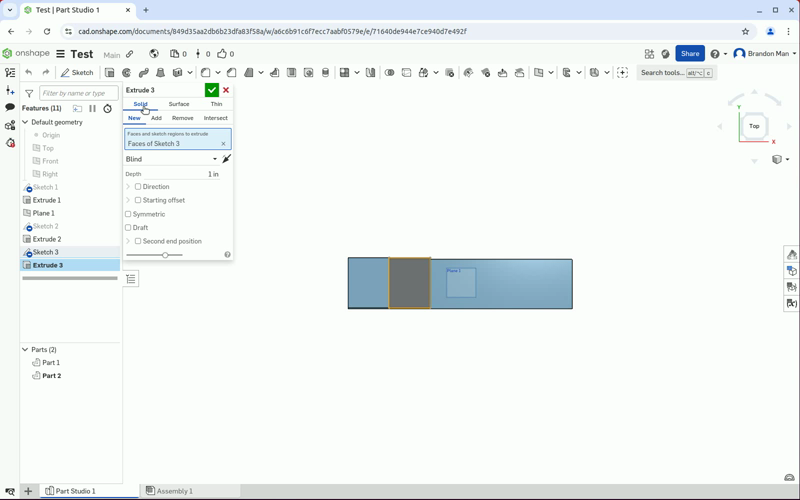
click(143, 106)
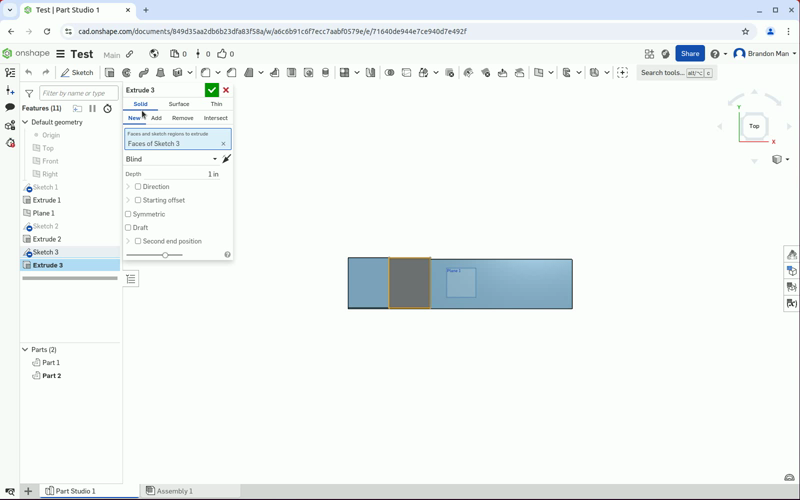
mouse_move(137, 120)
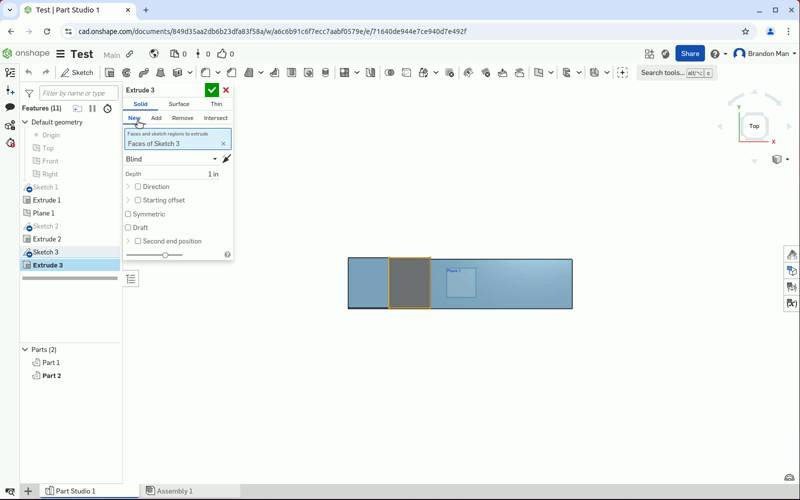
click(137, 120)
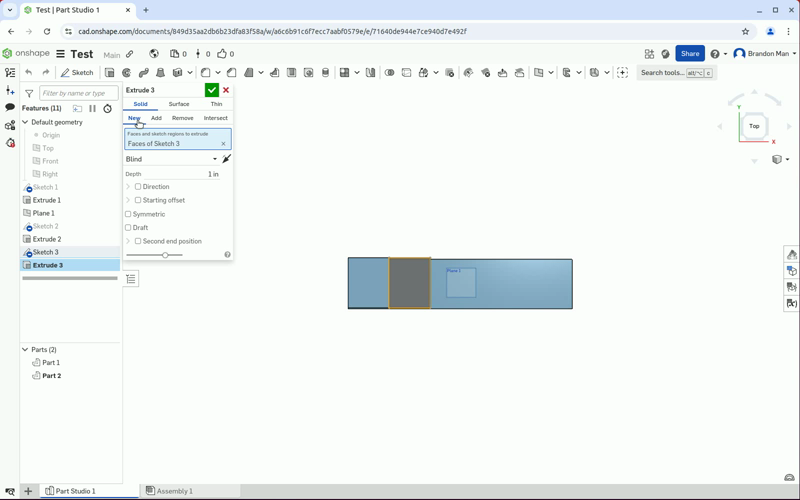
key(tab, 4)
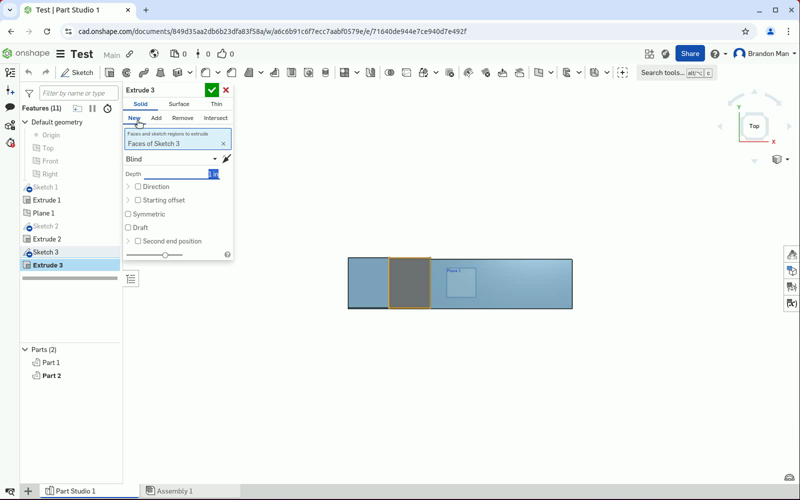
text(-0.241)
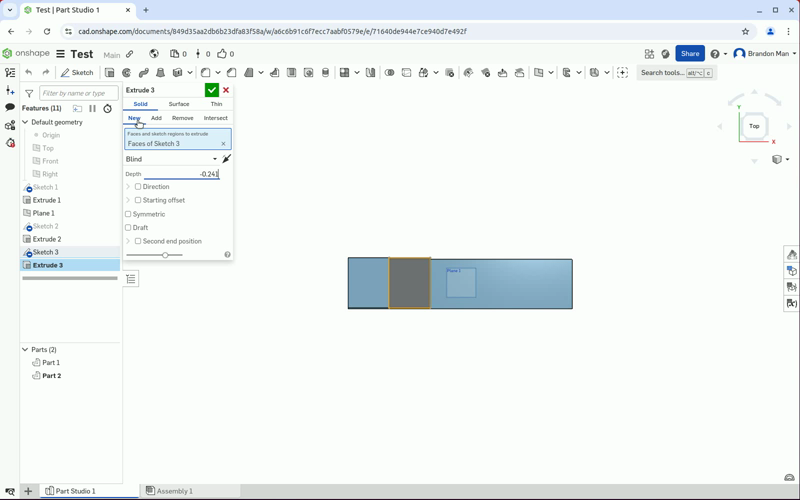
key(enter)
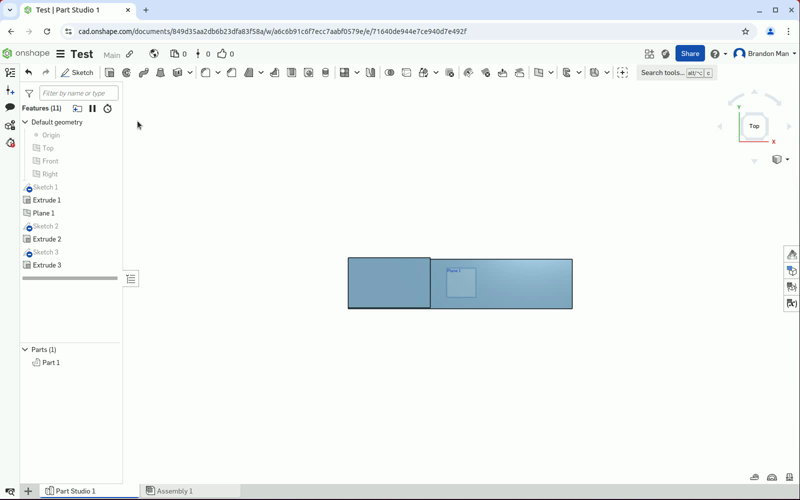
key(shift+h)
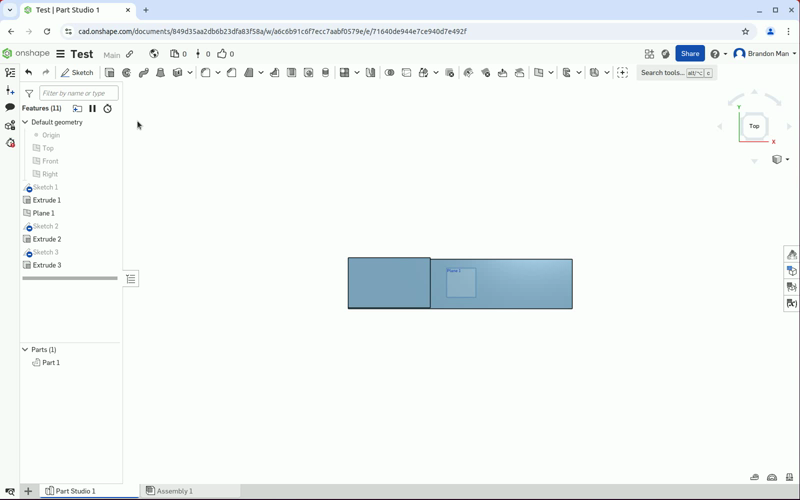
key(shift+h)
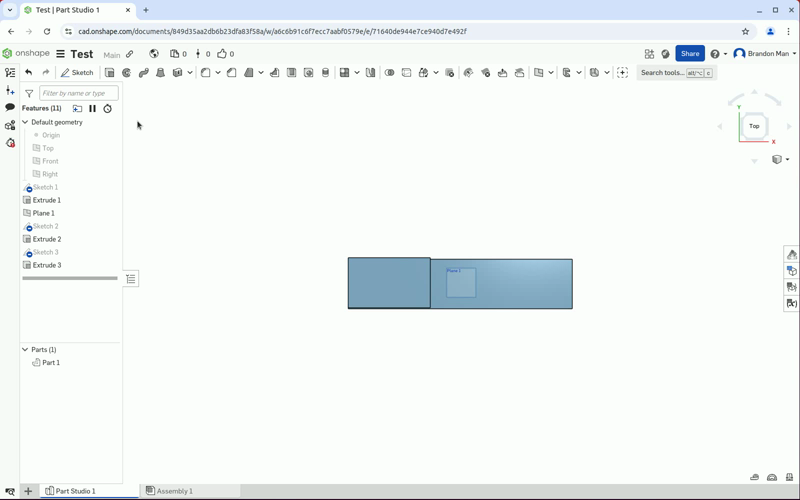
mouse_move(73, 189)
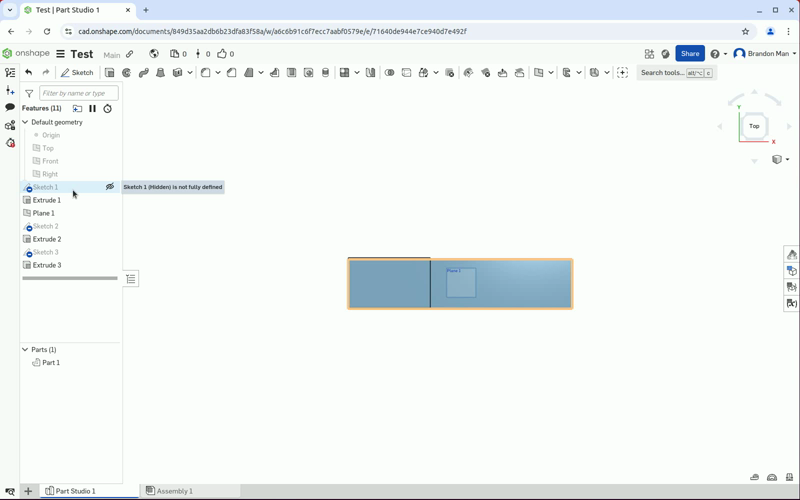
click(73, 189)
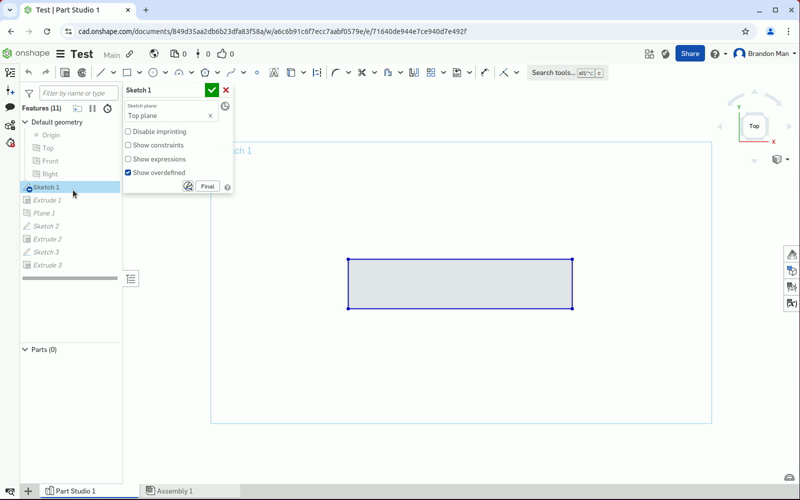
mouse_move(229, 92)
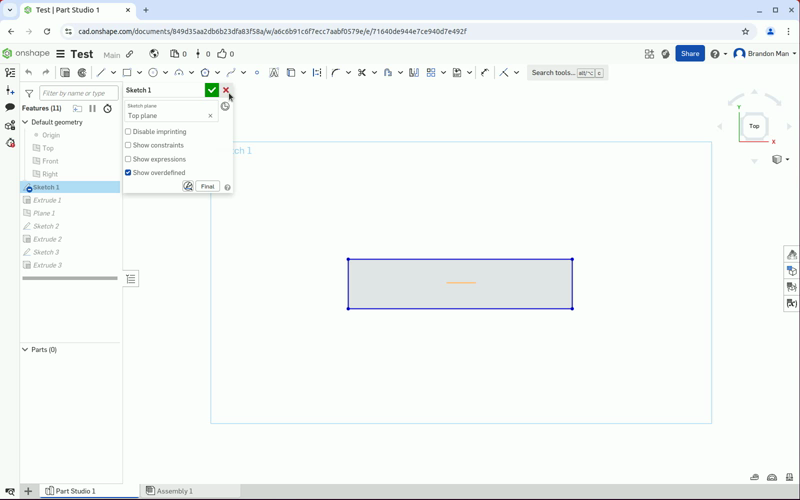
click(229, 92)
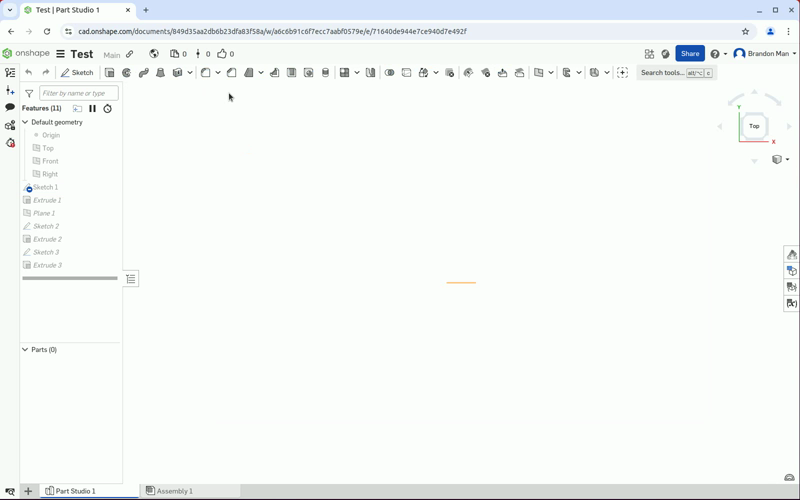
key(shift+s)
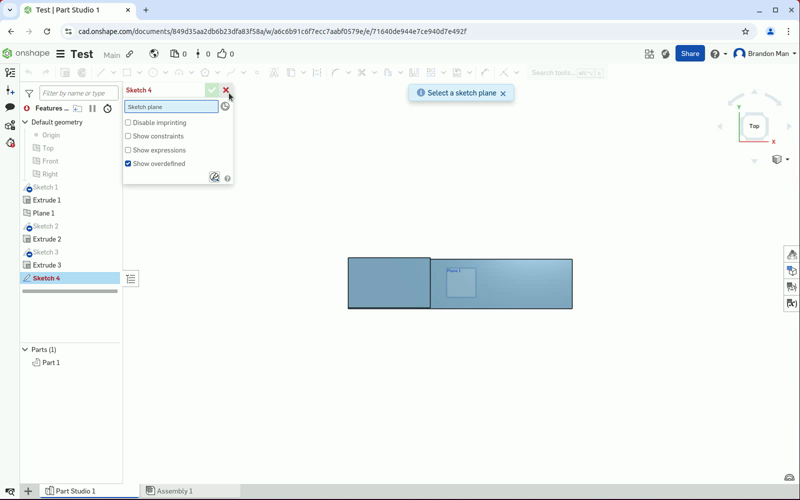
mouse_move(73, 215)
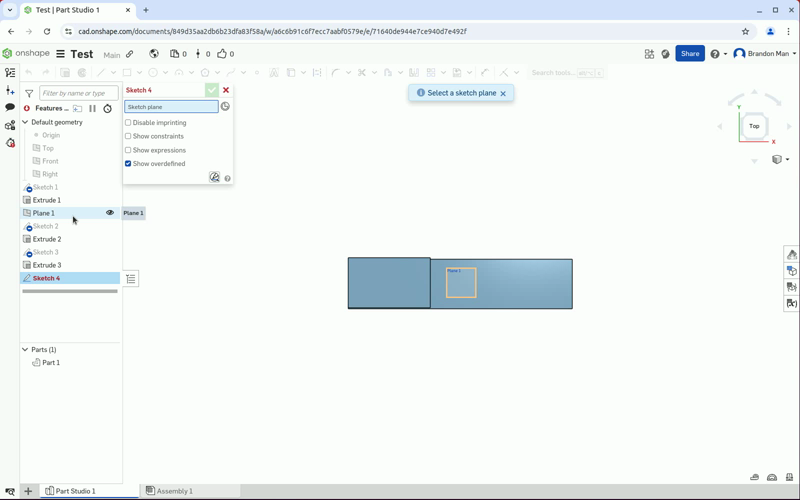
click(73, 215)
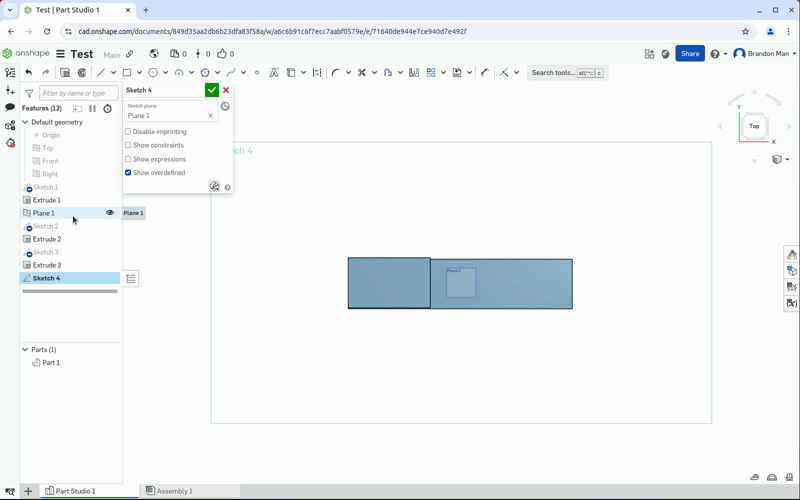
mouse_move(73, 352)
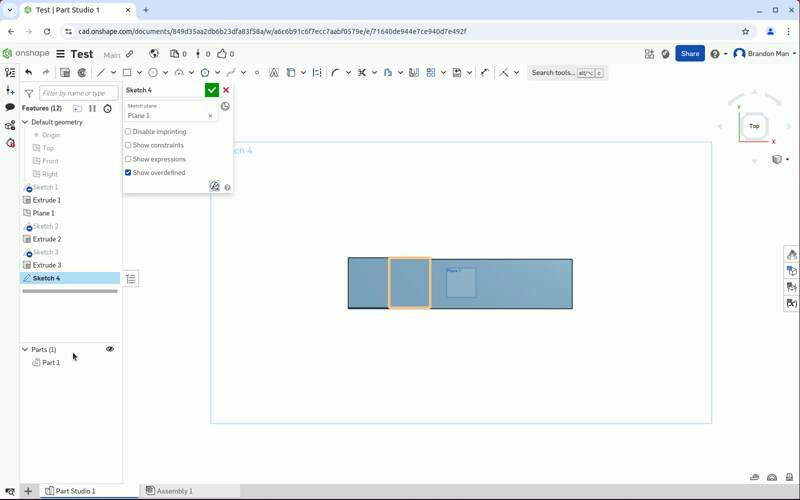
key(y)
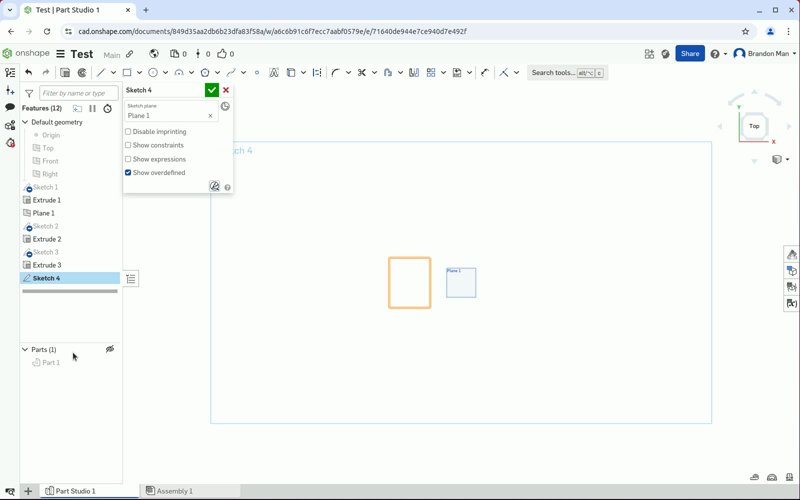
key(l)
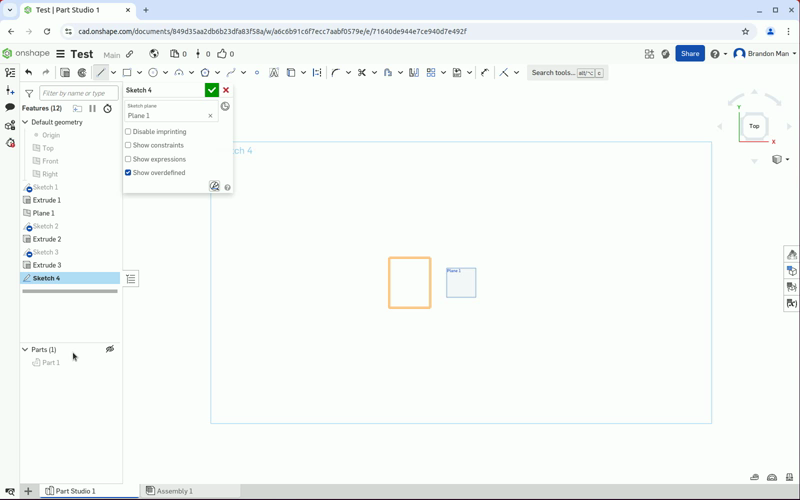
key_down(shift)
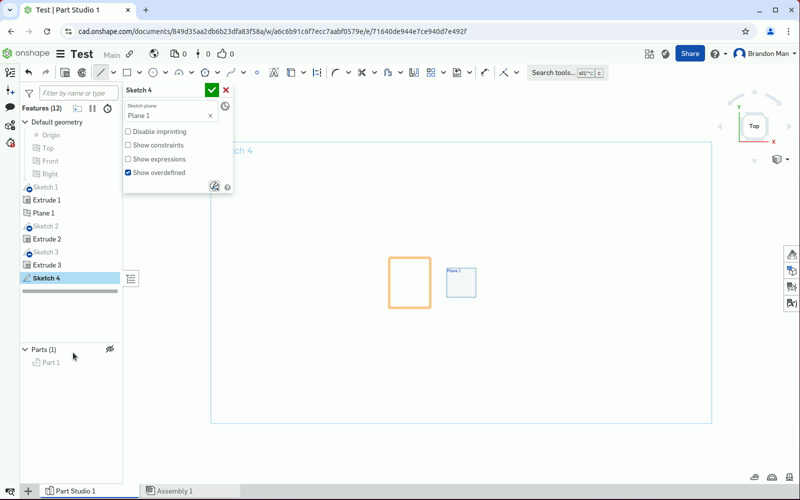
mouse_move(429, 307)
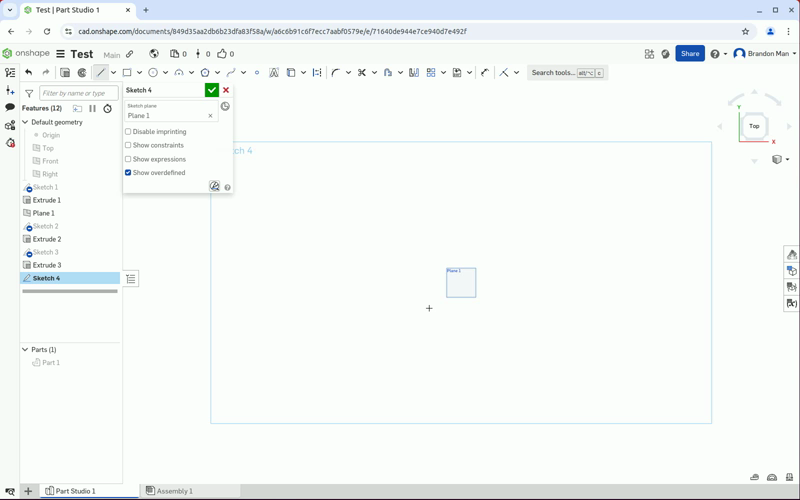
click(429, 307)
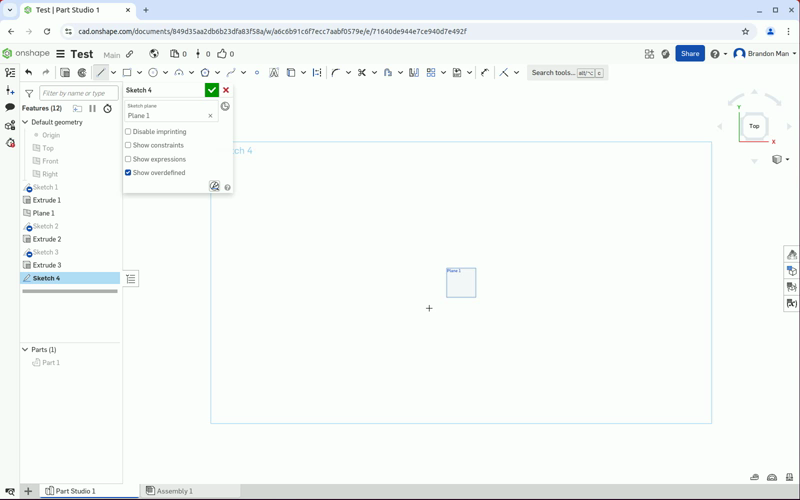
key_up(shift)
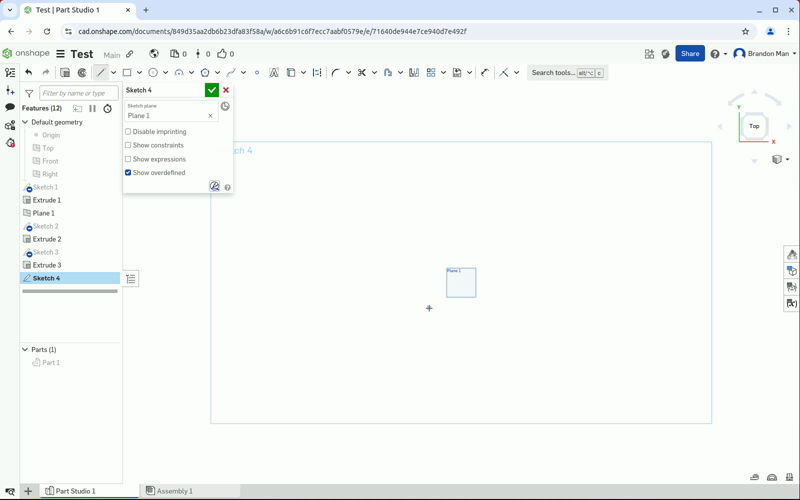
key_down(shift)
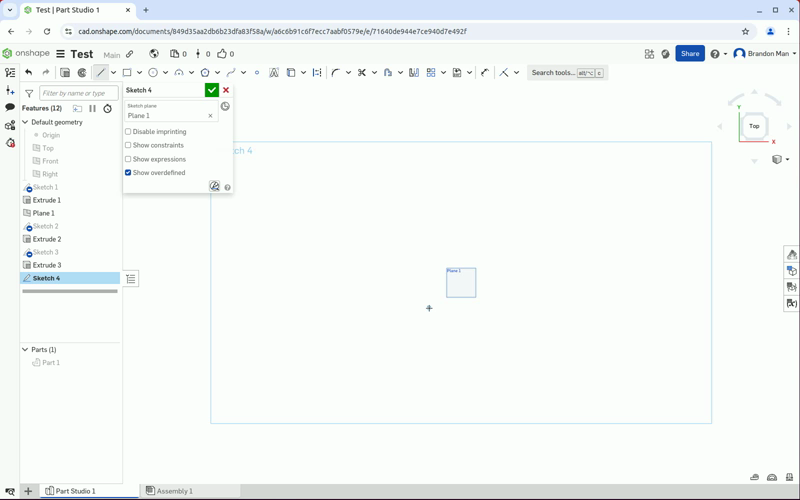
mouse_move(459, 307)
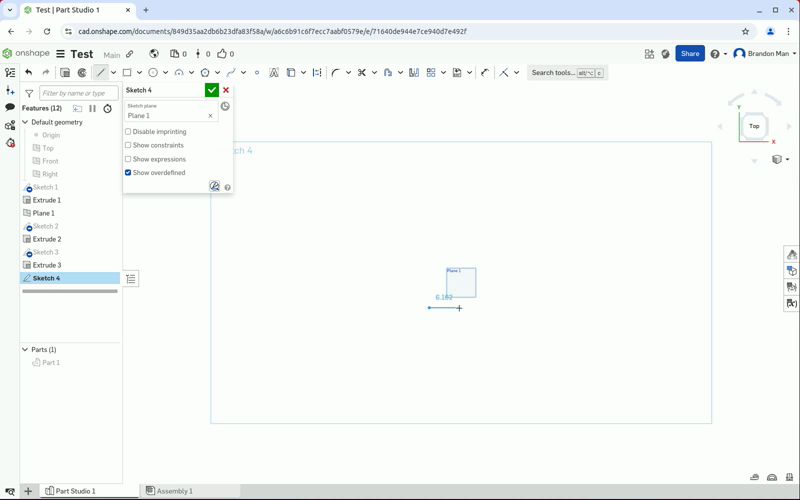
mouse_move(470, 307)
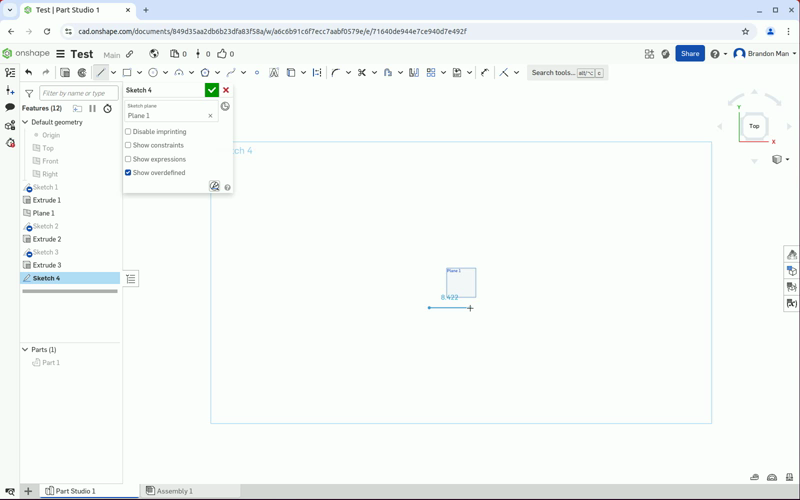
click(470, 307)
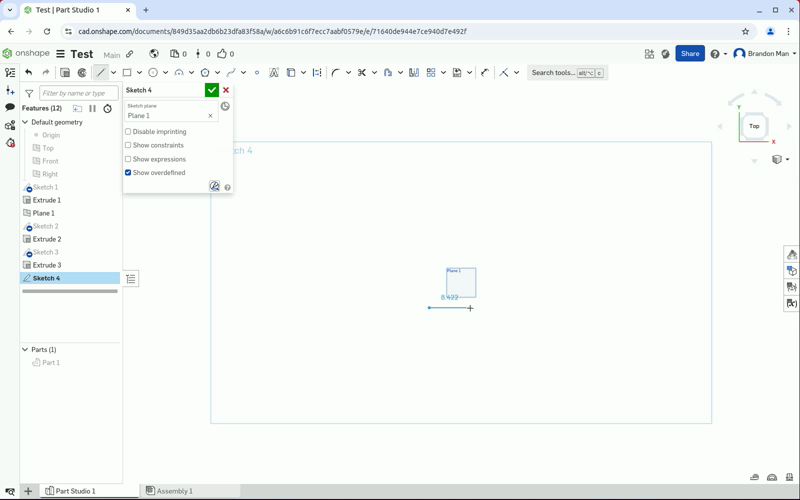
key_up(shift)
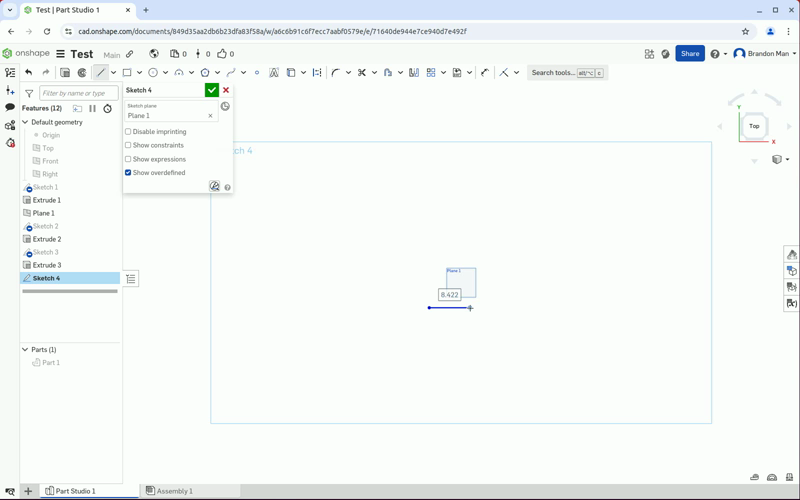
key_down(shift)
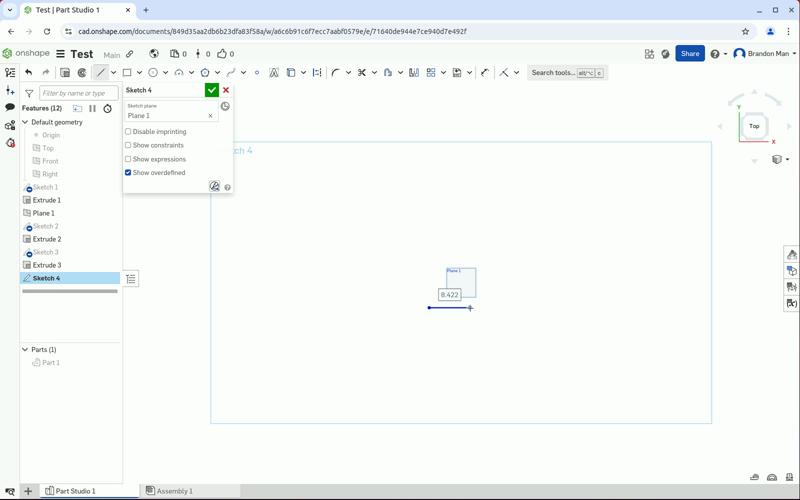
mouse_move(500, 307)
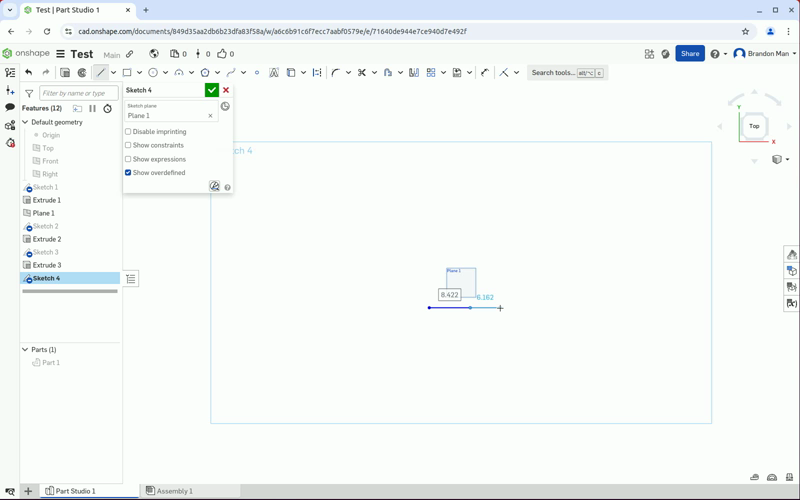
mouse_move(470, 257)
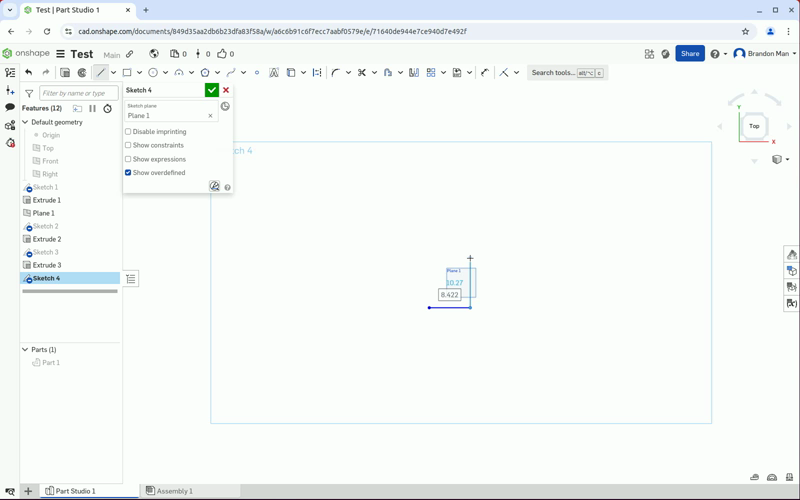
click(470, 257)
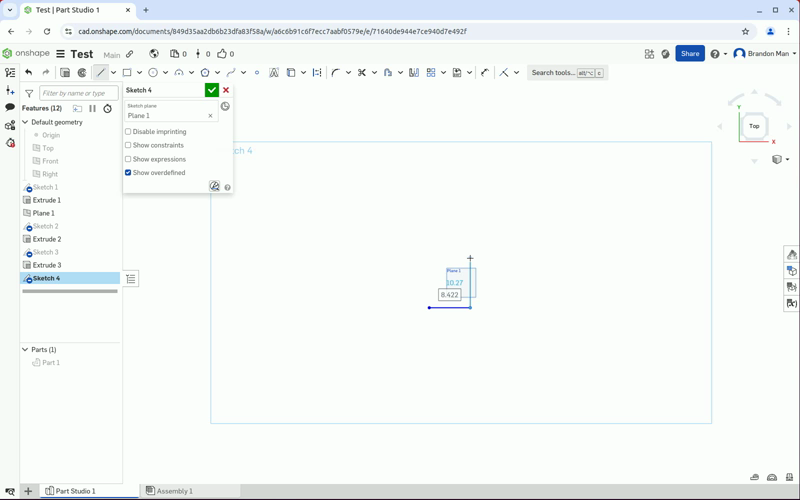
key_up(shift)
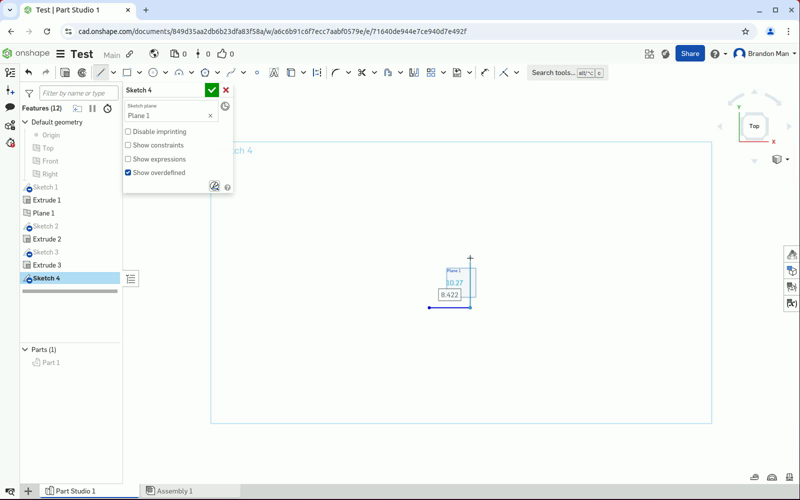
key_down(shift)
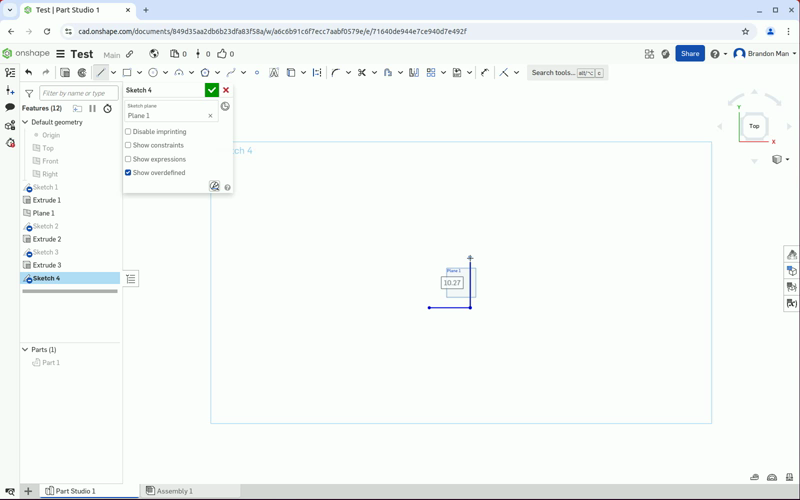
mouse_move(500, 257)
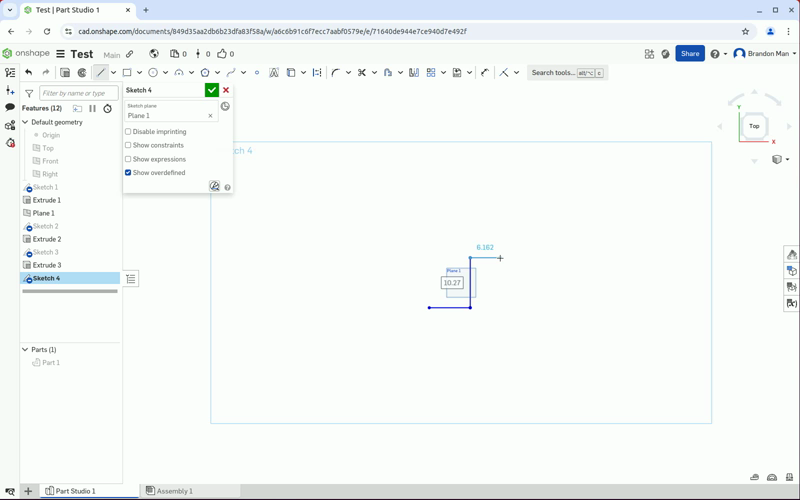
mouse_move(429, 257)
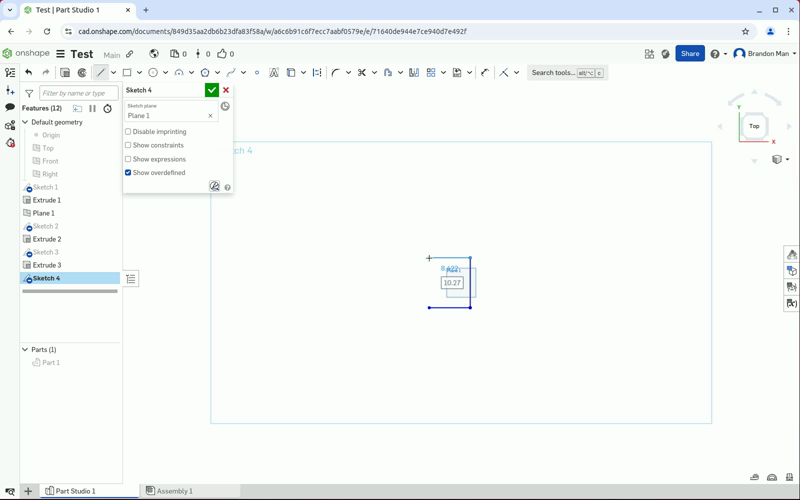
click(429, 257)
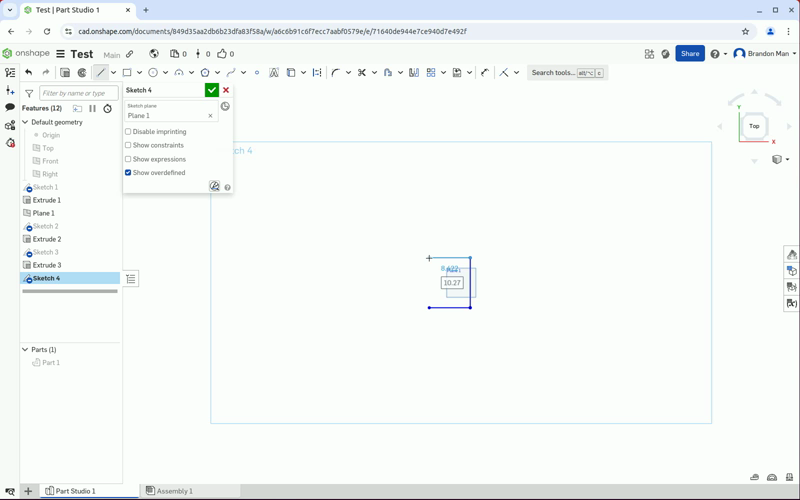
key_up(shift)
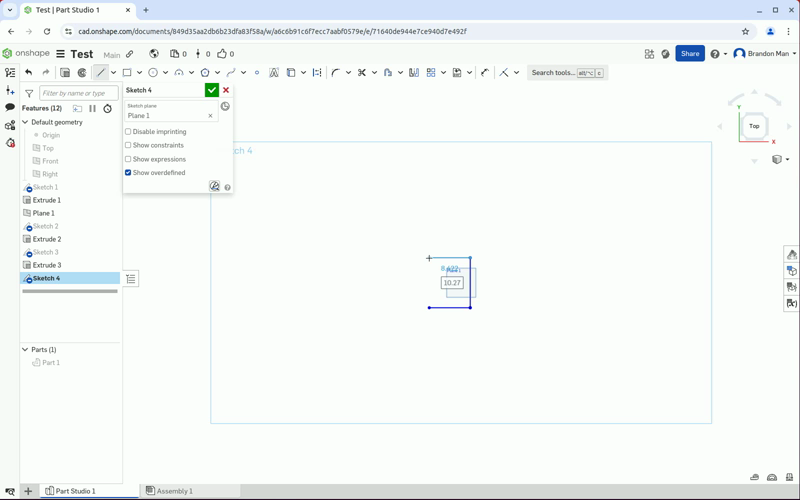
mouse_move(459, 257)
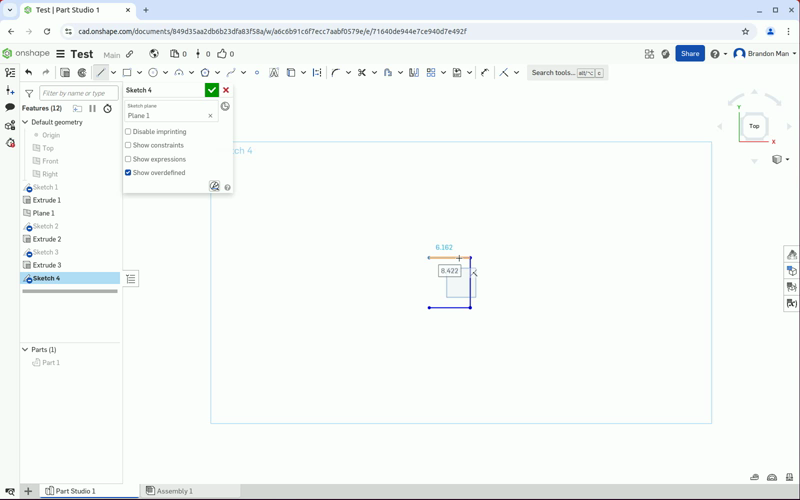
key_down(shift)
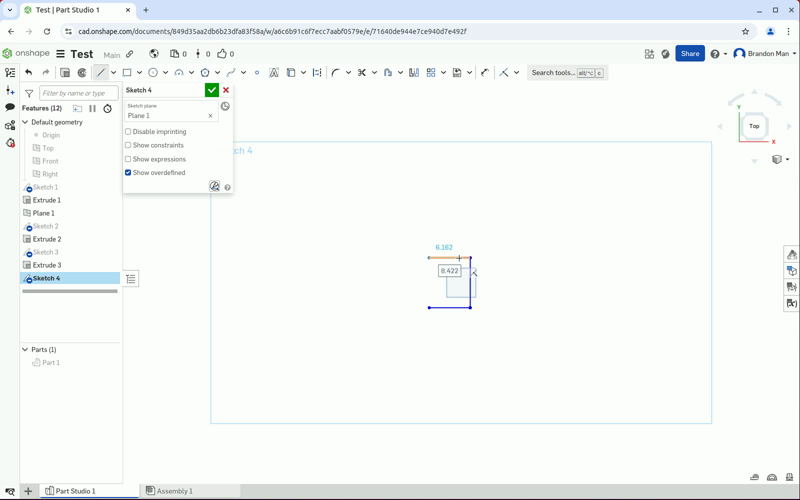
mouse_move(429, 307)
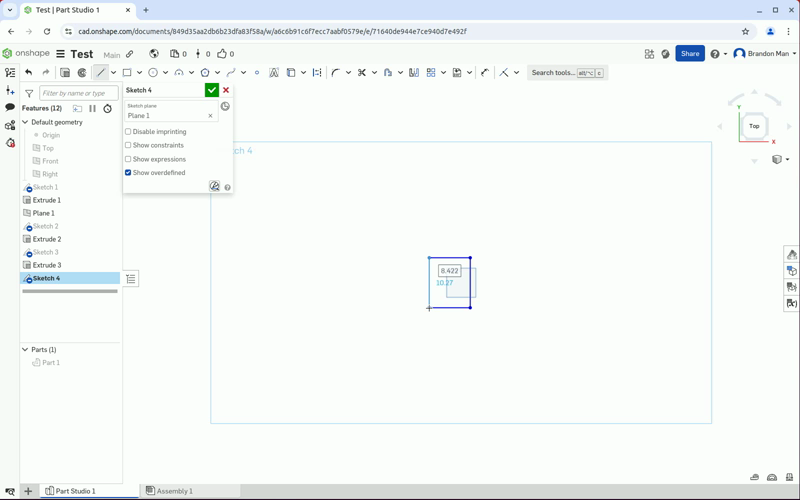
key_up(shift)
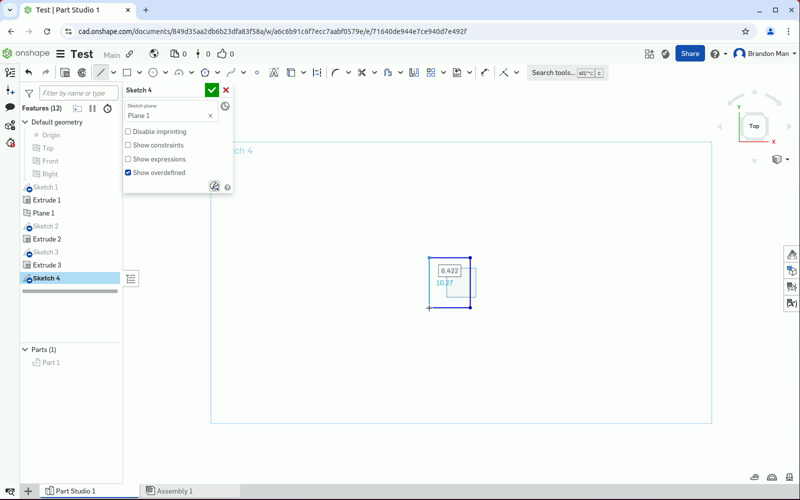
click(429, 307)
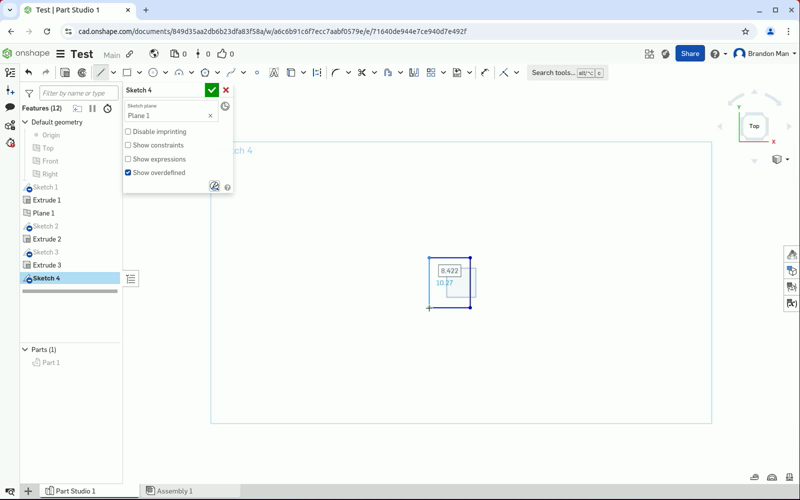
key(esc)
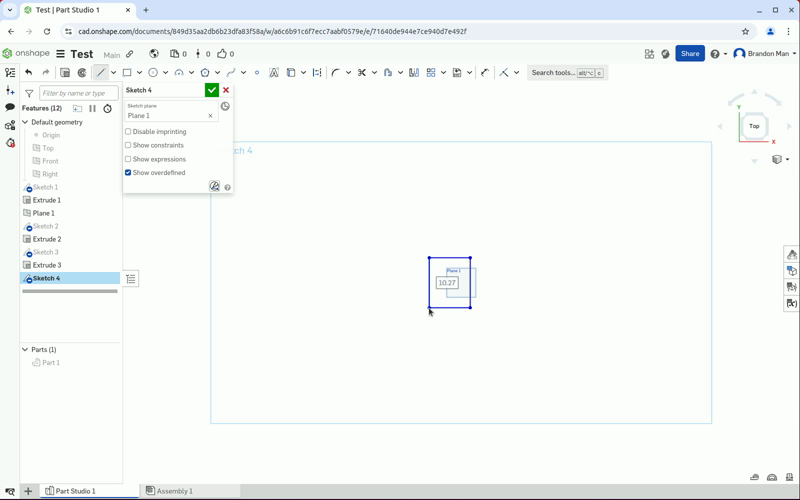
mouse_move(456, 278)
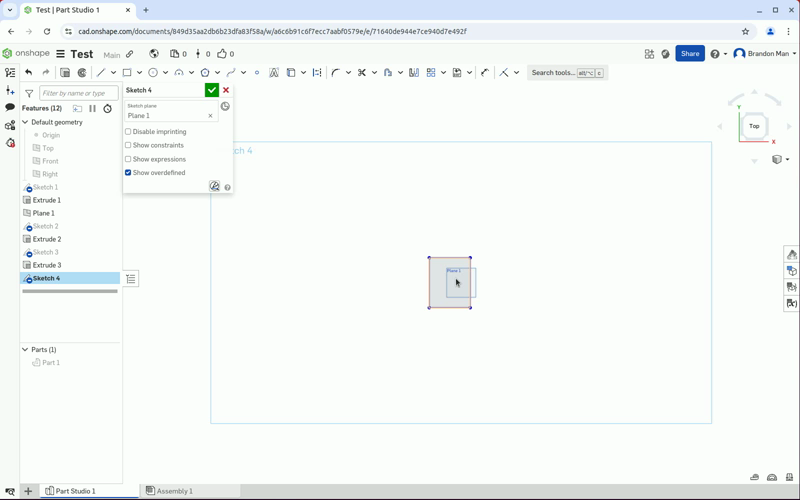
click(456, 278)
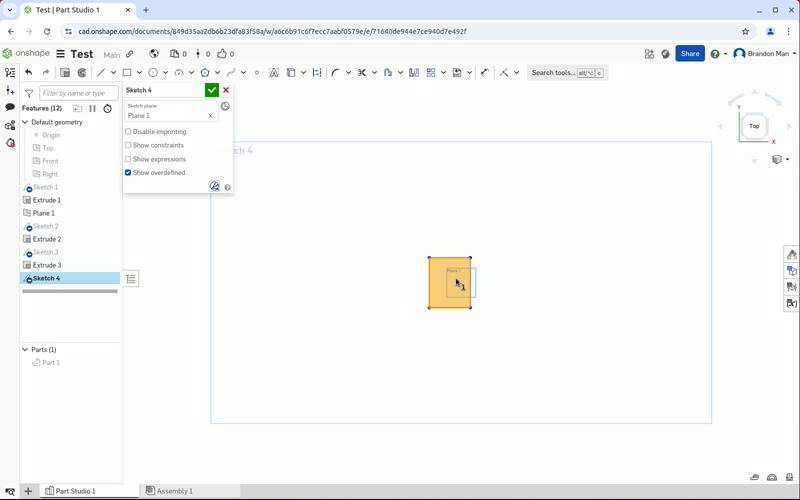
mouse_move(73, 352)
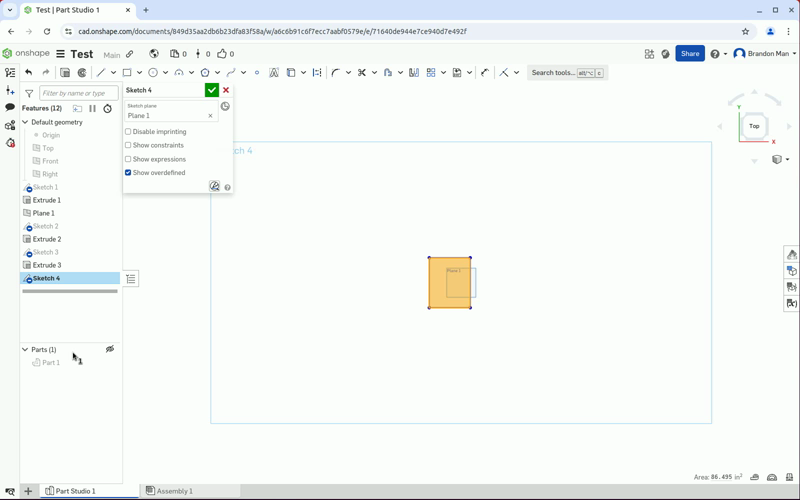
key(shift+y)
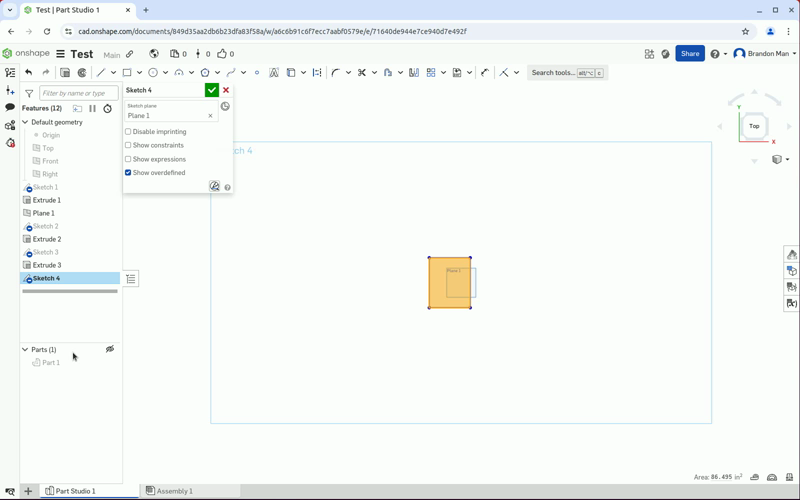
key(shift+e)
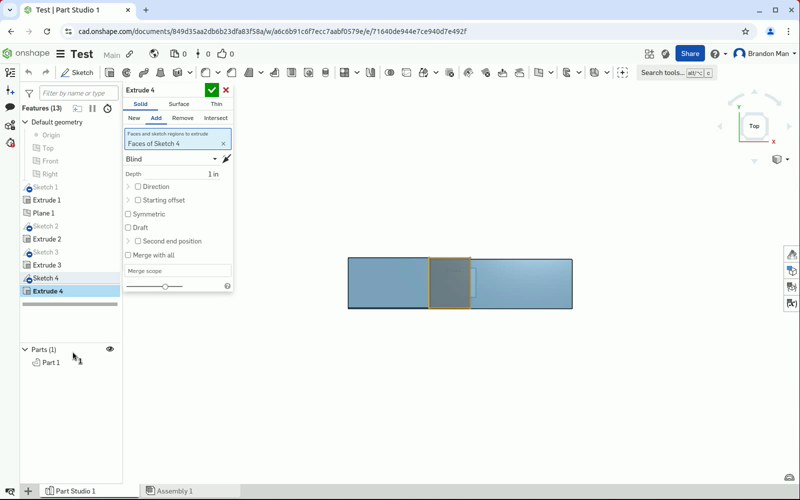
mouse_move(143, 106)
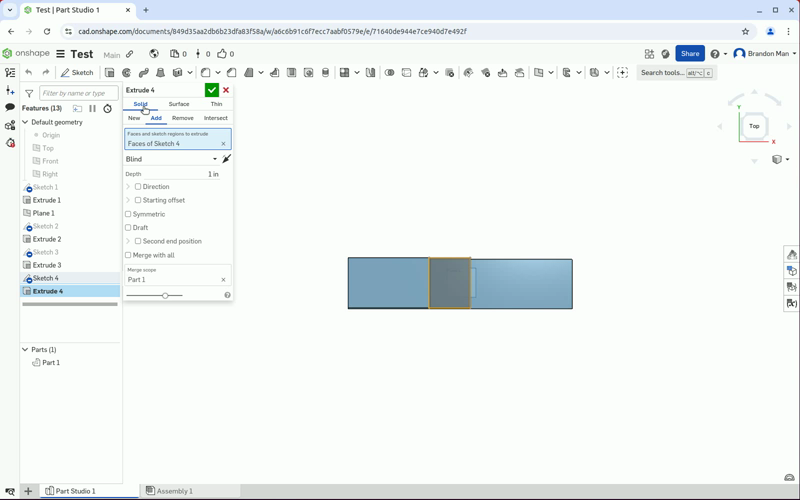
click(143, 106)
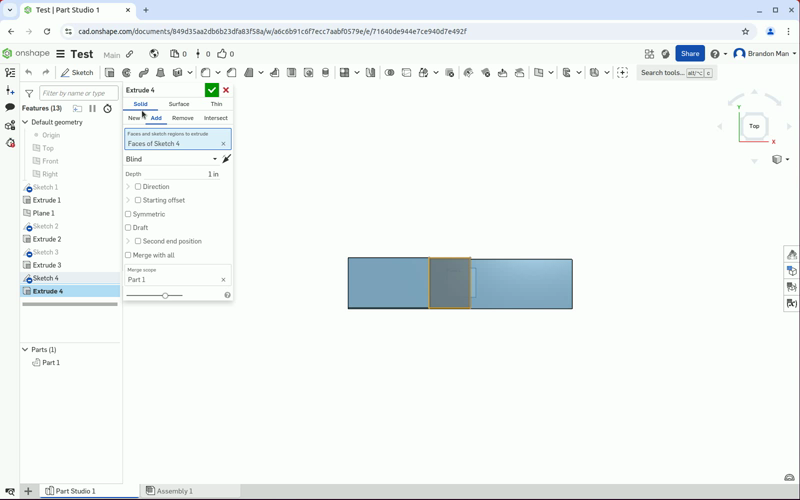
mouse_move(137, 120)
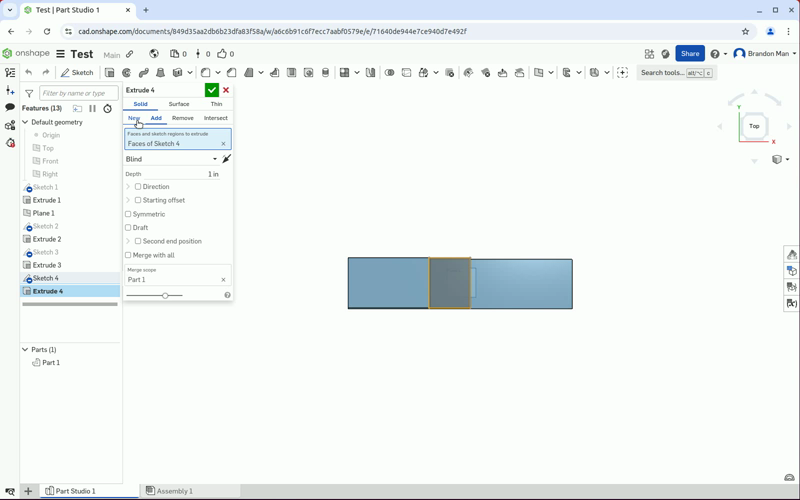
click(137, 120)
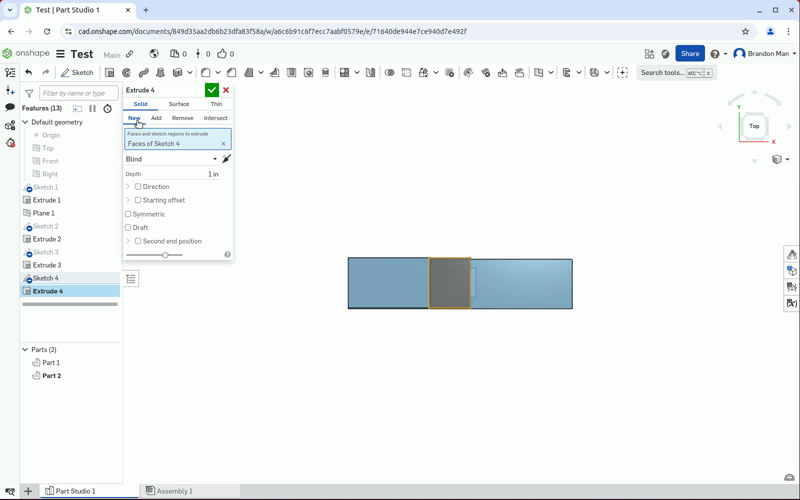
key(tab, 4)
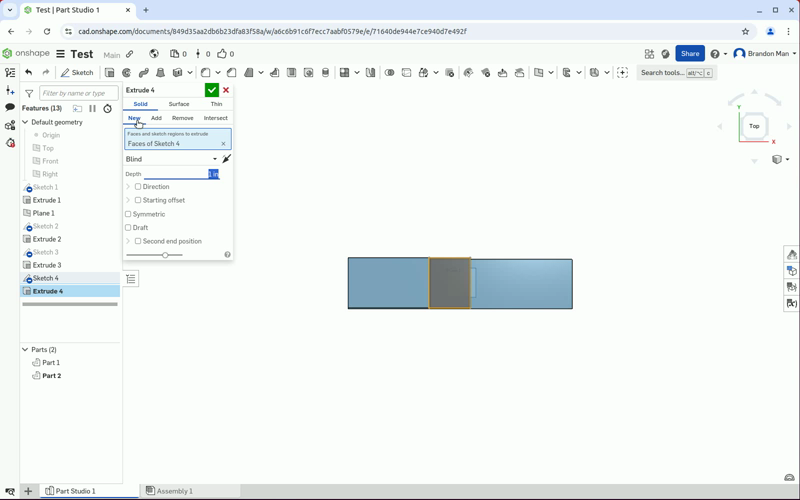
text(-0.241)
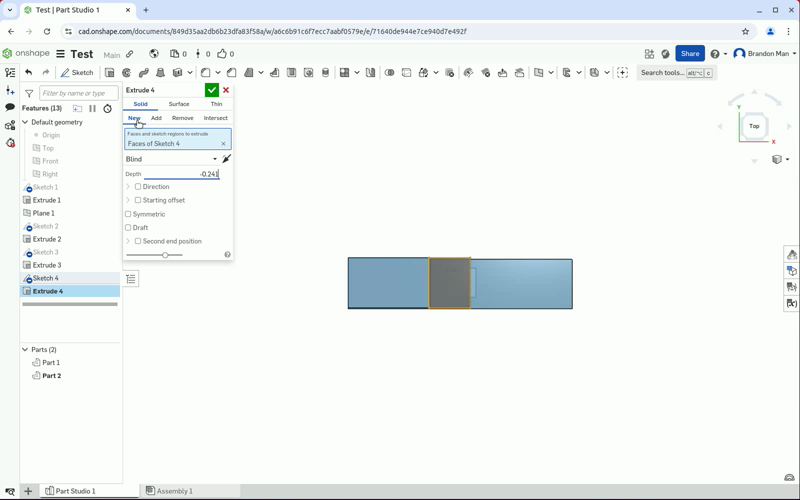
key(enter)
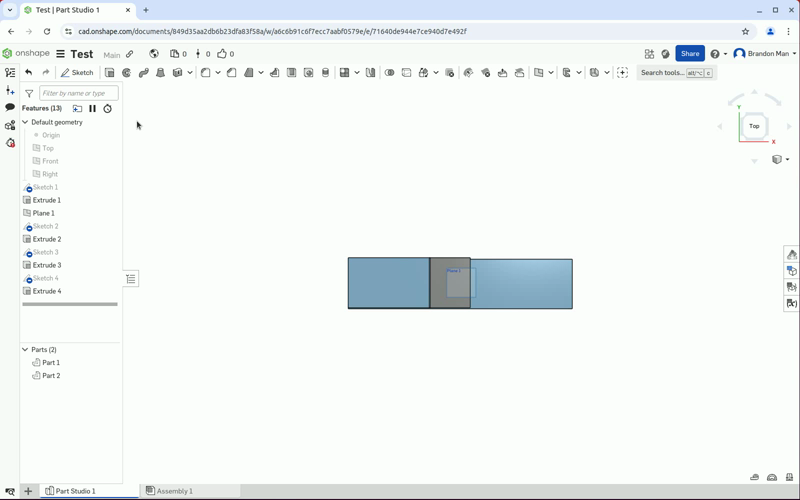
key(shift+h)
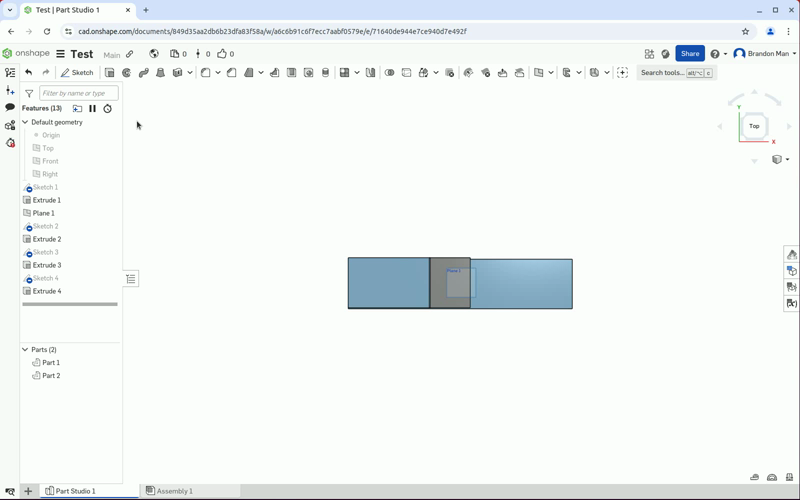
key(shift+h)
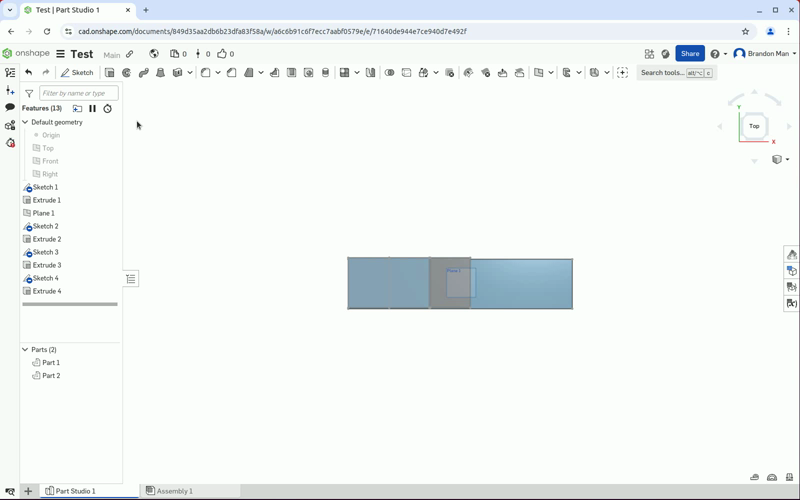
key(shift+7)
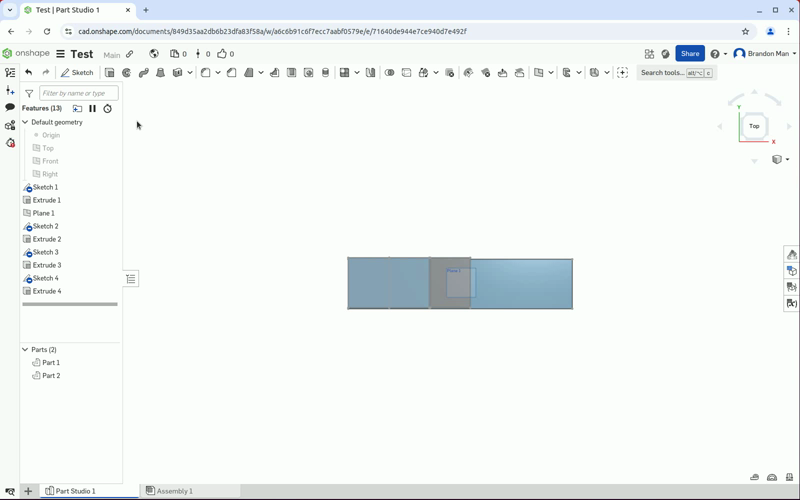
key(up, 3)
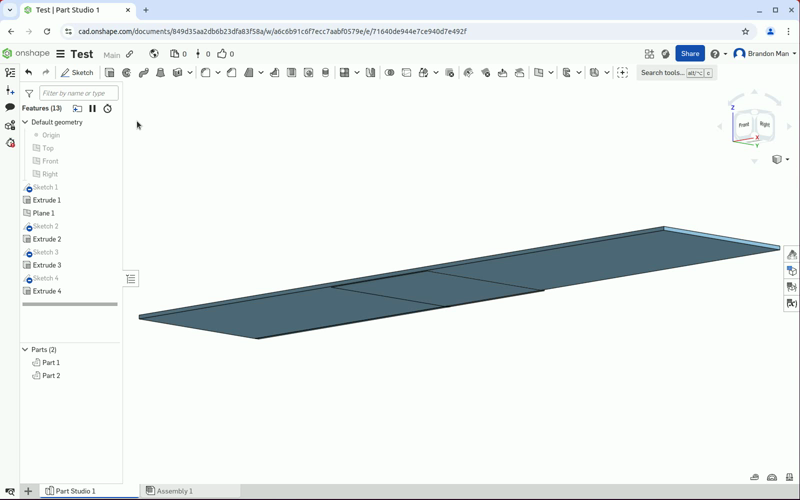
key(left, 3)
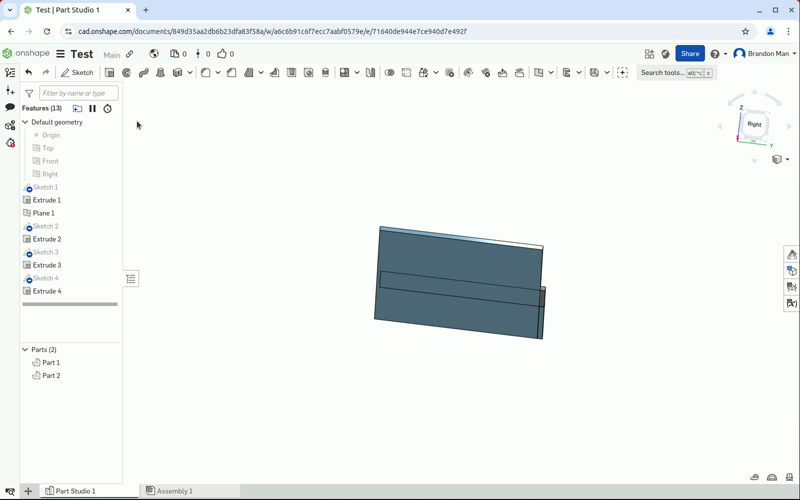
key(right, 3)
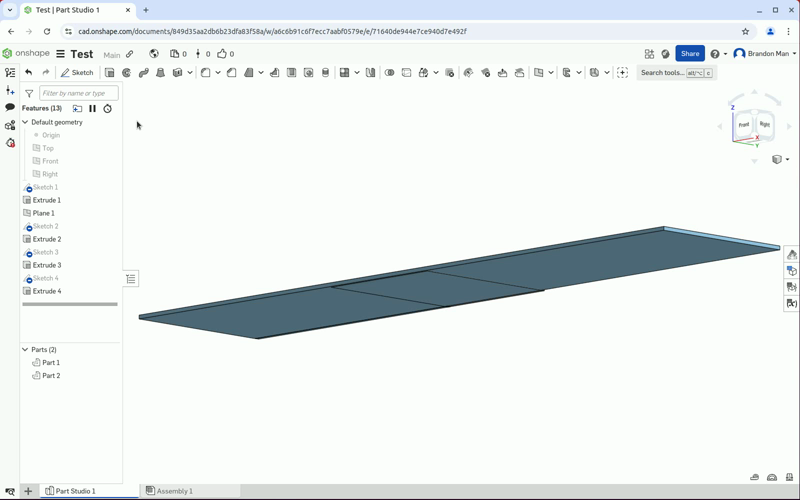
key(down, 3)
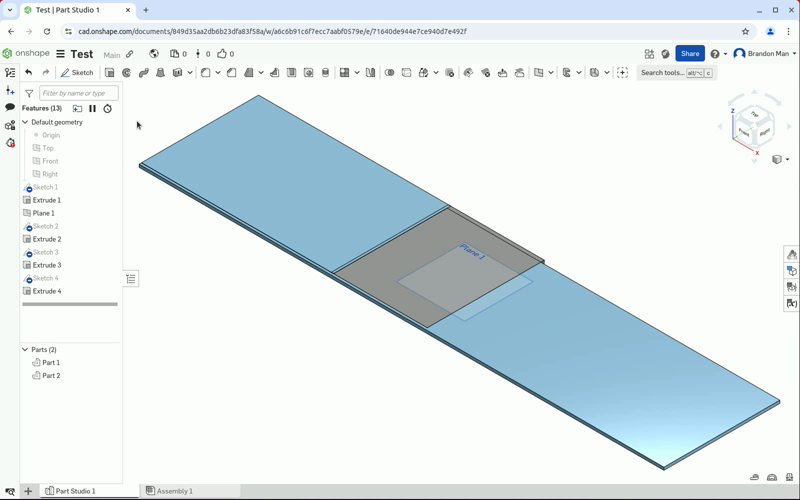
mouse_move(73, 189)
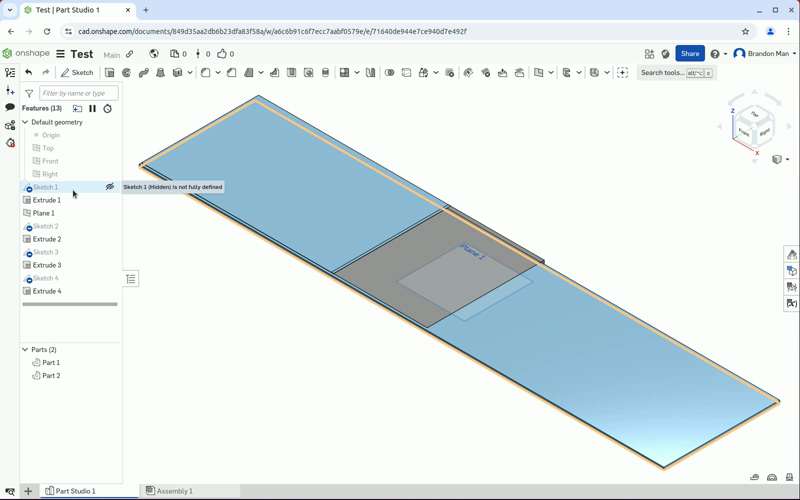
click(73, 189)